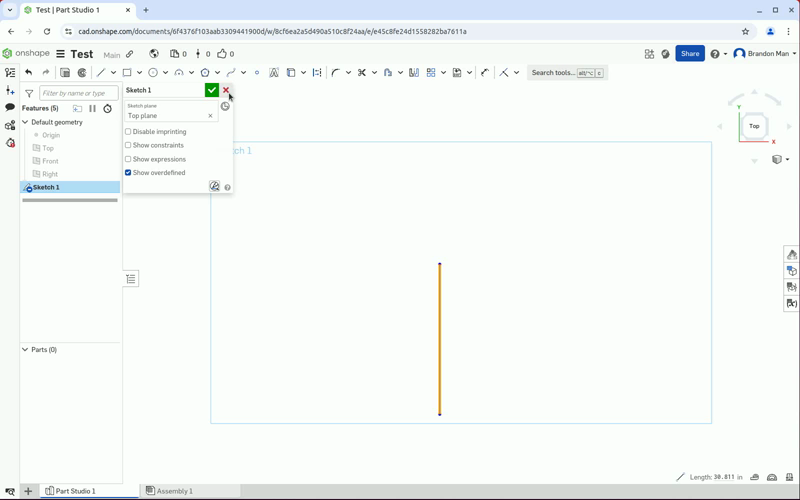
key(shift+h)
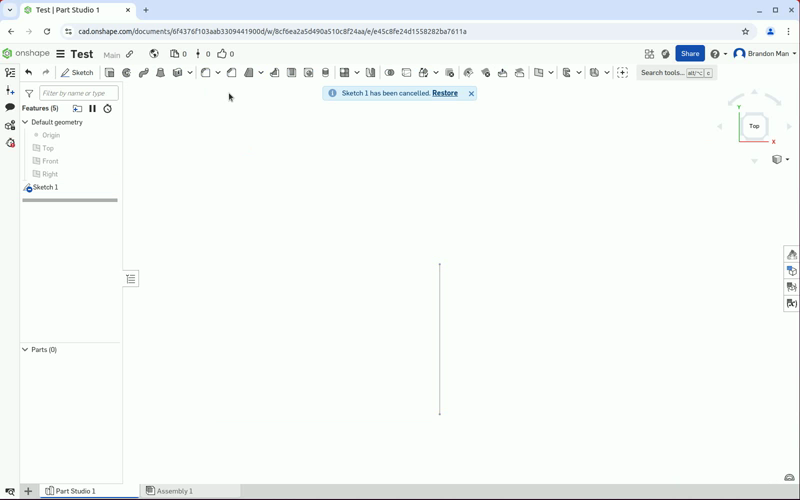
key(shift+s)
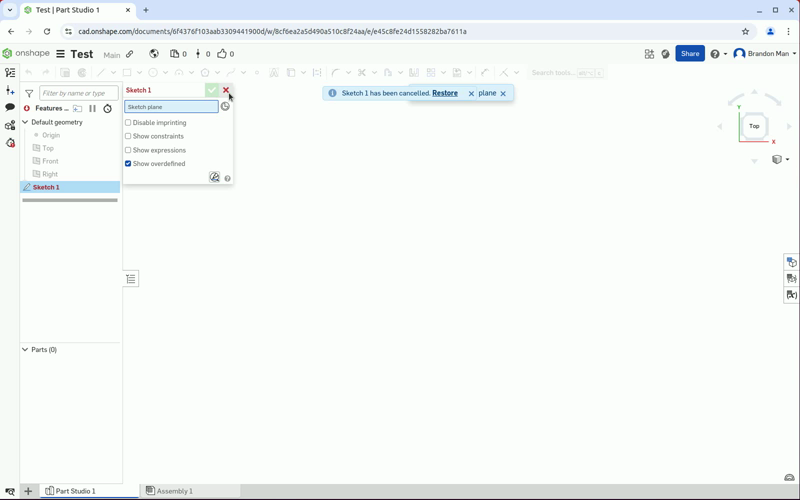
mouse_move(73, 150)
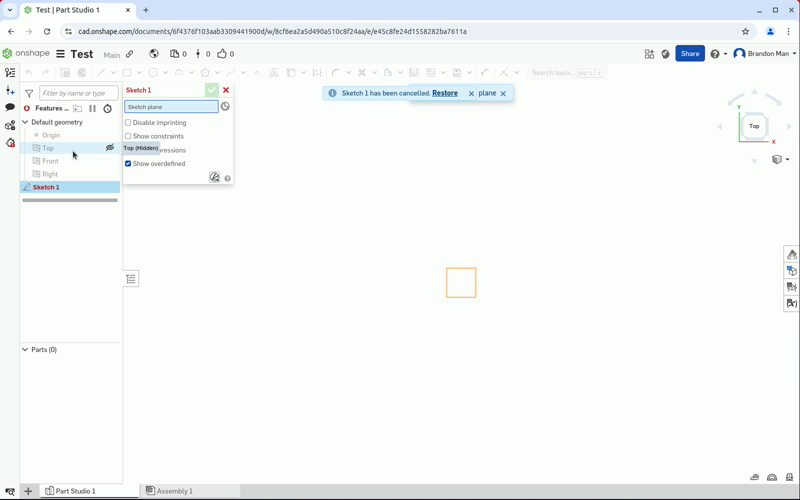
click(73, 150)
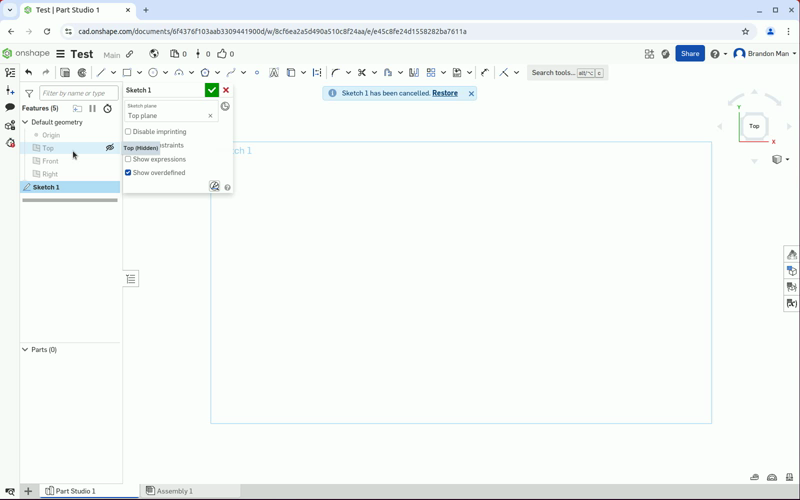
mouse_move(73, 352)
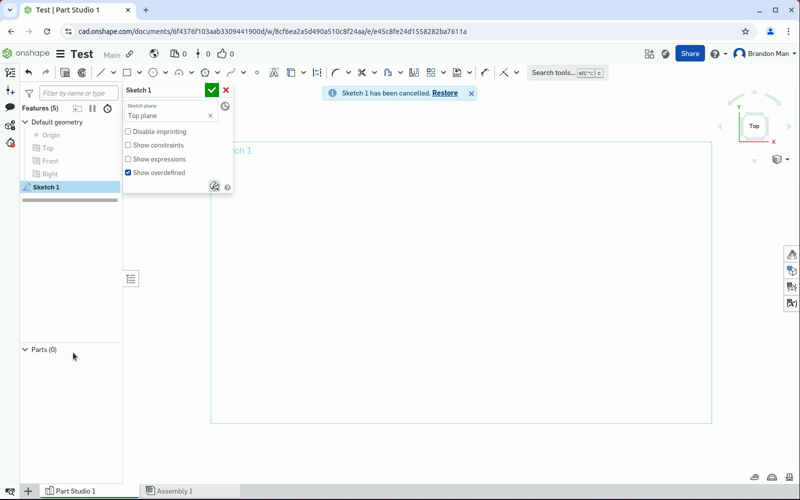
key(y)
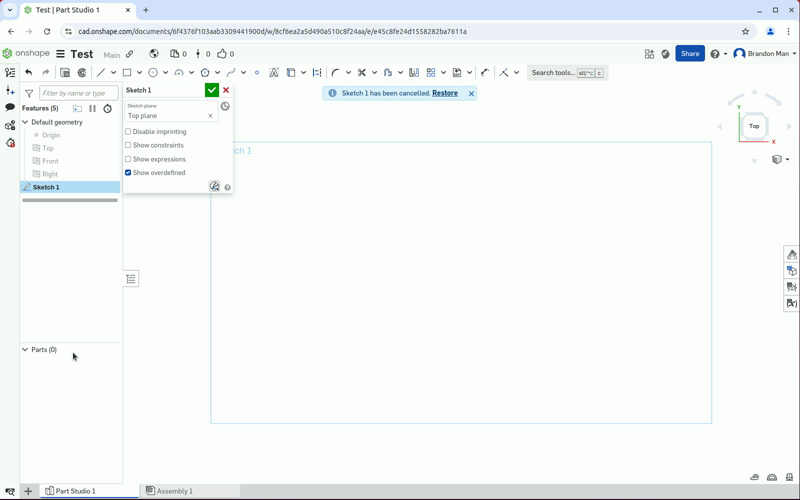
key(l)
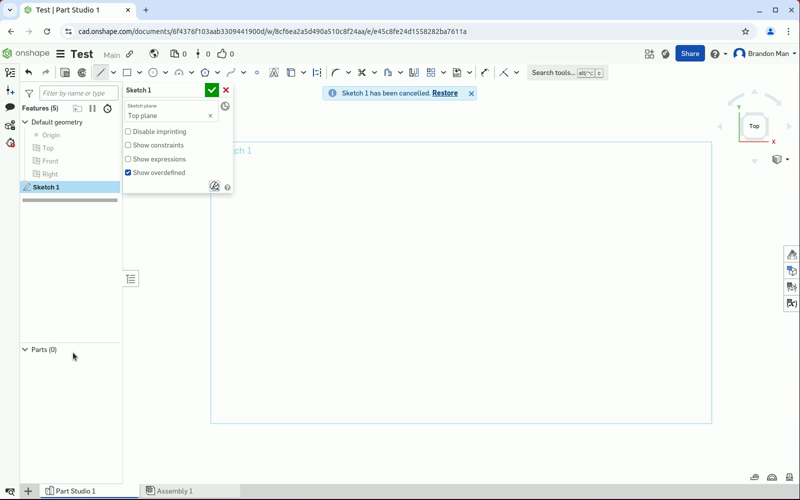
key_down(shift)
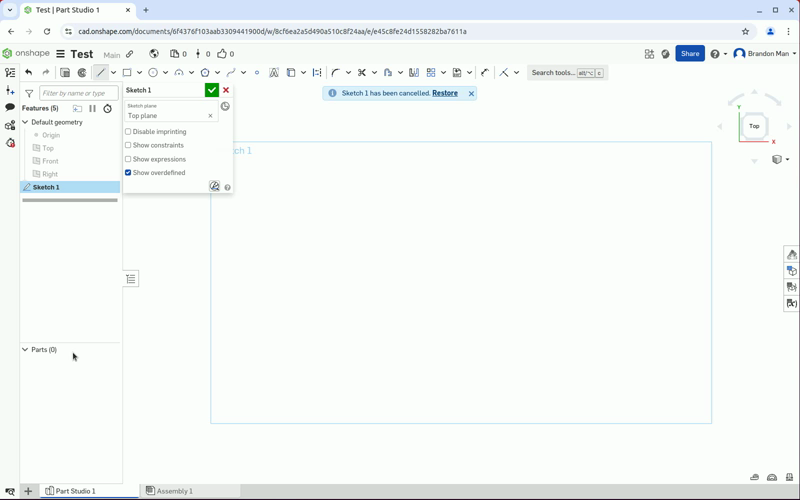
mouse_move(379, 384)
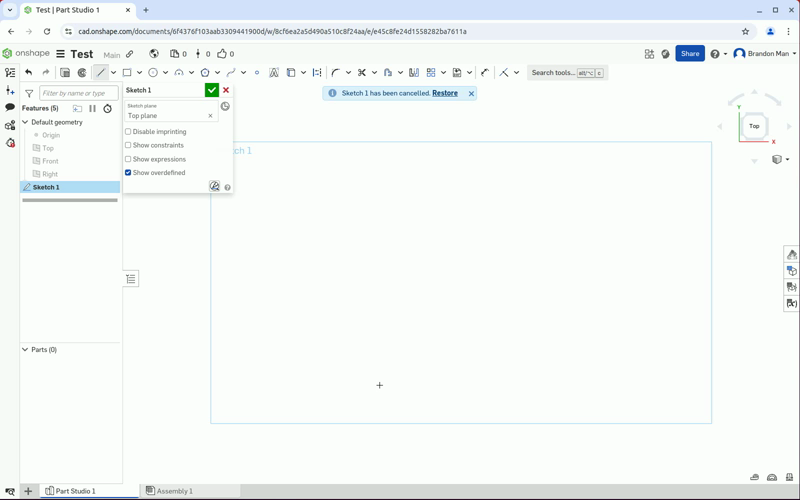
click(379, 384)
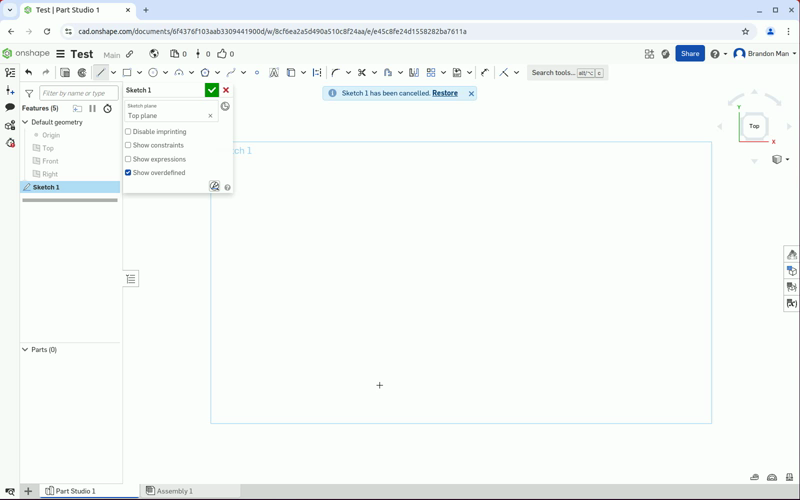
key_up(shift)
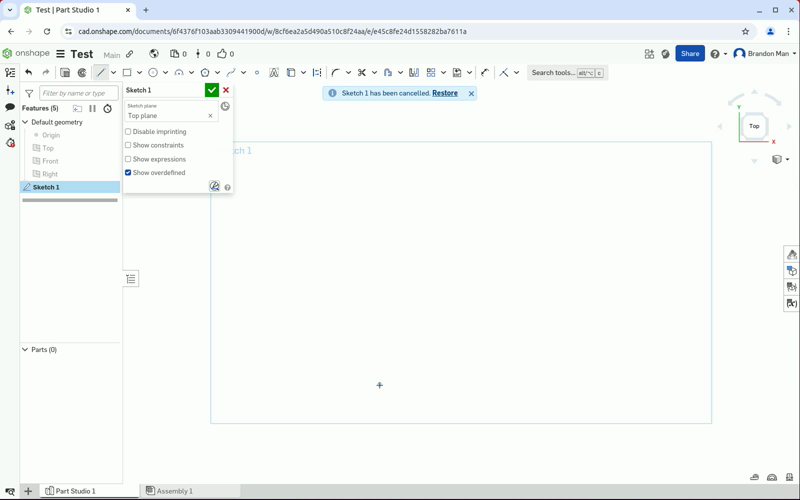
key_down(shift)
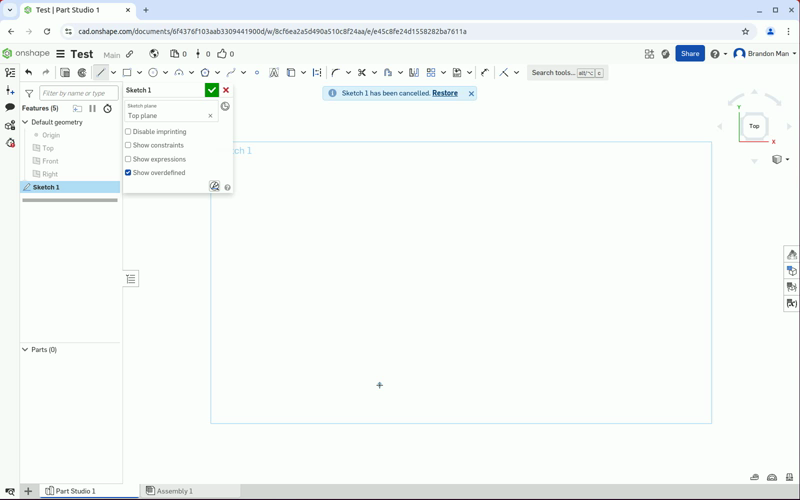
mouse_move(543, 384)
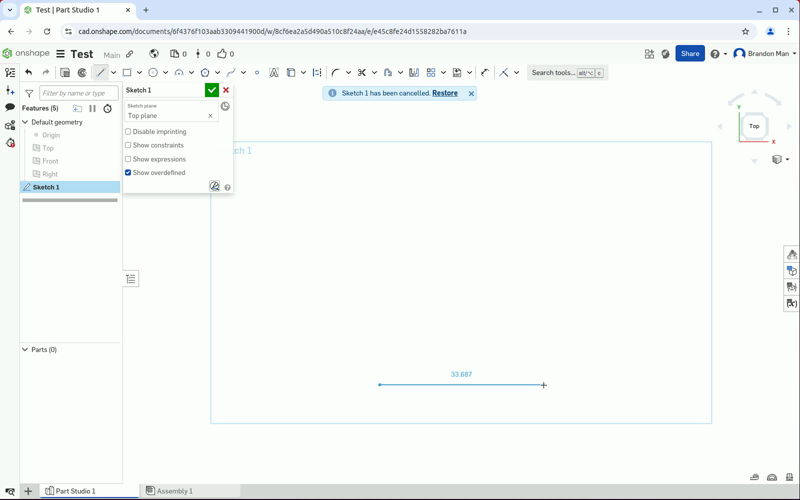
click(543, 384)
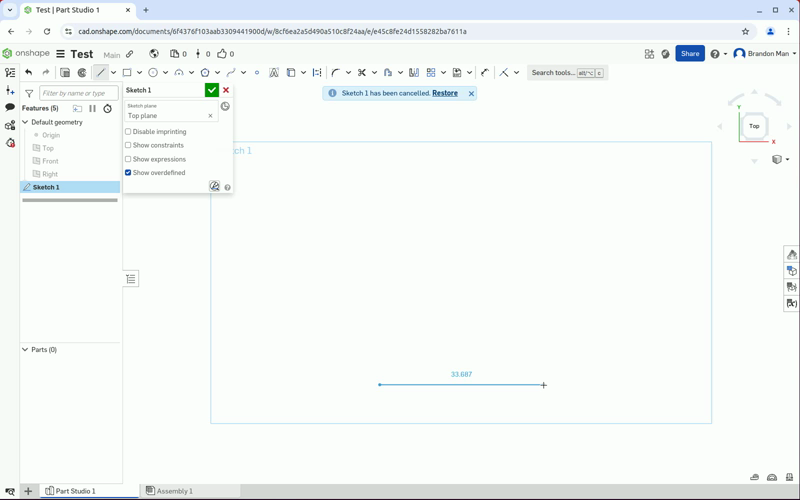
key_up(shift)
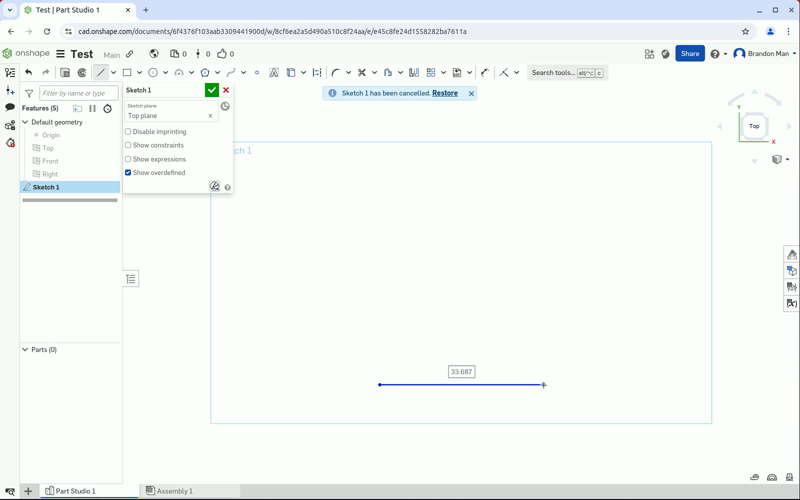
key_down(shift)
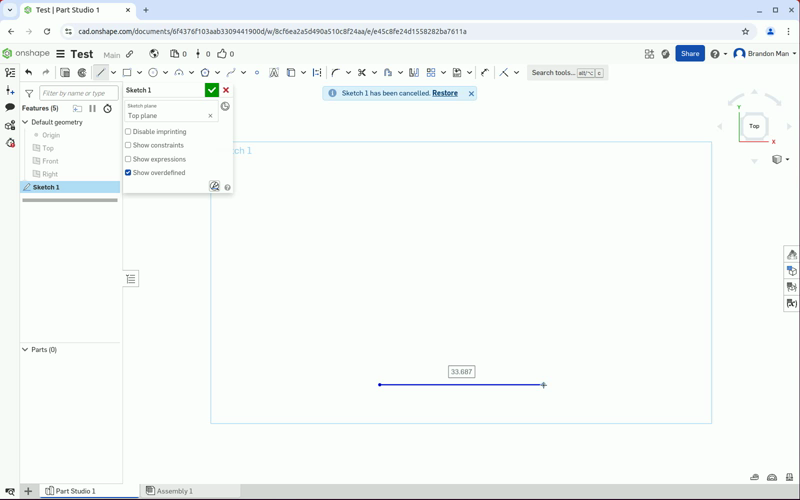
mouse_move(543, 283)
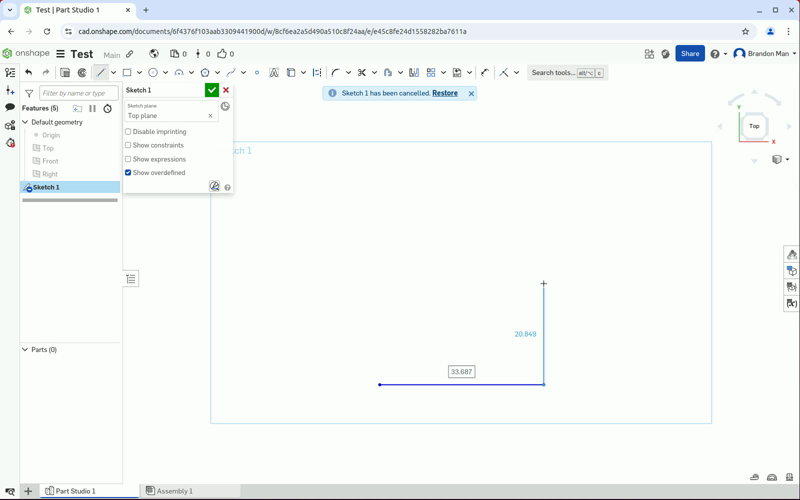
click(543, 283)
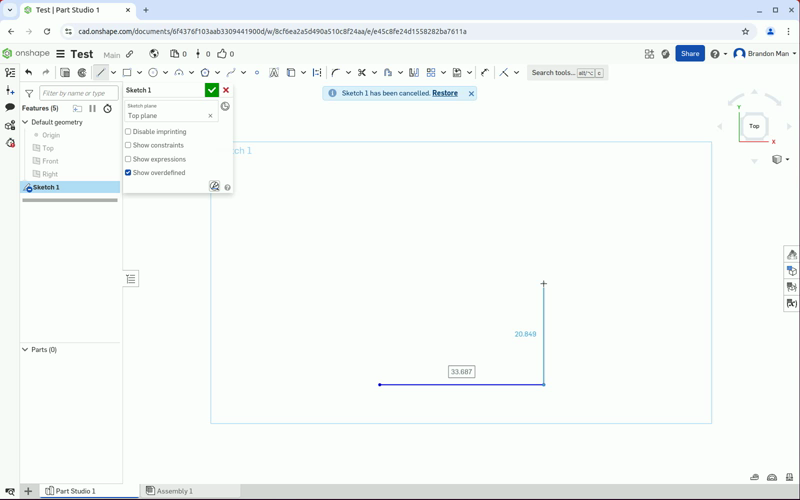
key_up(shift)
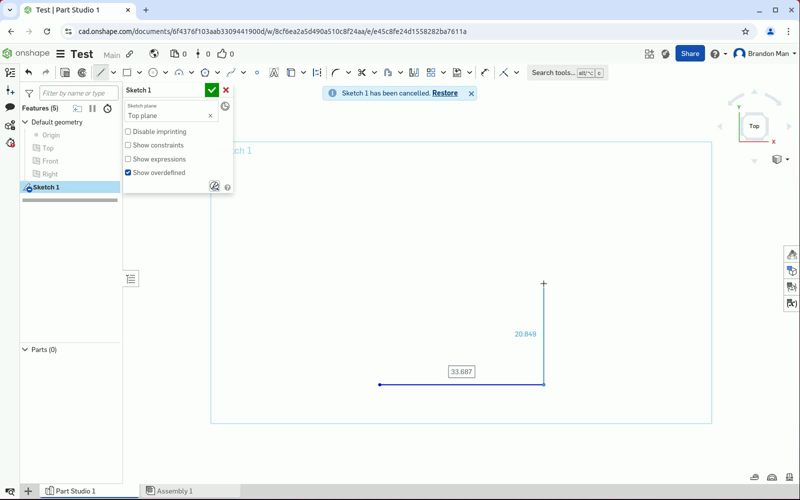
key_down(shift)
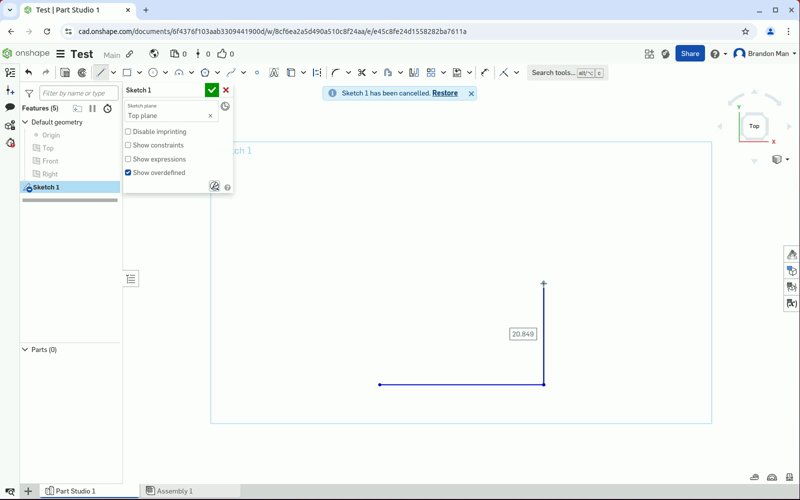
mouse_move(379, 283)
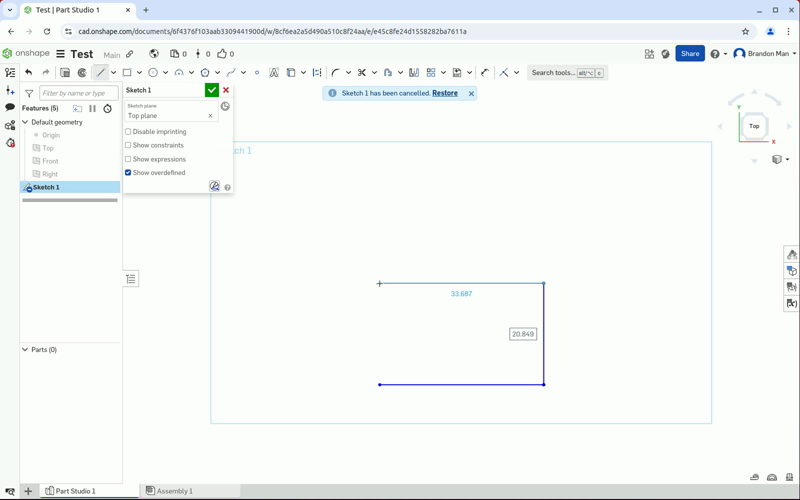
click(379, 283)
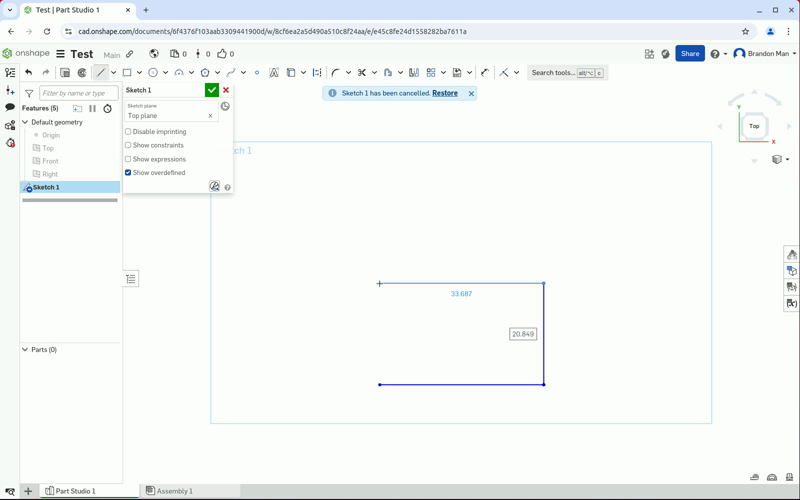
key_up(shift)
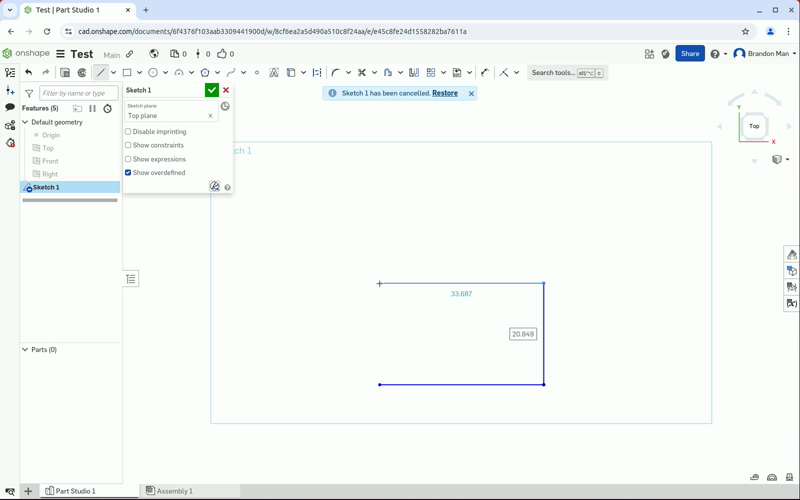
key_down(shift)
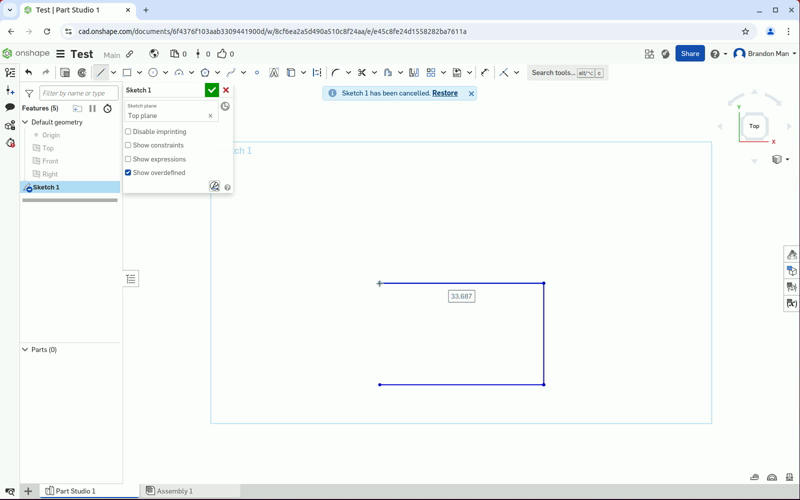
mouse_move(379, 384)
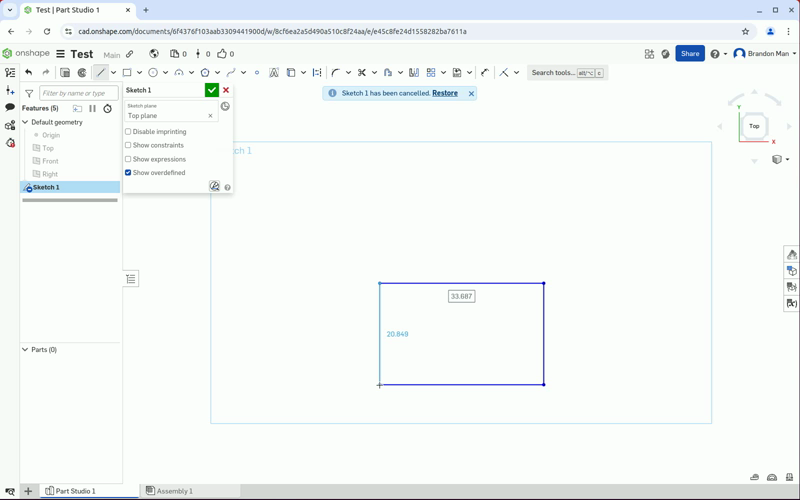
key_up(shift)
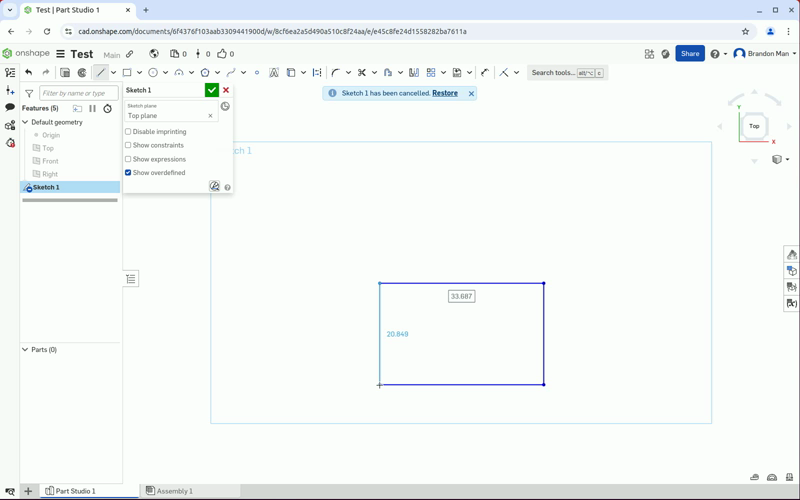
click(379, 384)
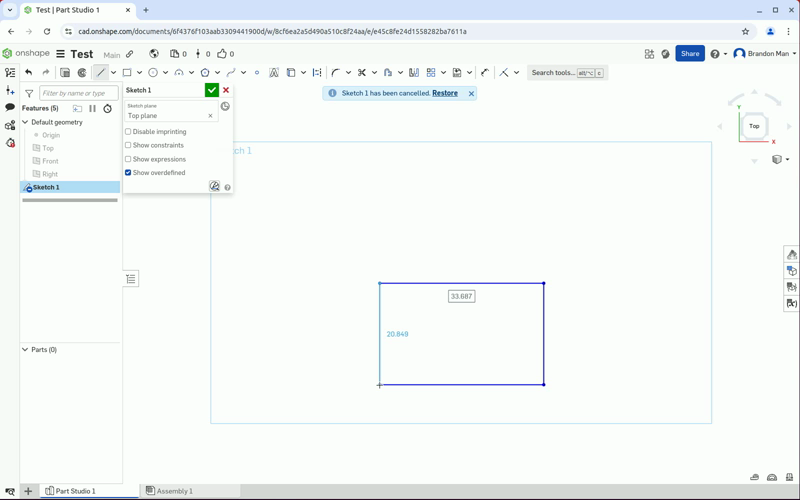
key(esc)
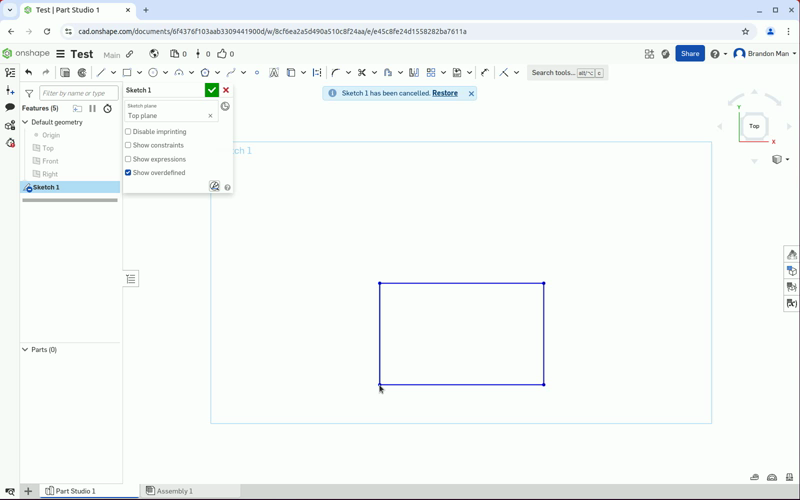
mouse_move(449, 315)
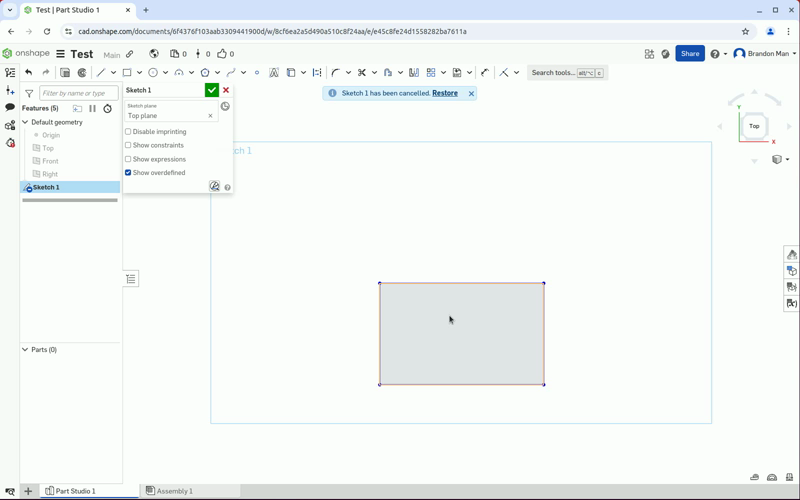
click(449, 315)
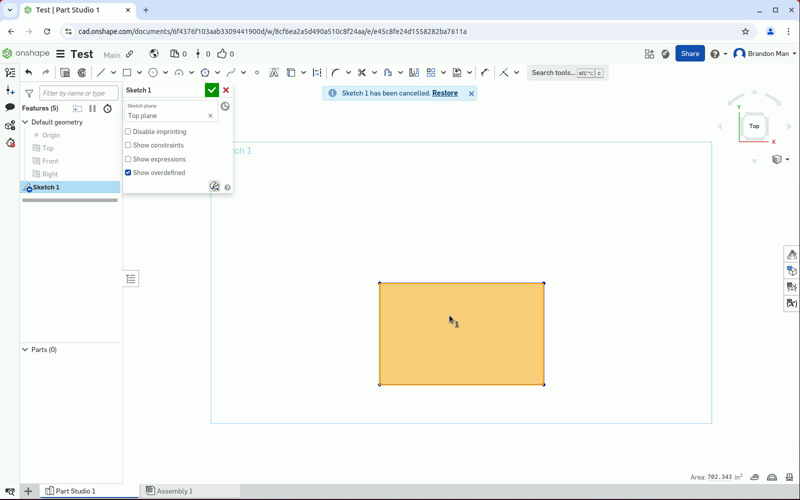
mouse_move(73, 352)
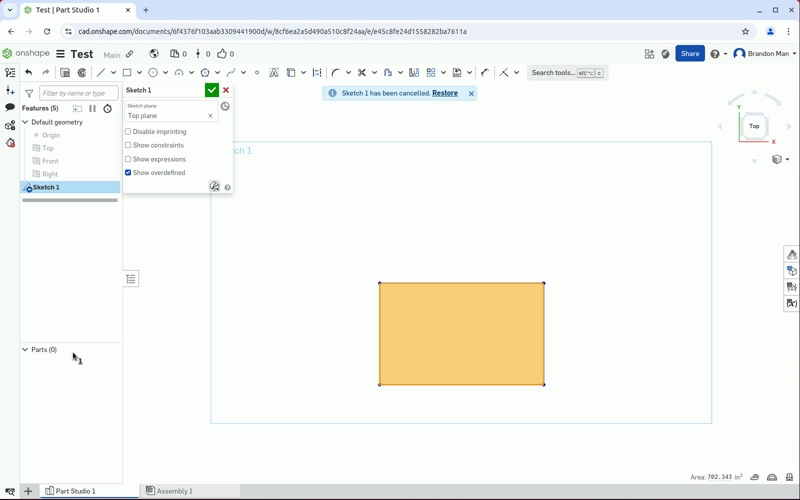
key(shift+y)
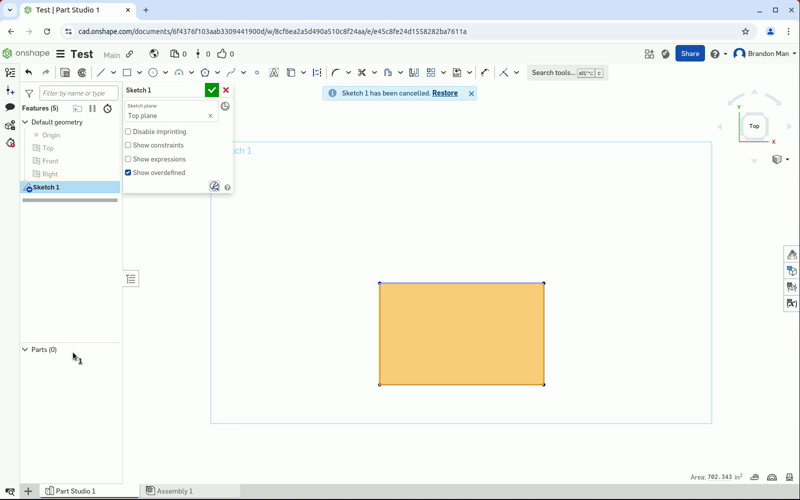
key(shift+e)
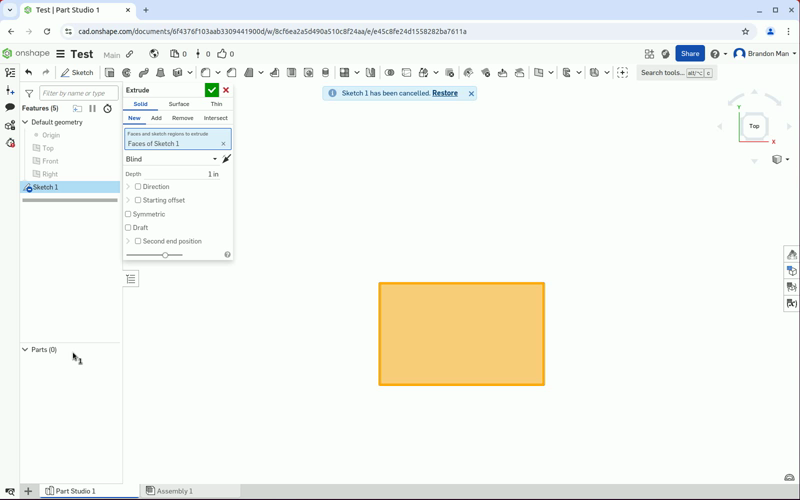
mouse_move(143, 106)
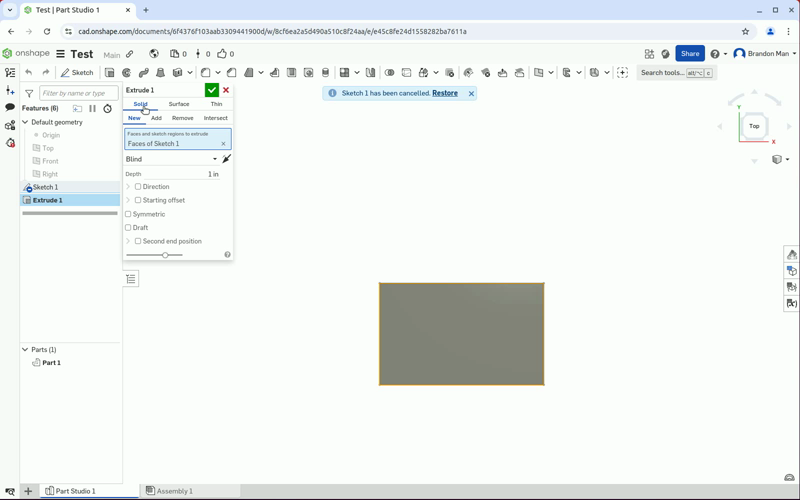
click(143, 106)
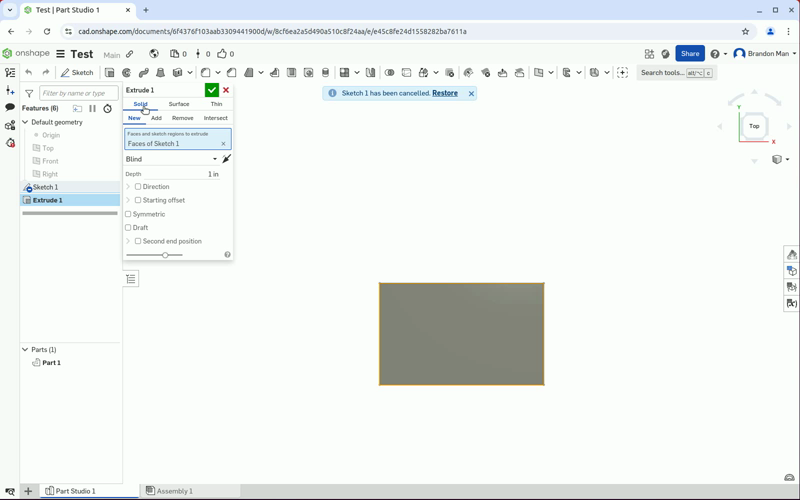
mouse_move(137, 120)
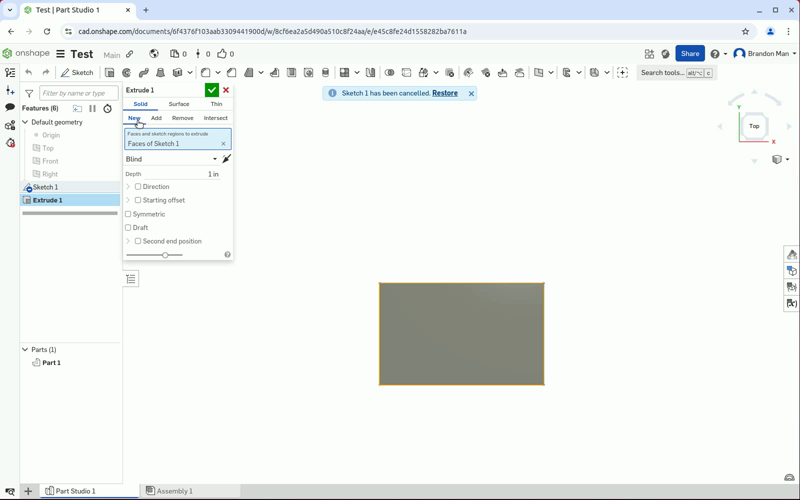
click(137, 120)
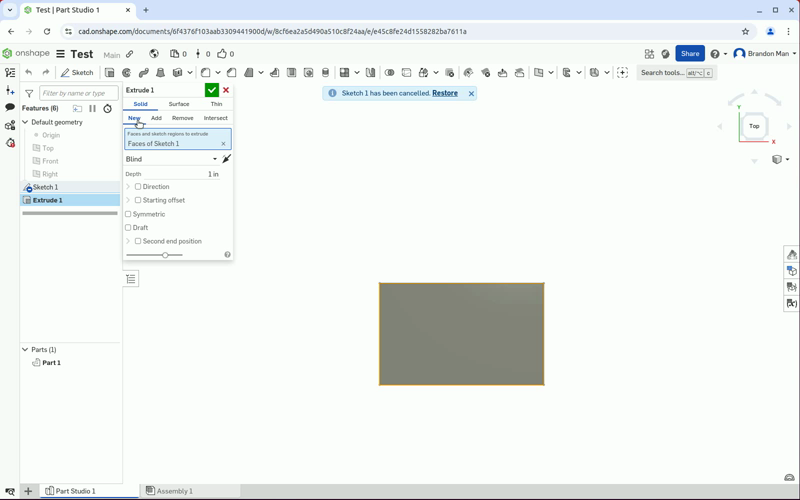
key(tab, 4)
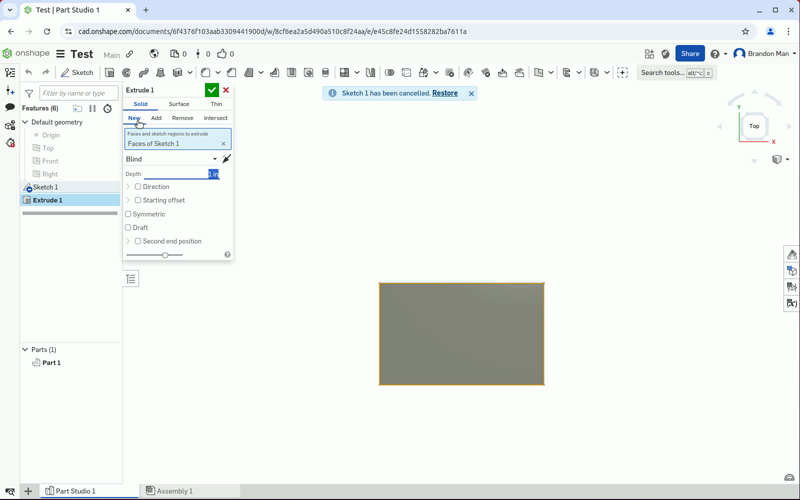
text(10.591)
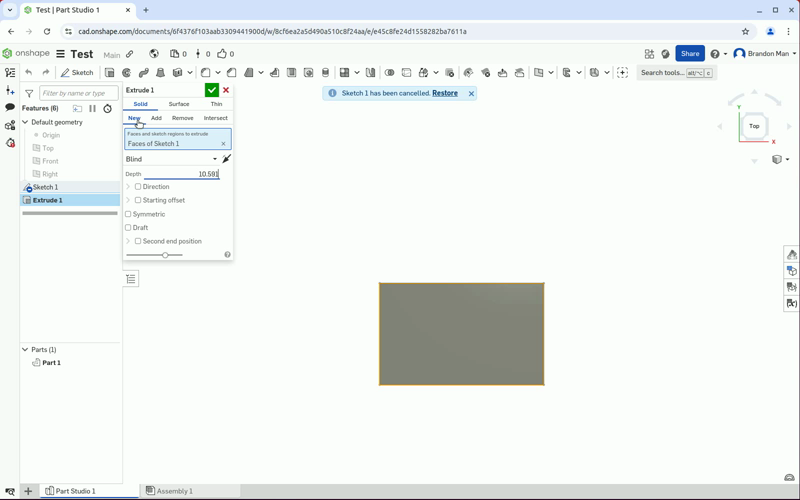
key(enter)
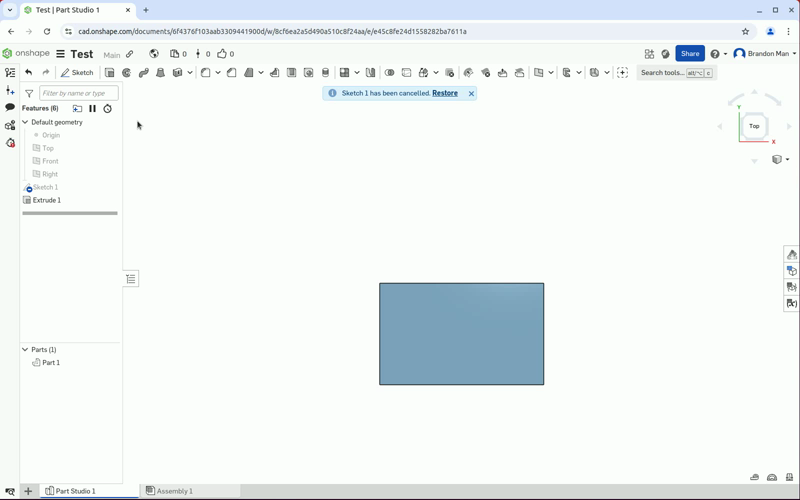
key(shift+h)
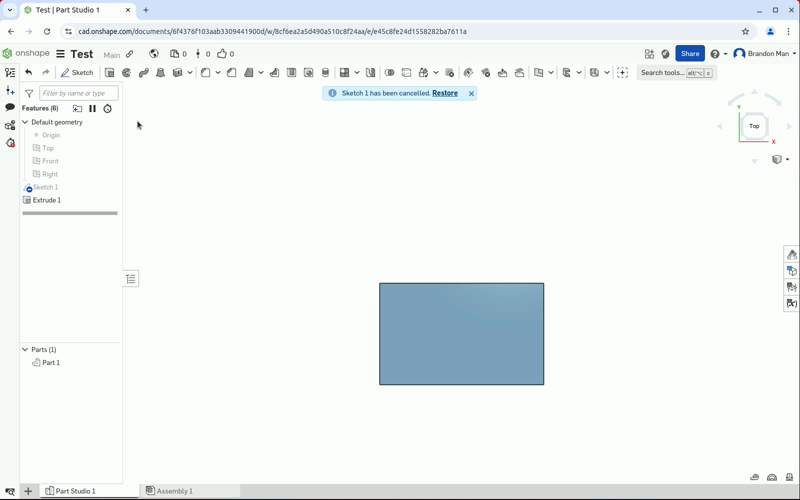
key(shift+h)
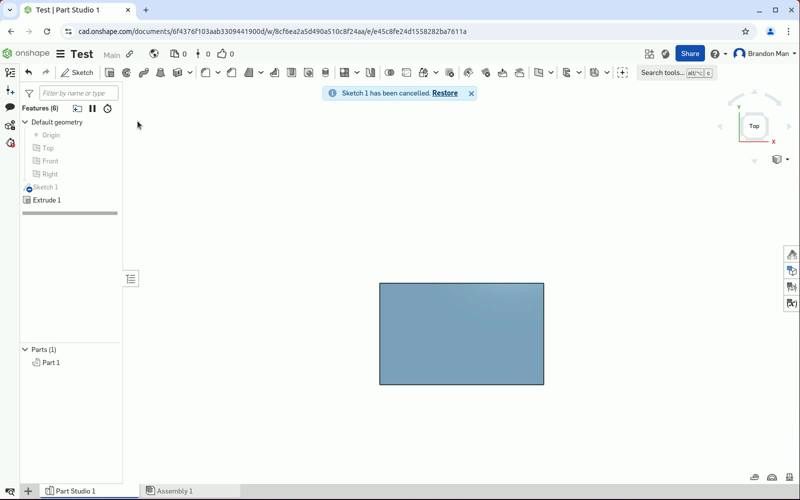
mouse_move(73, 189)
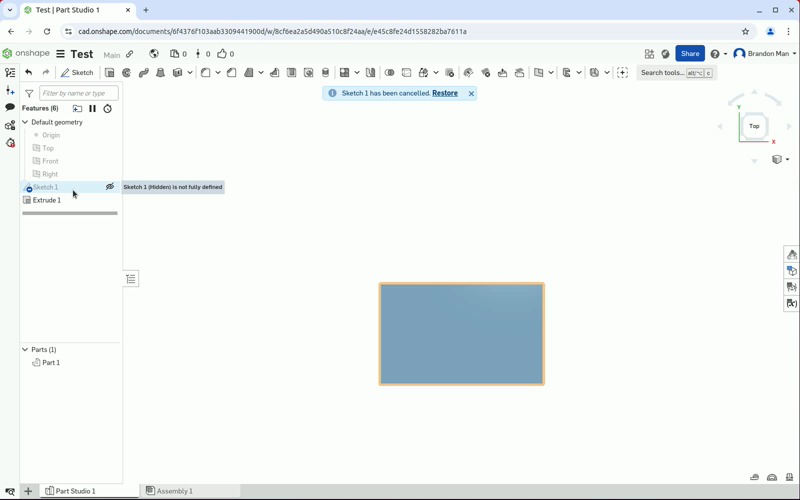
click(73, 189)
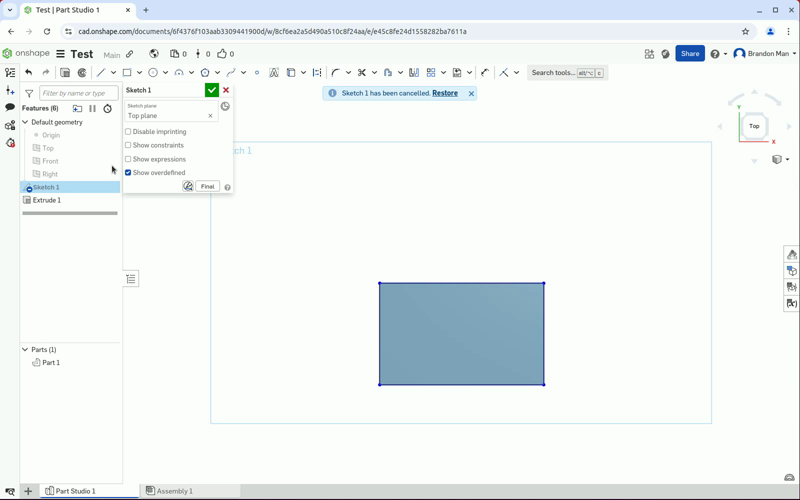
mouse_move(229, 92)
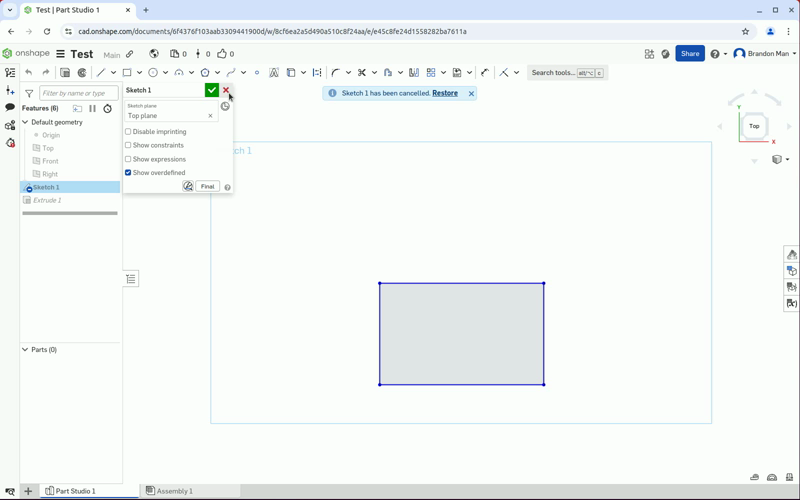
click(229, 92)
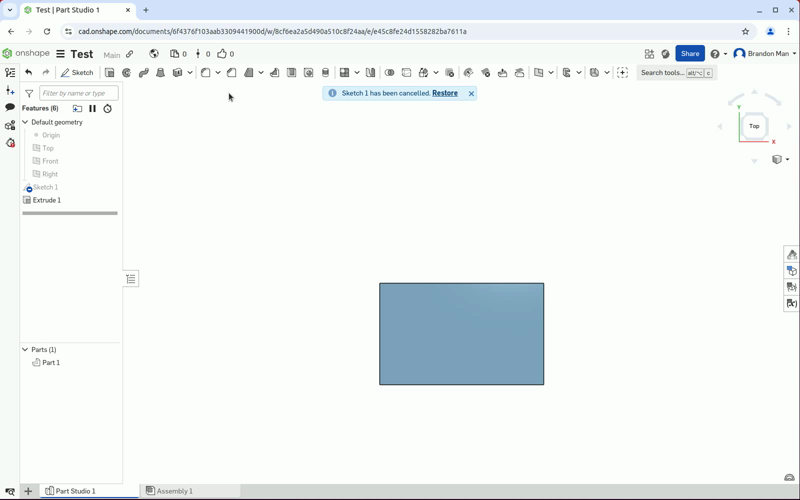
mouse_move(541, 75)
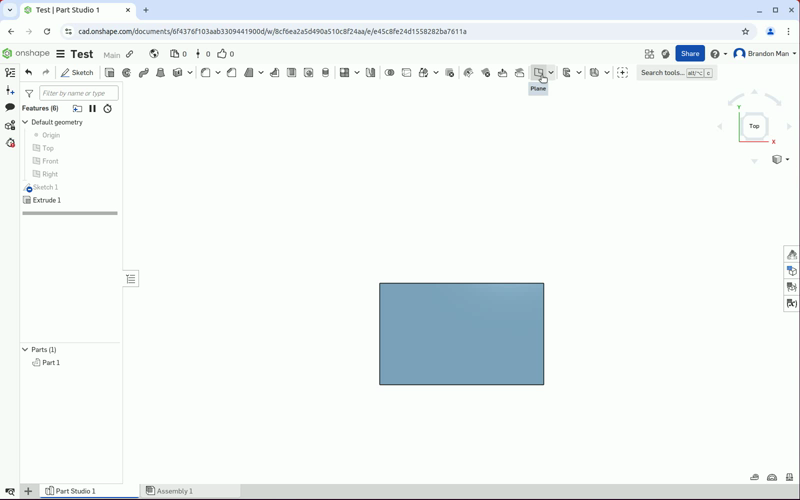
click(541, 75)
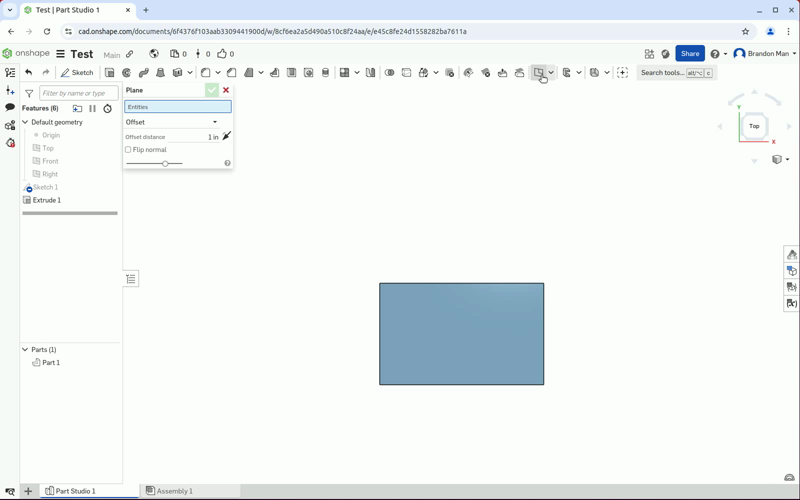
mouse_move(73, 150)
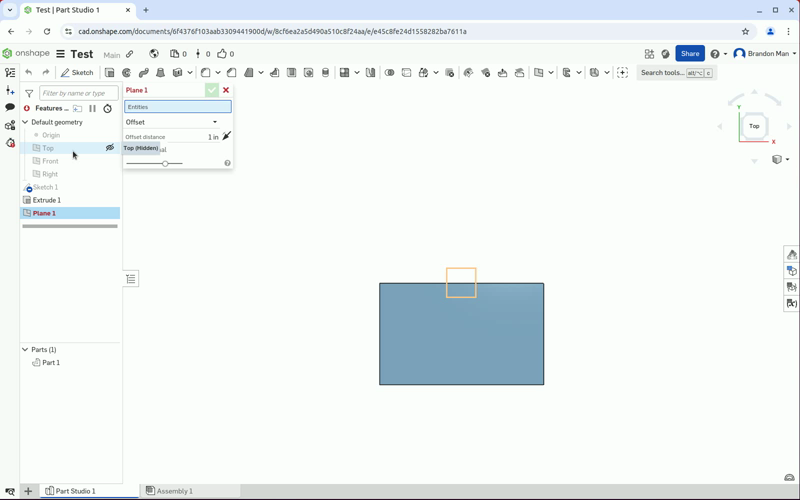
click(73, 150)
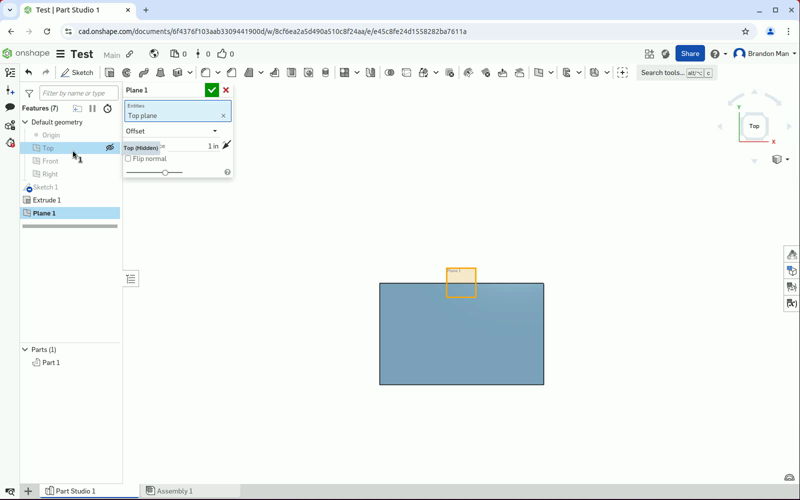
key(tab, 2)
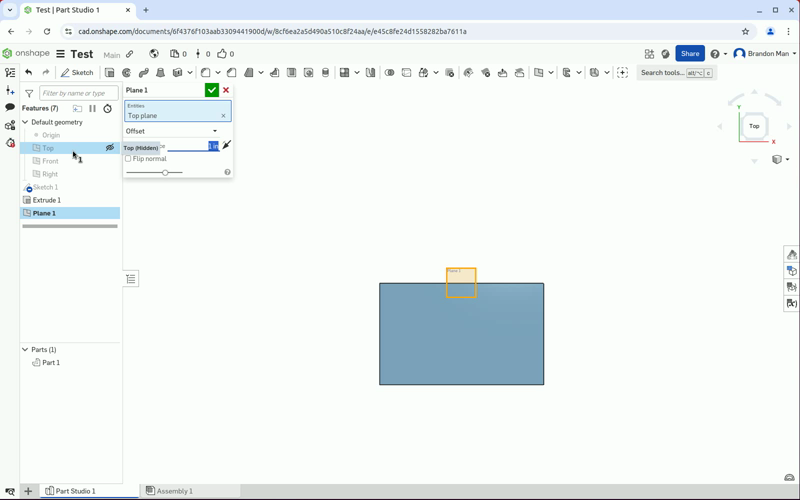
text(10.599)
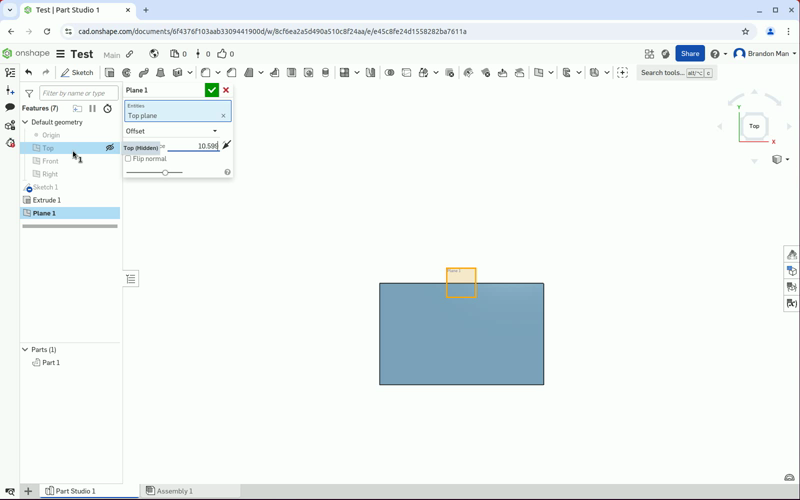
key(enter, 2)
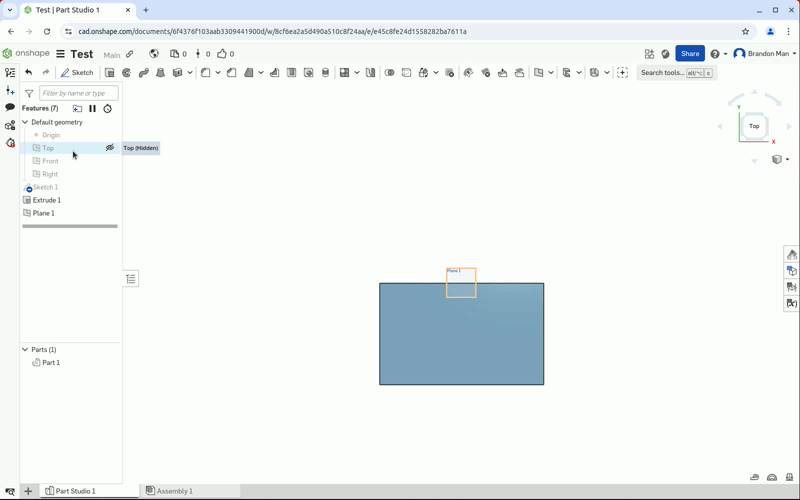
key(shift+s)
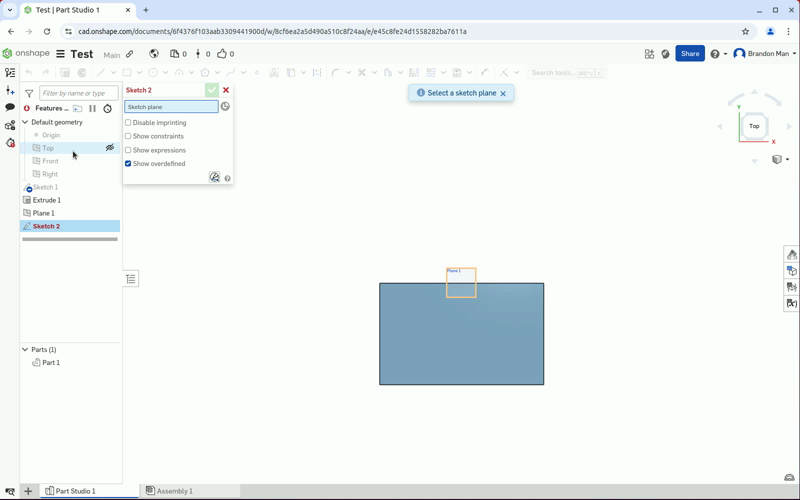
mouse_move(73, 215)
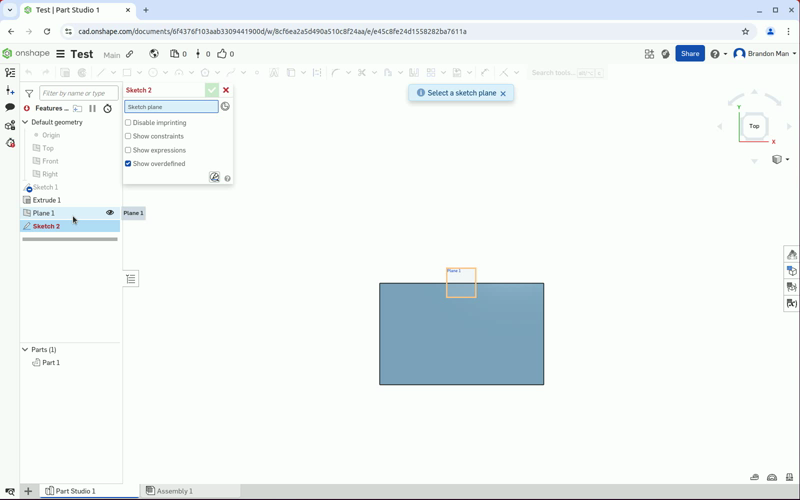
click(73, 215)
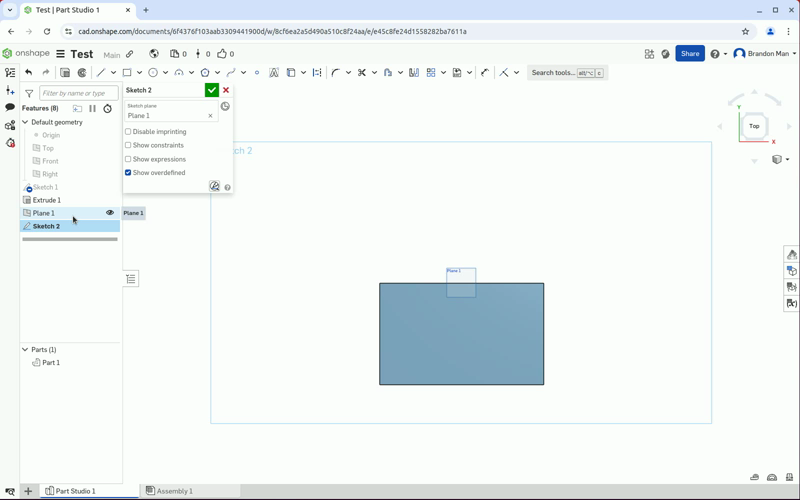
mouse_move(73, 352)
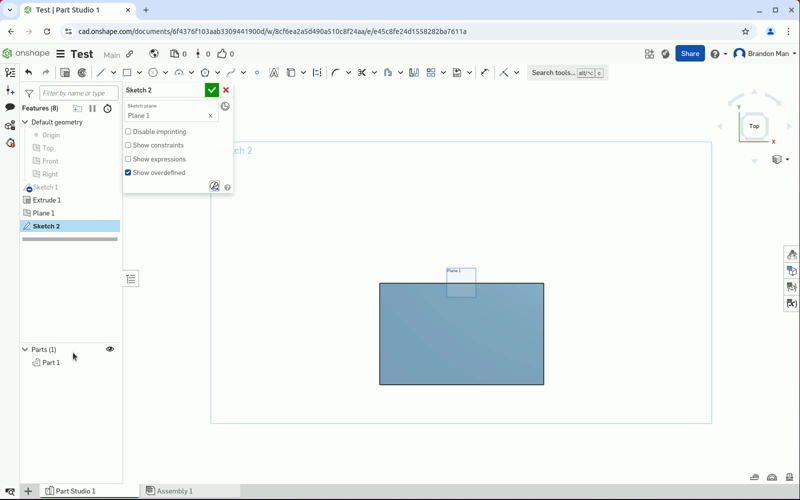
key(y)
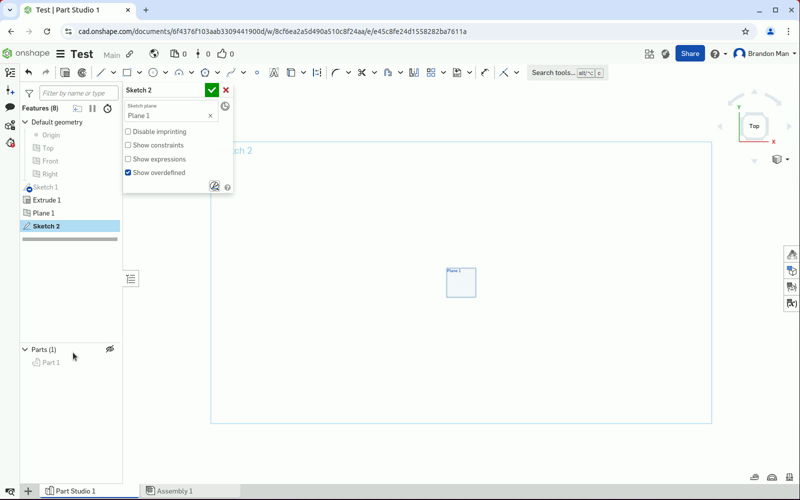
key(l)
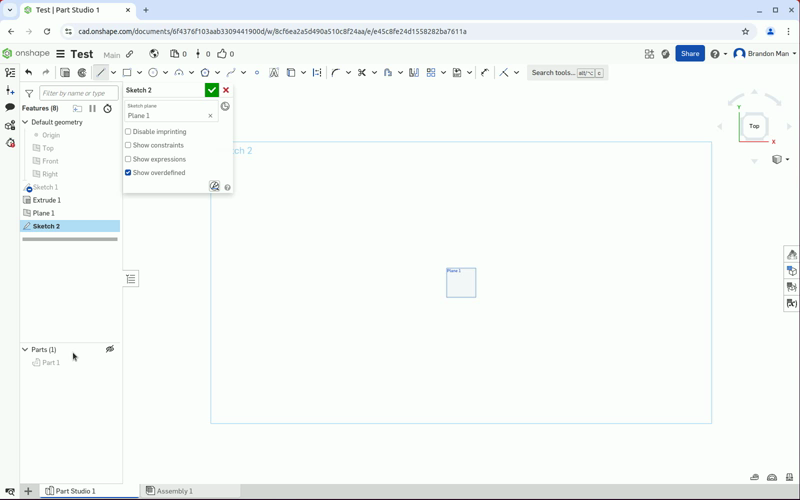
key_down(shift)
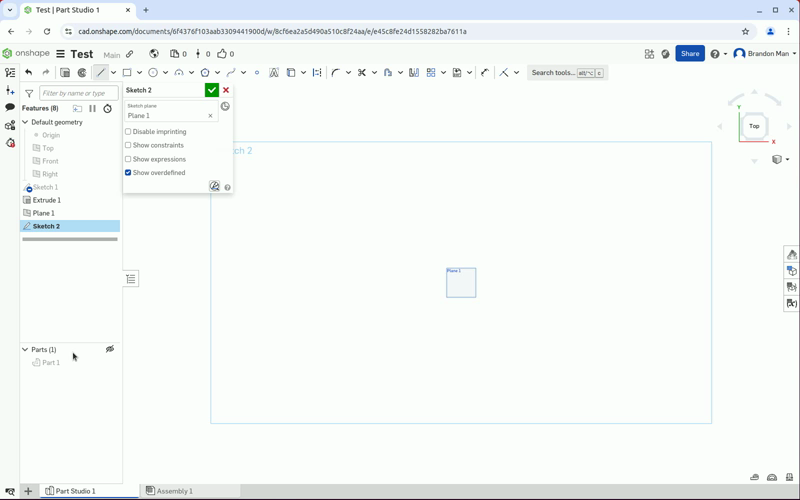
mouse_move(405, 368)
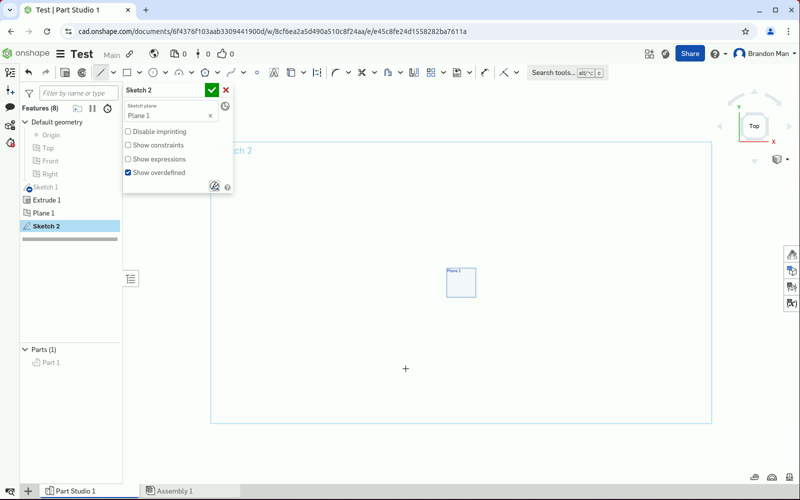
click(405, 368)
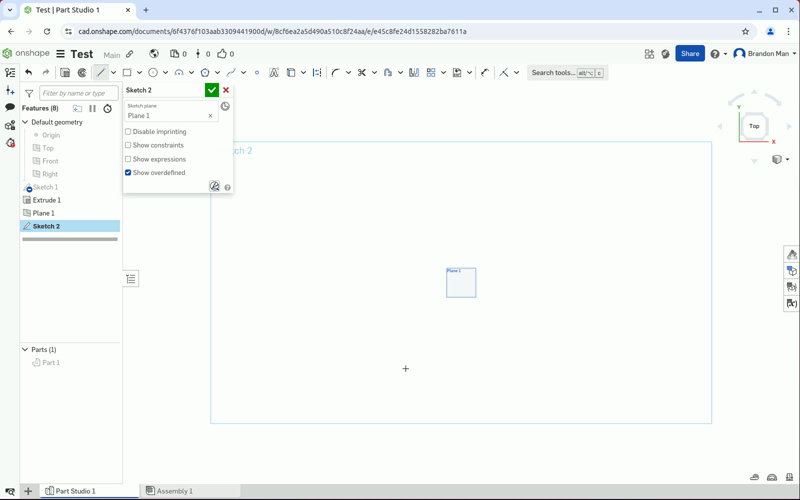
key_up(shift)
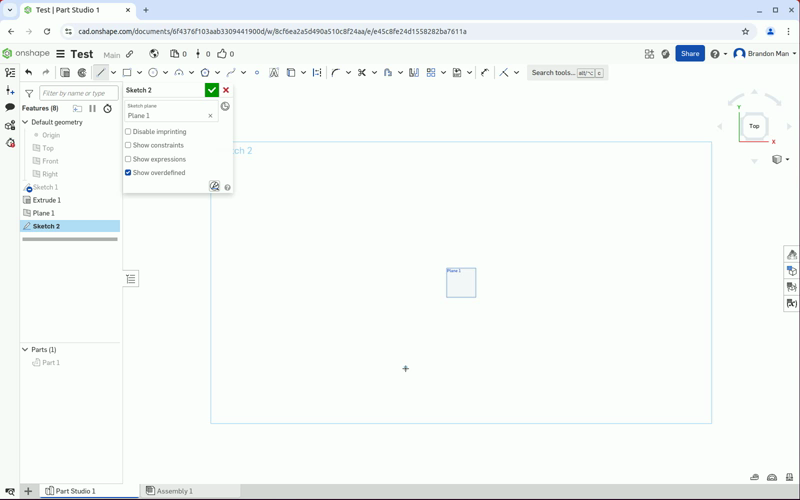
key_down(shift)
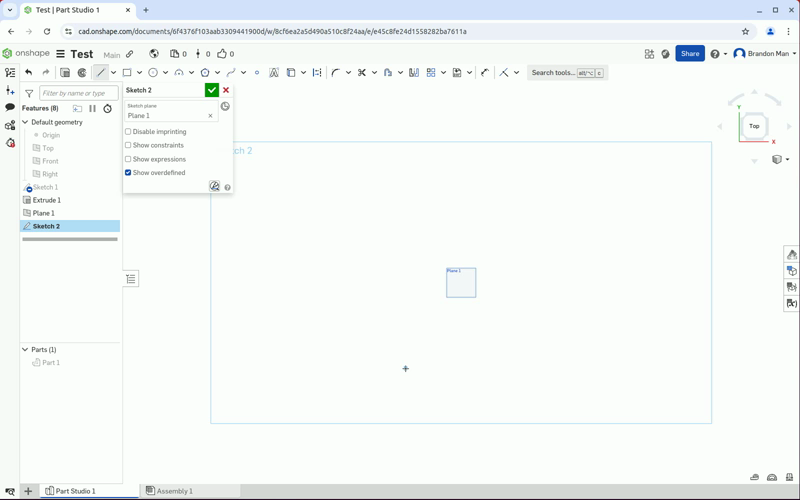
mouse_move(467, 368)
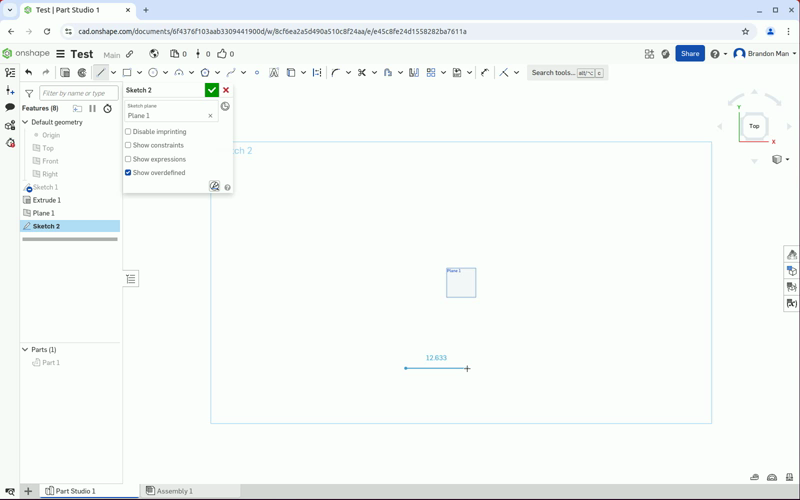
click(467, 368)
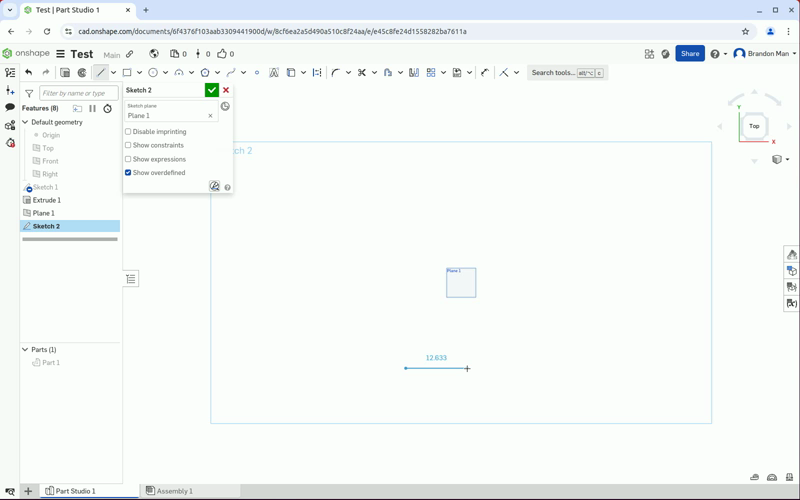
key_up(shift)
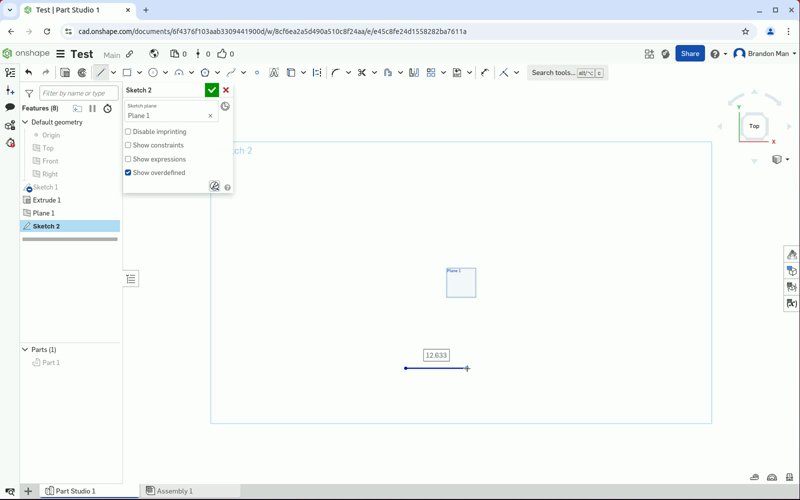
key_down(shift)
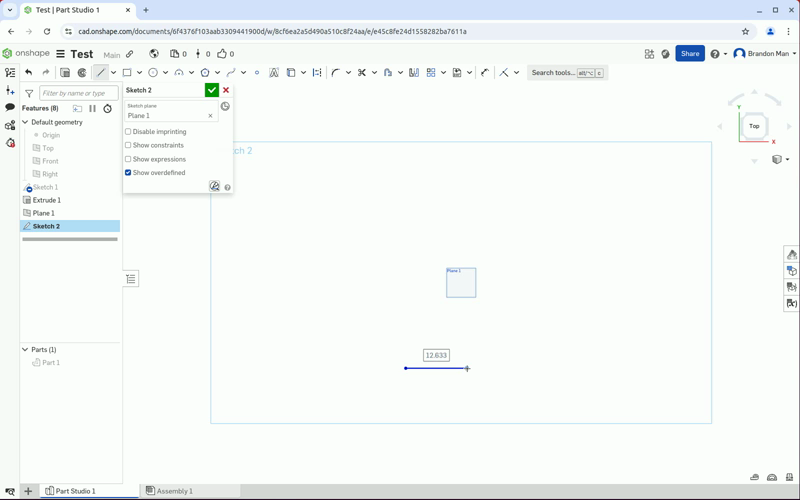
mouse_move(467, 296)
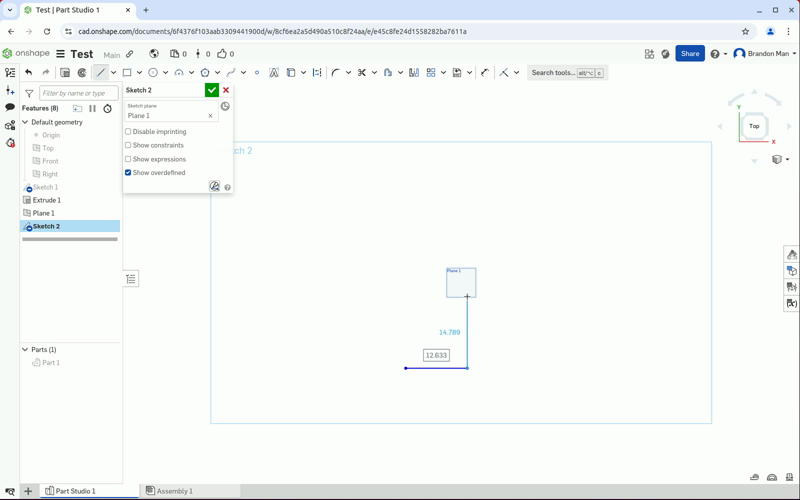
click(467, 296)
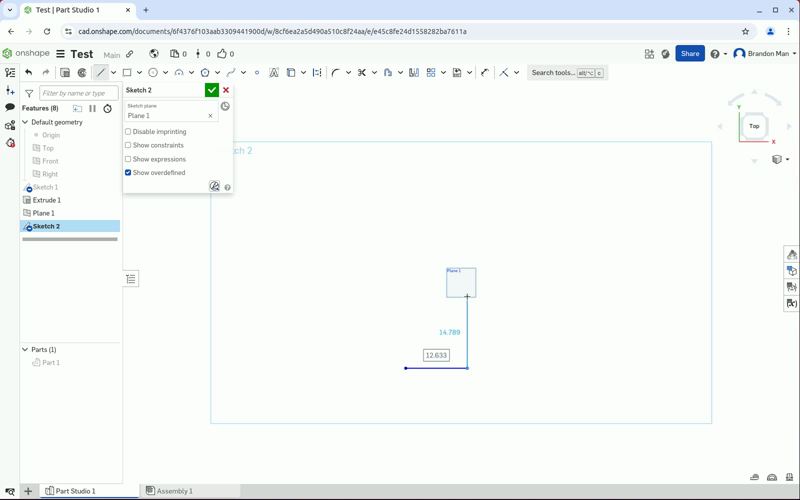
key_up(shift)
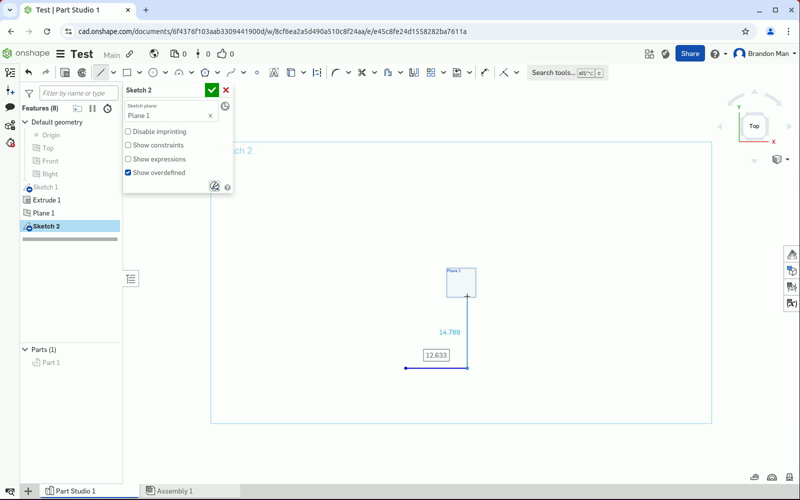
key_down(shift)
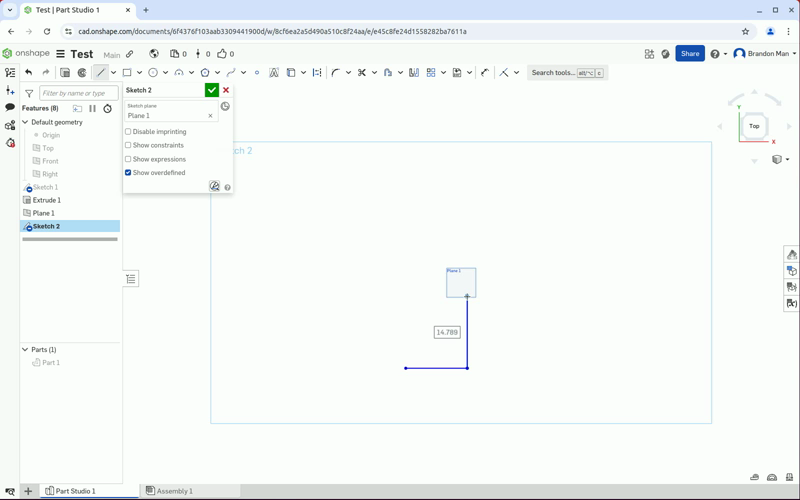
mouse_move(405, 296)
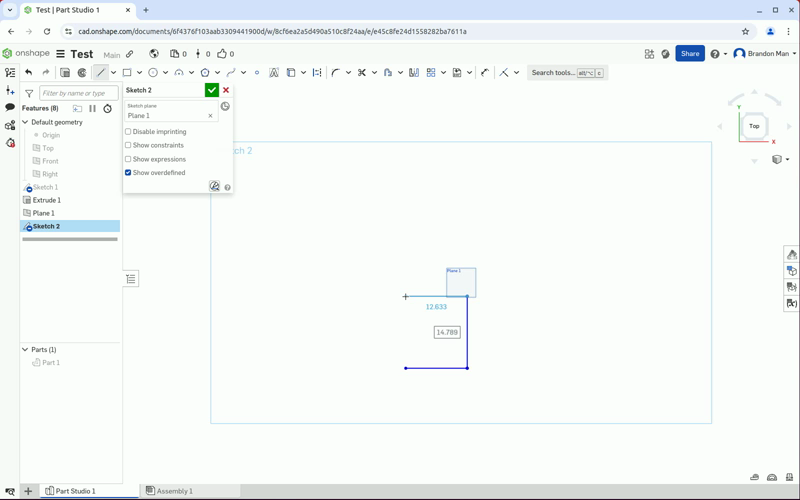
click(405, 296)
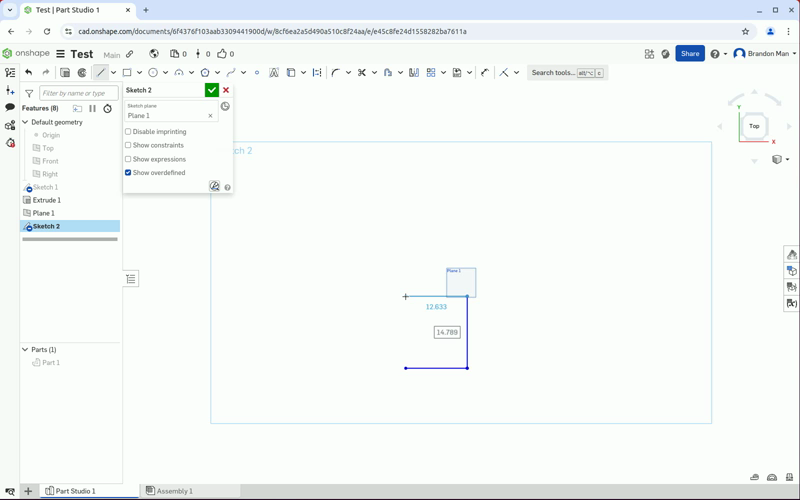
key_up(shift)
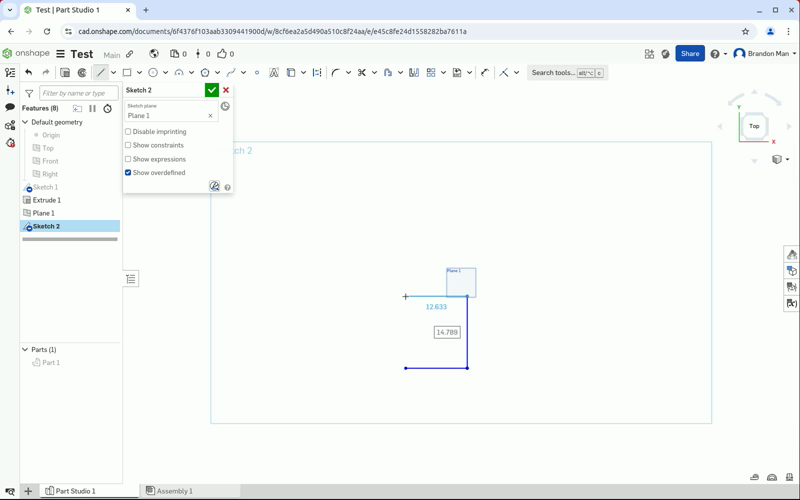
key_down(shift)
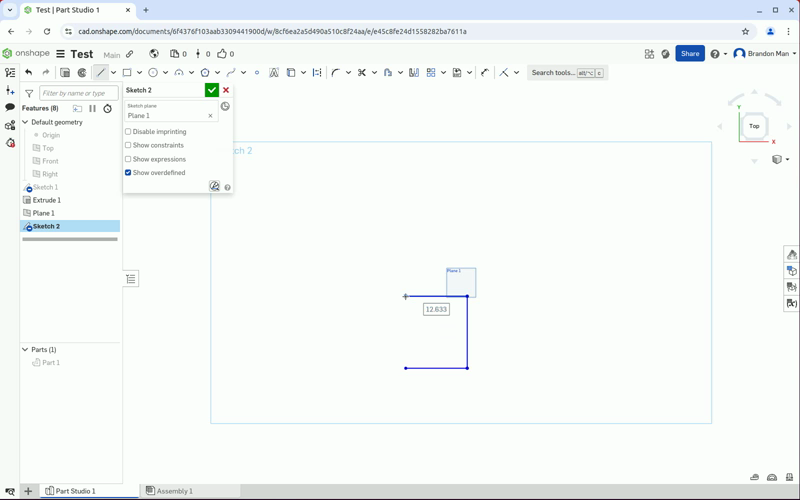
mouse_move(405, 368)
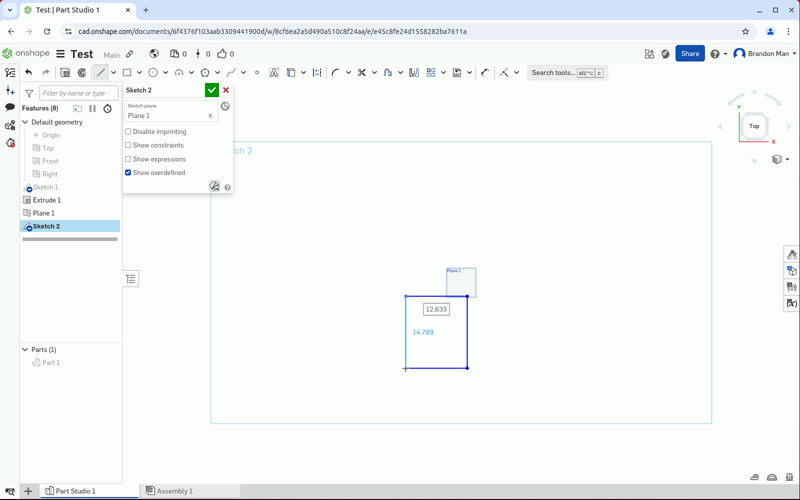
key_up(shift)
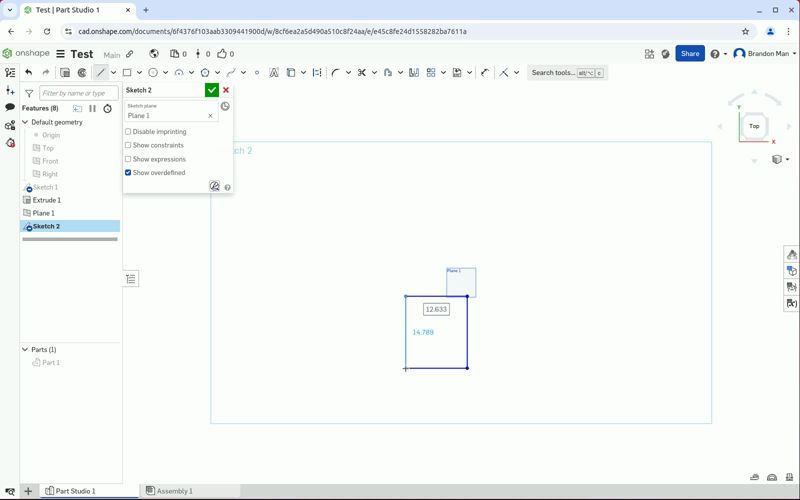
click(405, 368)
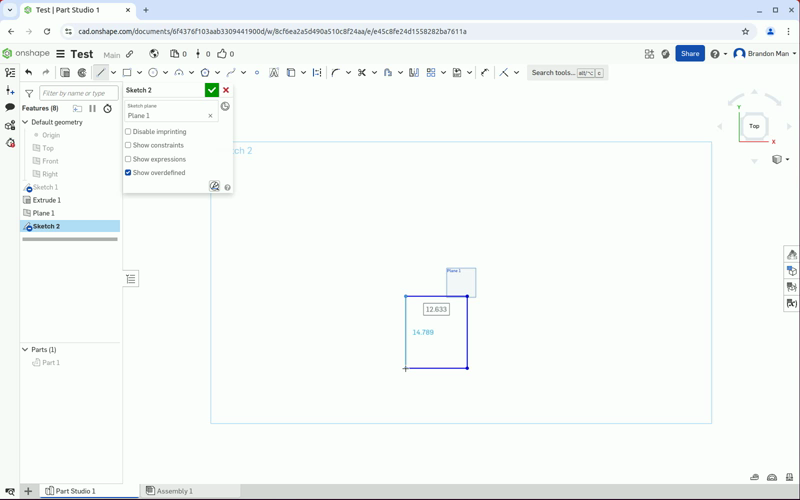
key(esc)
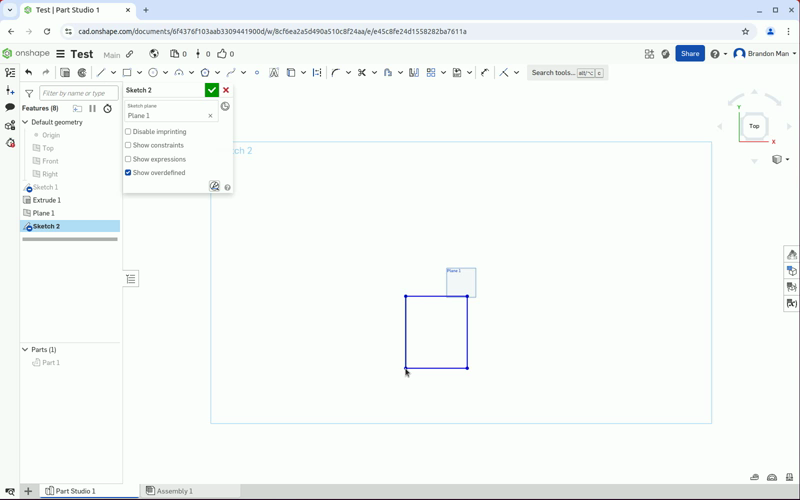
mouse_move(411, 311)
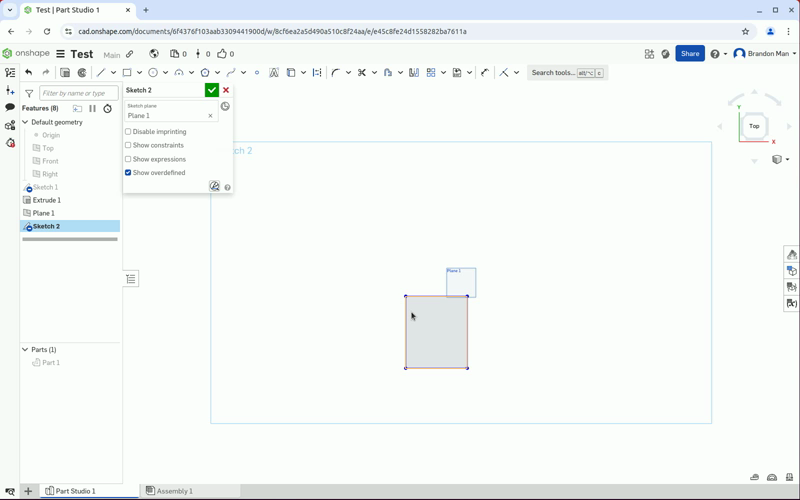
click(411, 311)
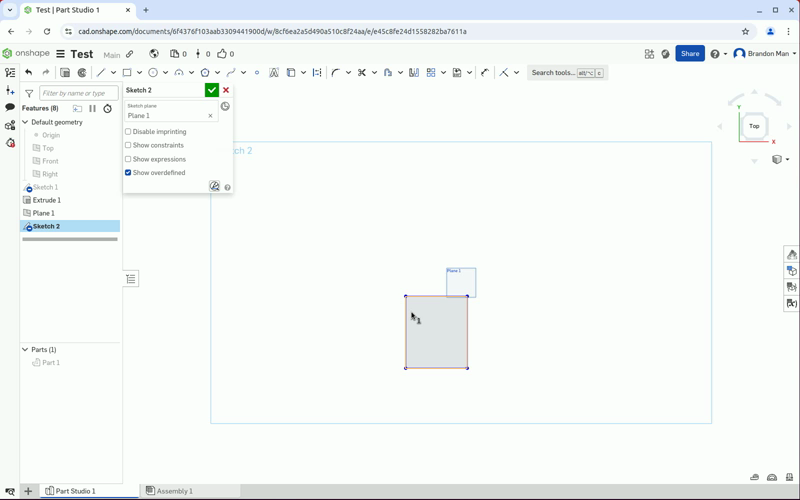
mouse_move(73, 352)
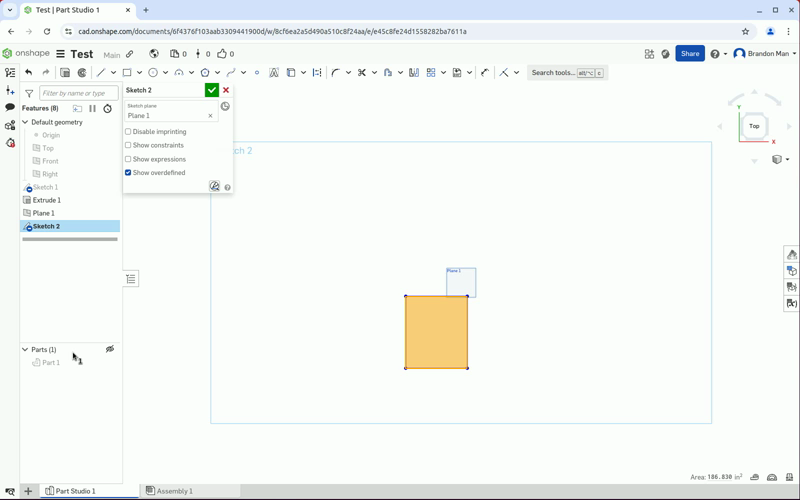
key(shift+y)
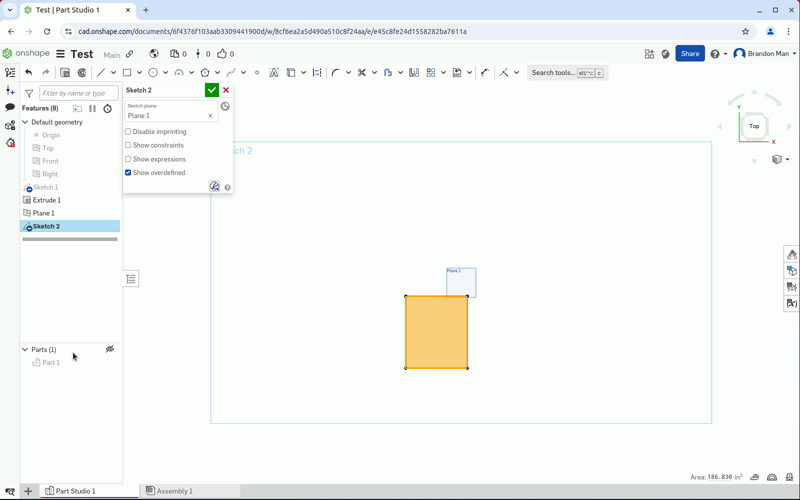
key(shift+e)
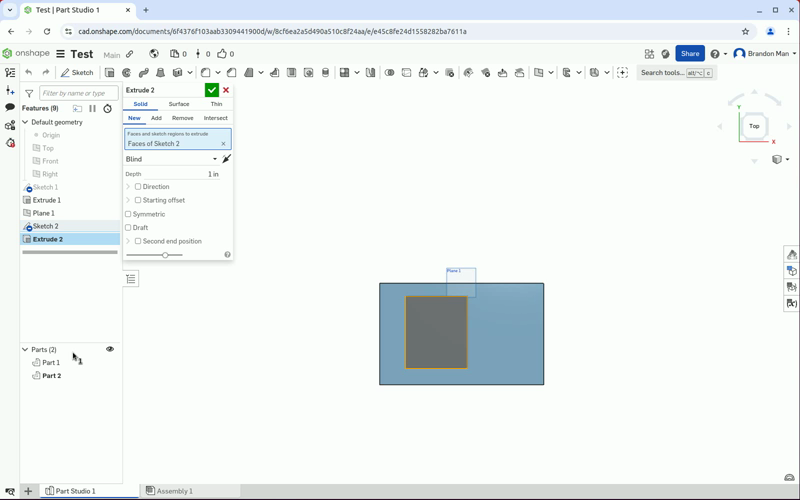
mouse_move(143, 106)
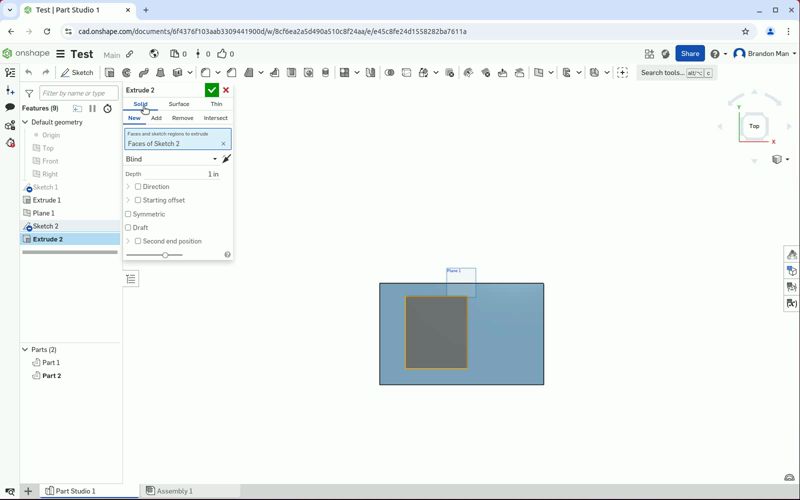
click(143, 106)
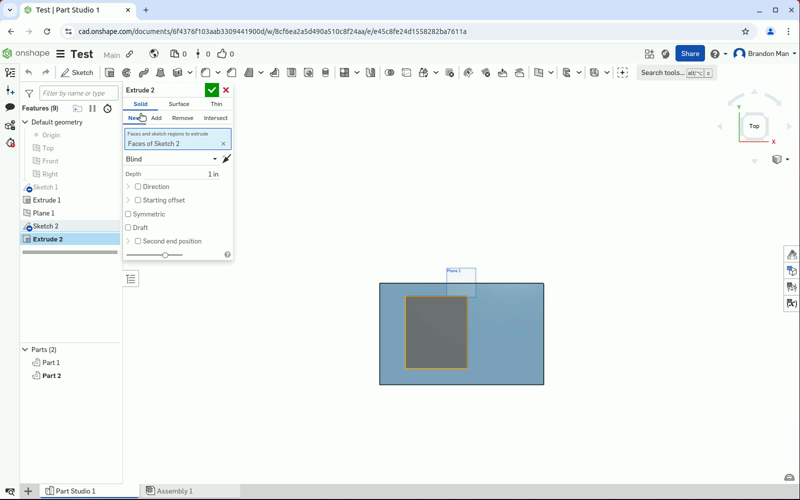
mouse_move(137, 120)
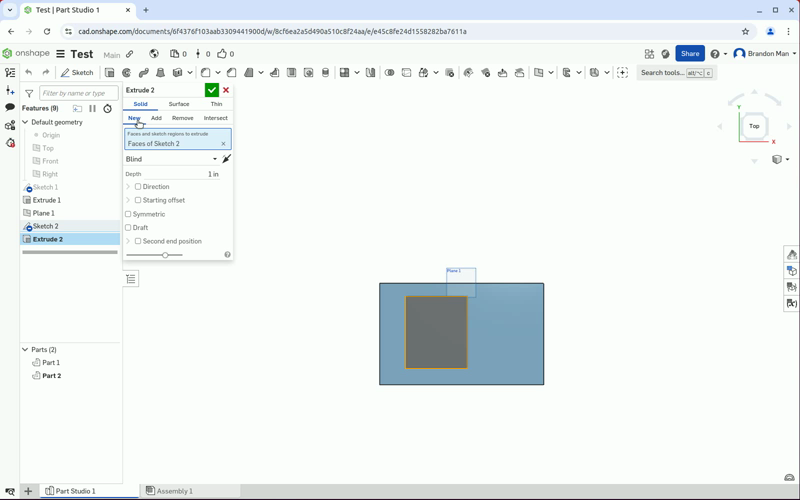
click(137, 120)
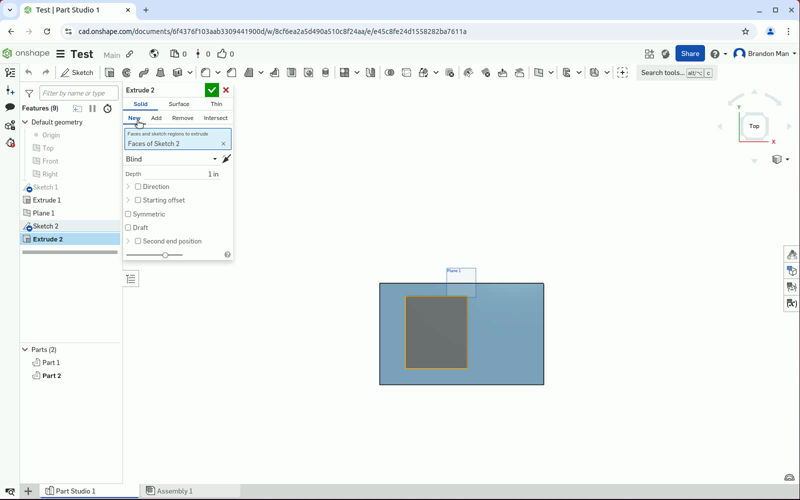
key(tab, 4)
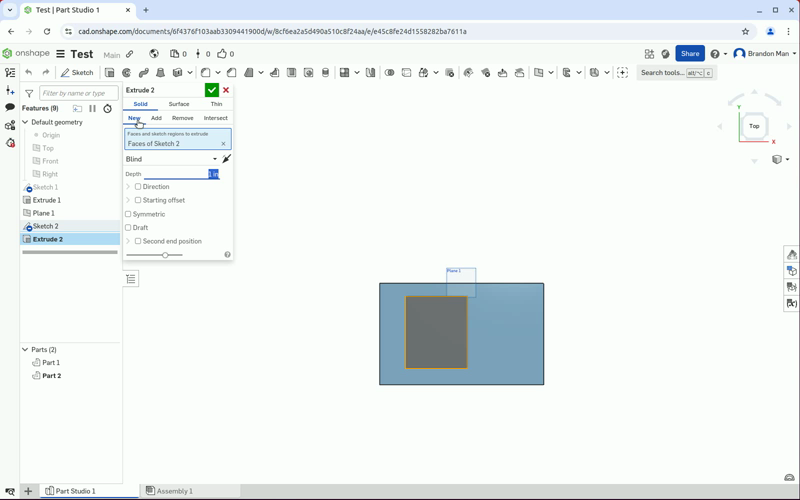
text(6.258)
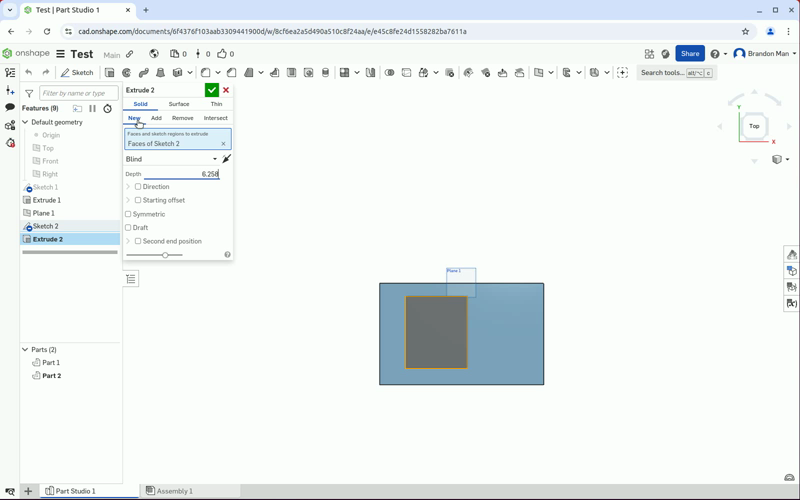
key(enter)
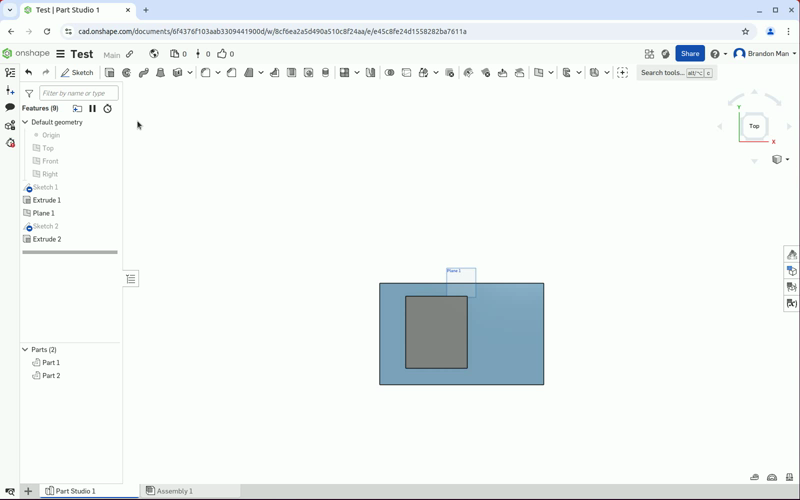
key(shift+h)
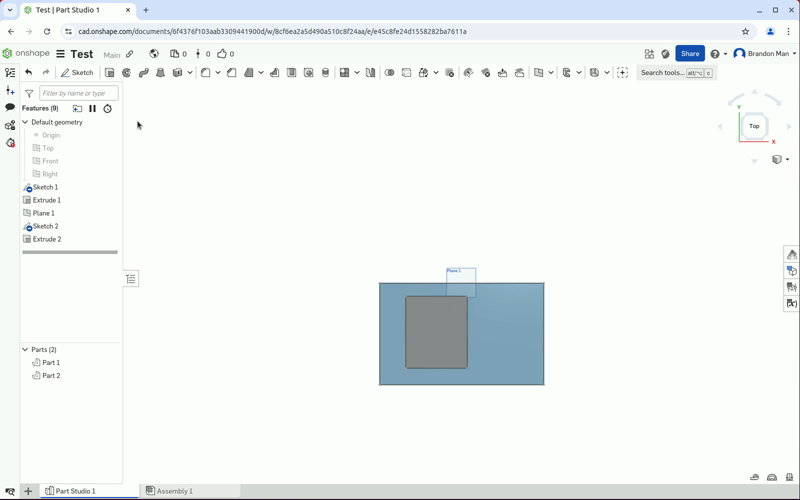
key(shift+h)
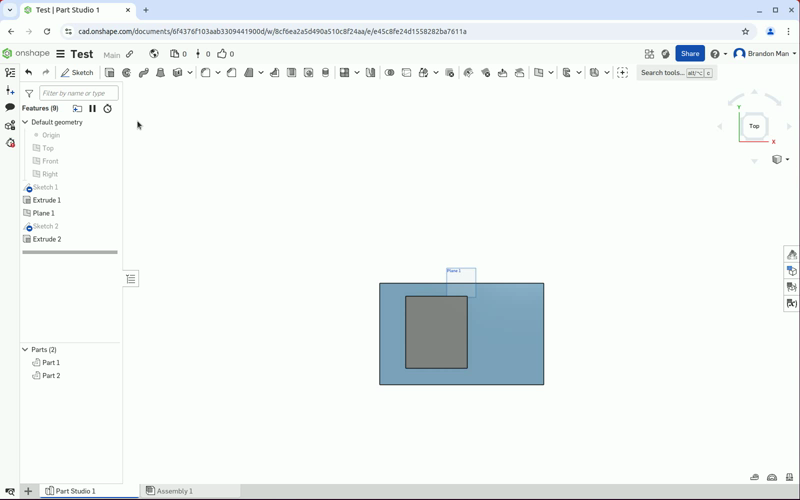
mouse_move(73, 189)
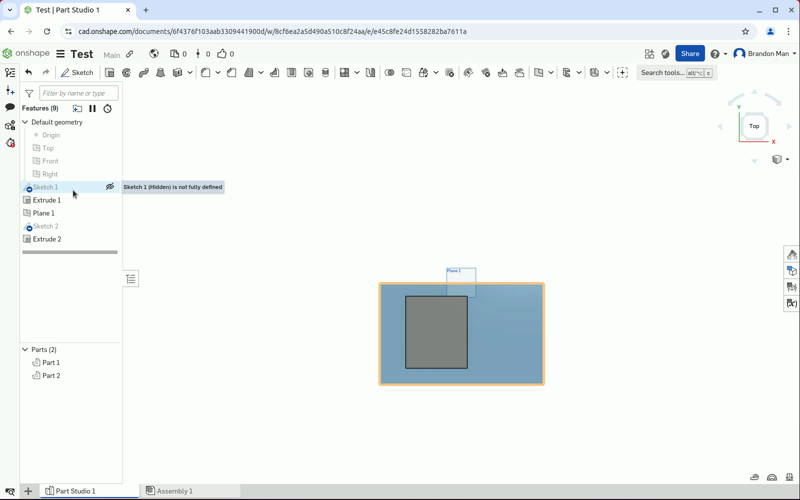
click(73, 189)
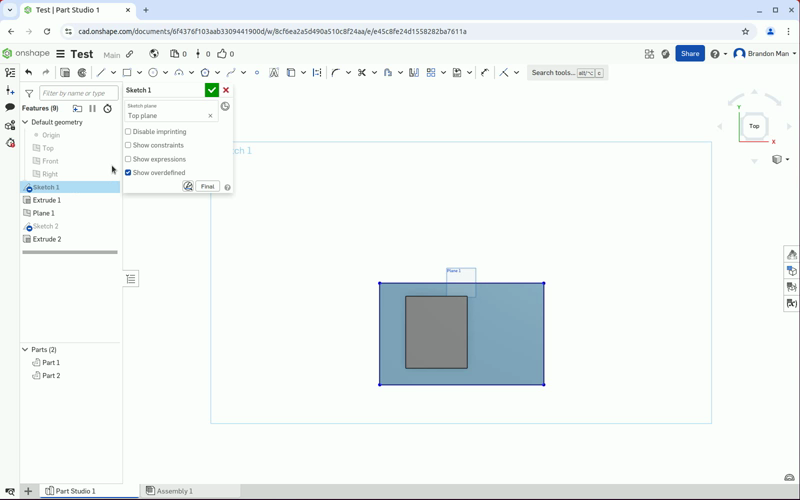
mouse_move(229, 92)
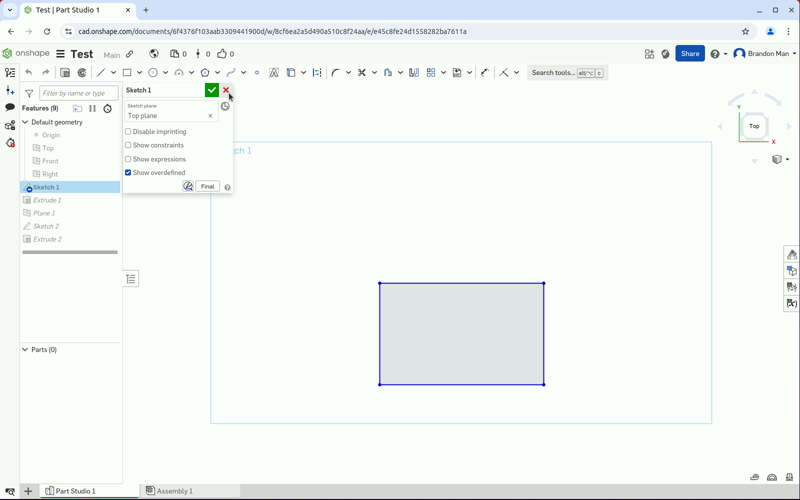
click(229, 92)
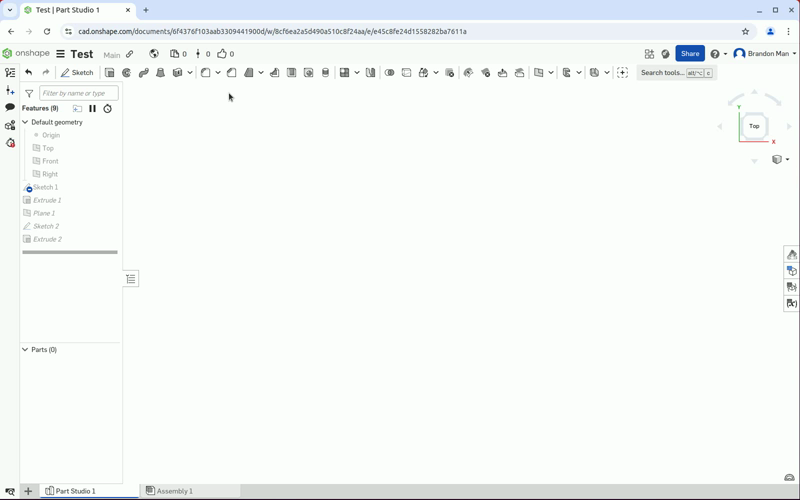
mouse_move(73, 352)
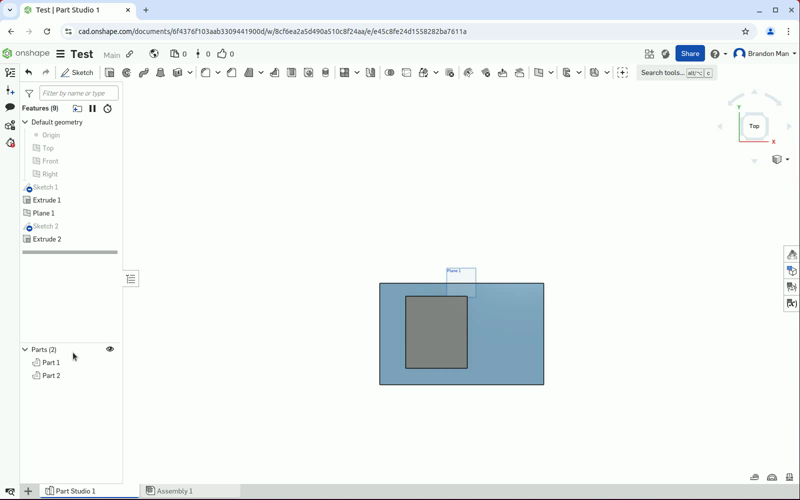
key(y)
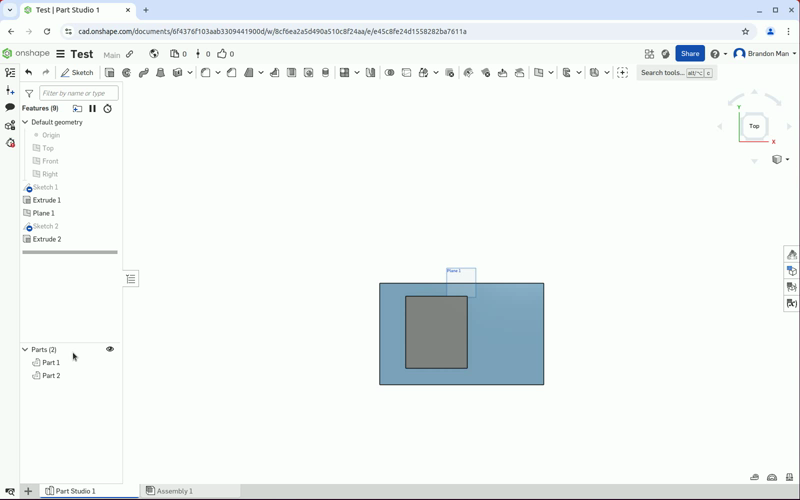
key(shift+p)
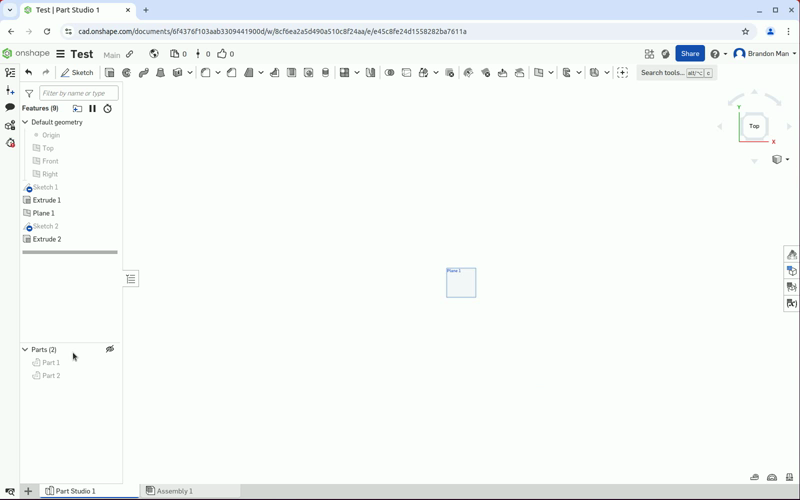
key(space)
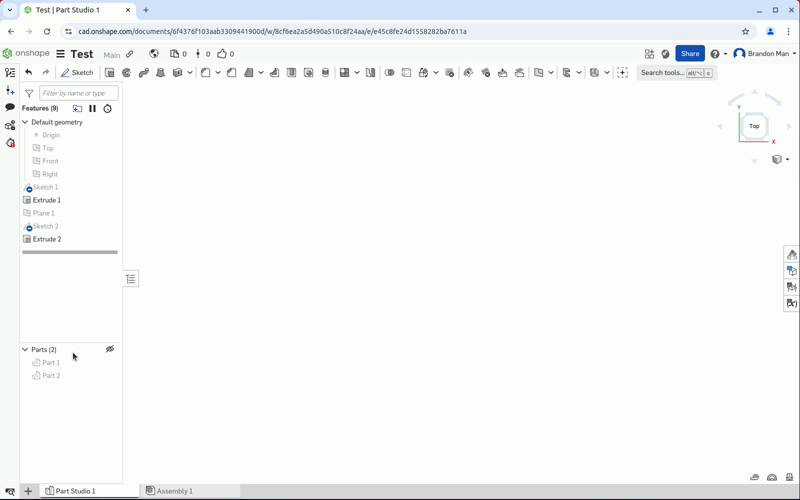
key_down(shift)
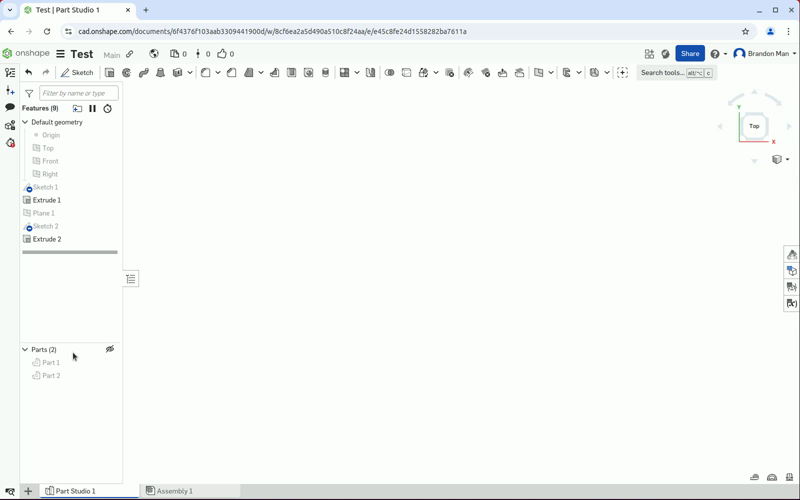
key(up)
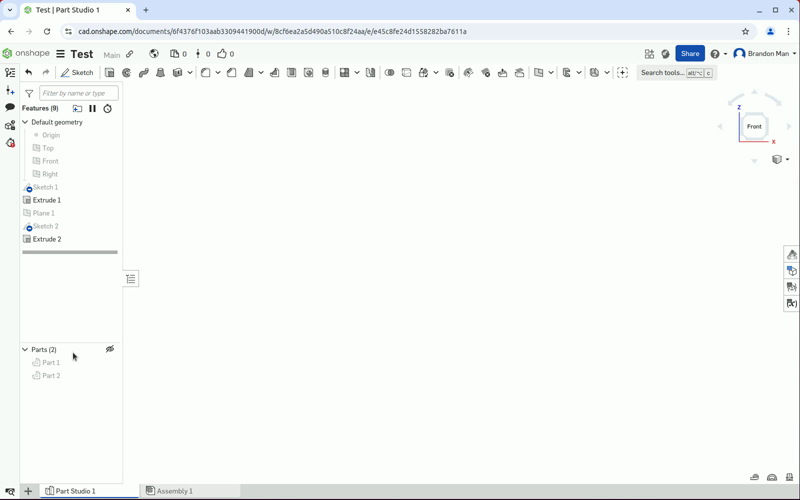
key_up(shift)
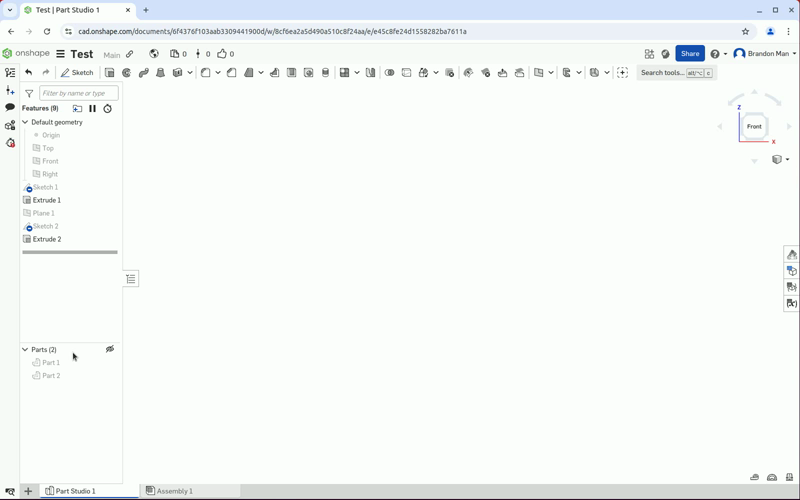
mouse_move(73, 352)
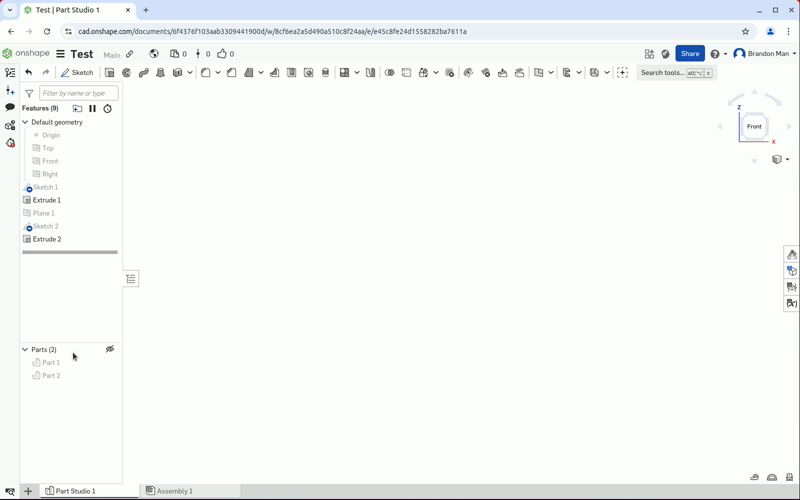
key(shift+y)
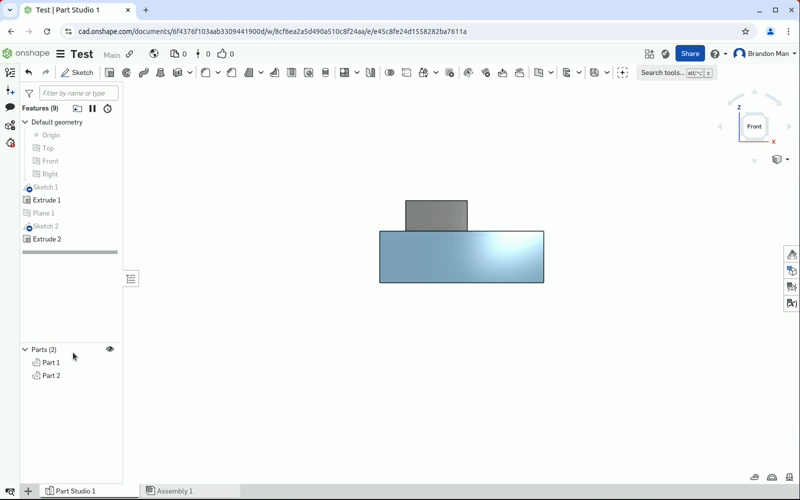
mouse_move(541, 75)
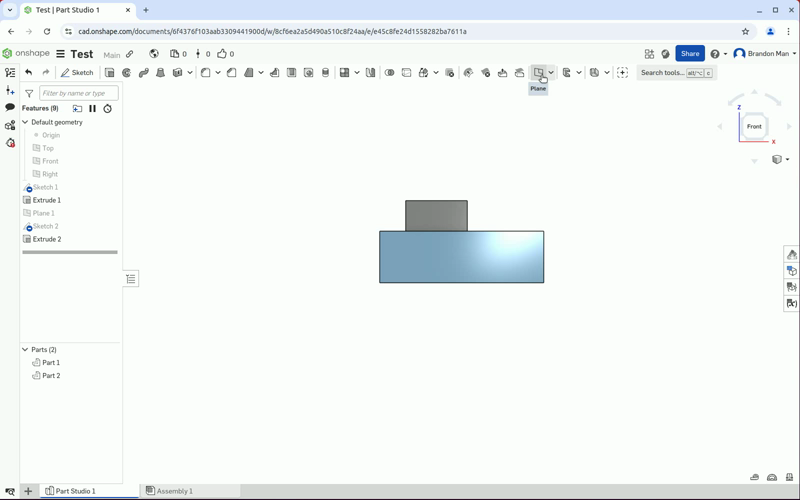
click(541, 75)
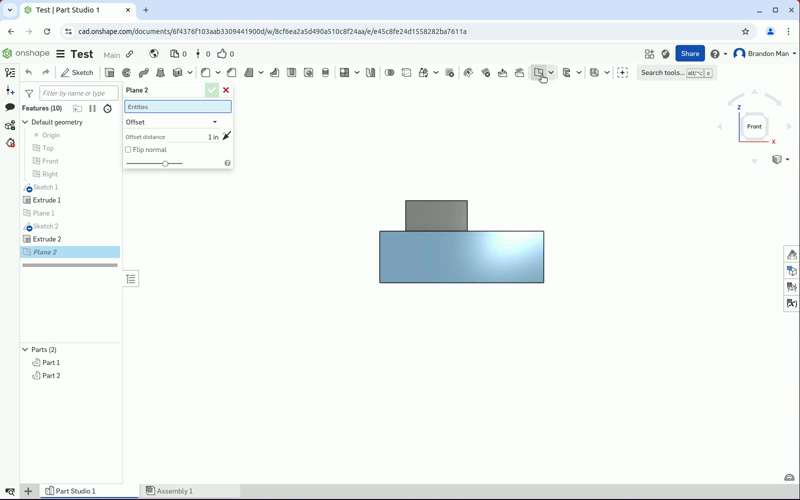
mouse_move(73, 163)
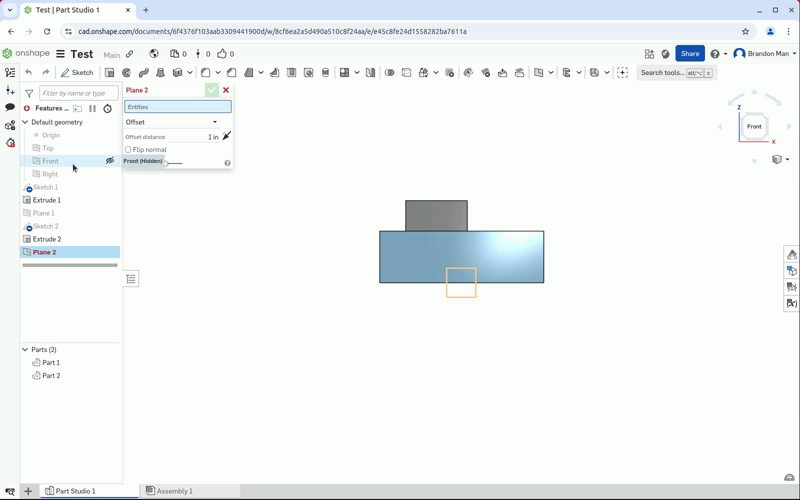
click(73, 163)
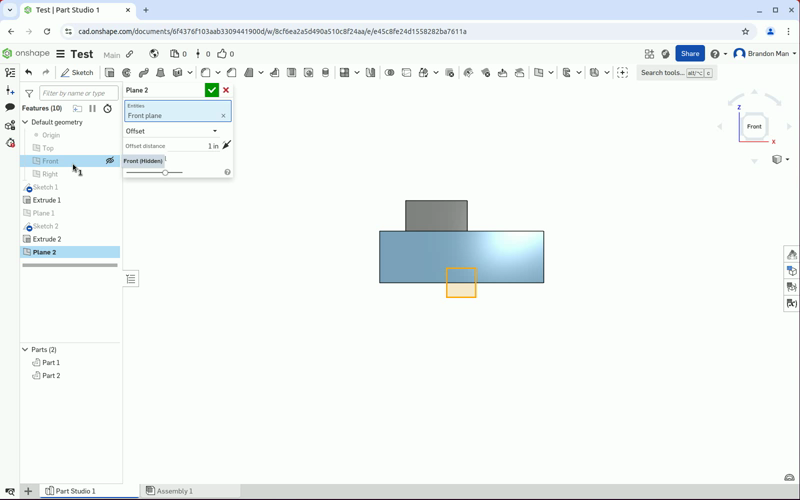
key(tab, 2)
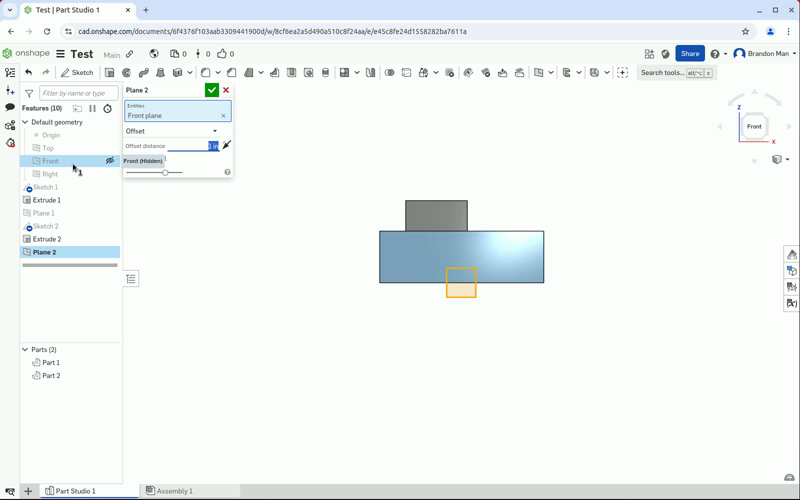
text(20.951)
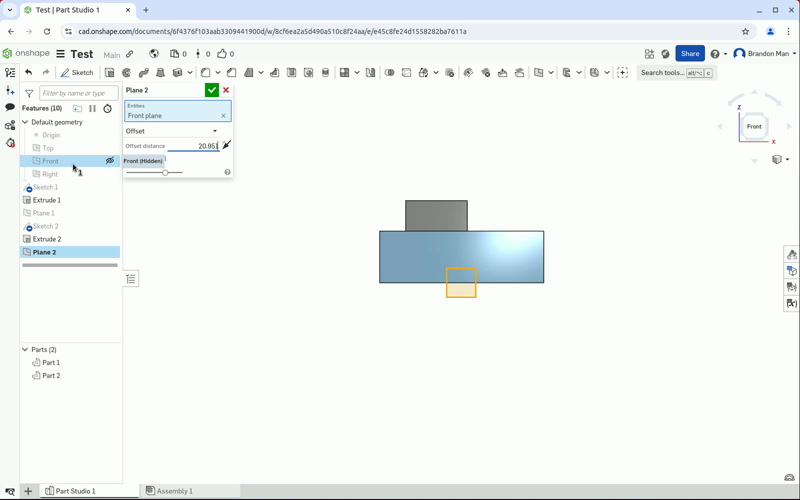
key(enter, 2)
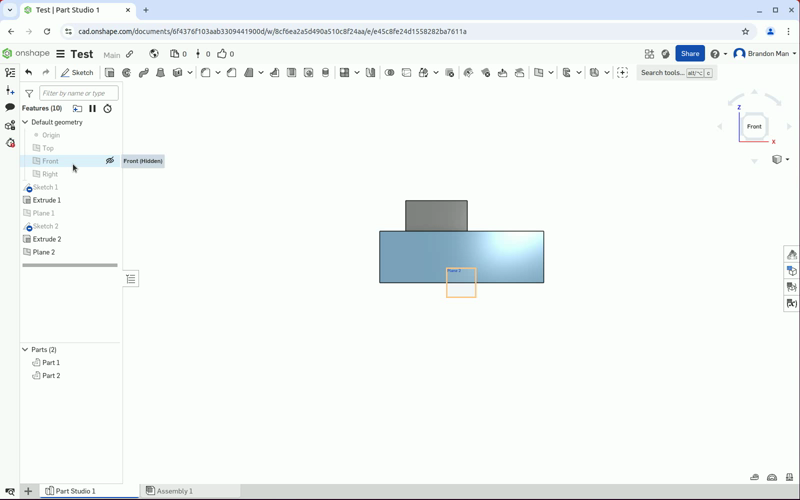
key(shift+s)
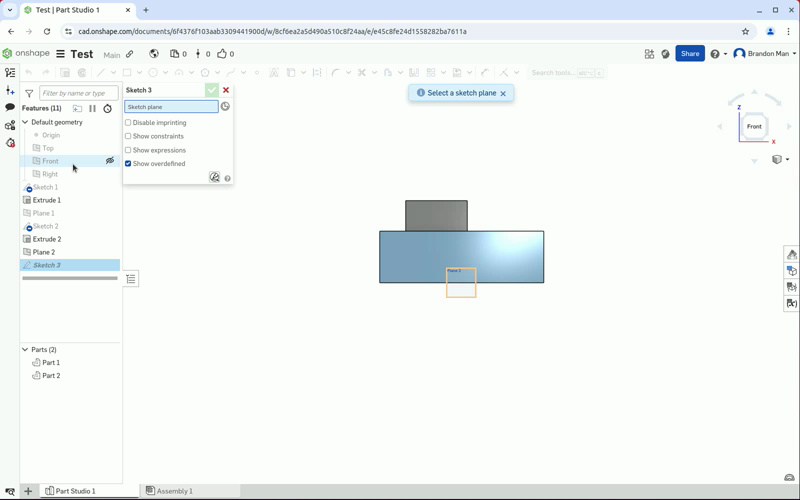
mouse_move(73, 254)
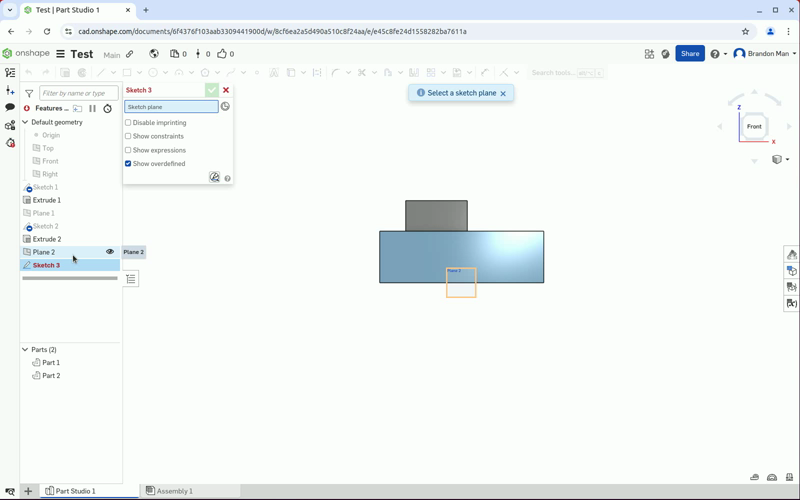
click(73, 254)
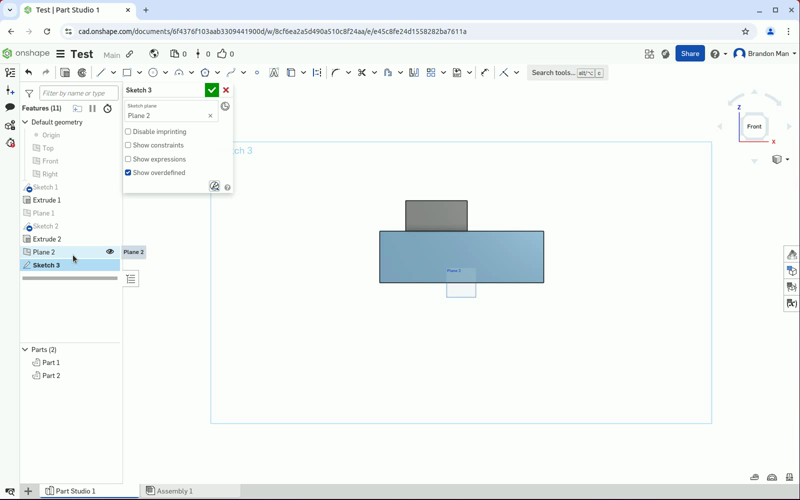
mouse_move(73, 352)
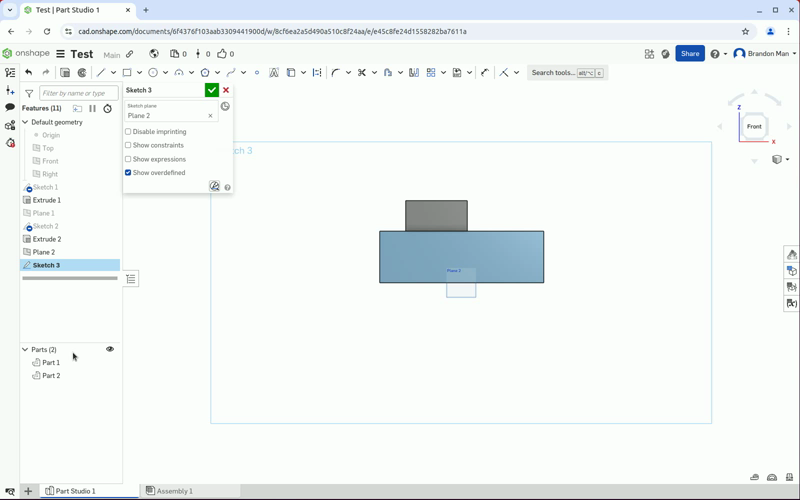
key(y)
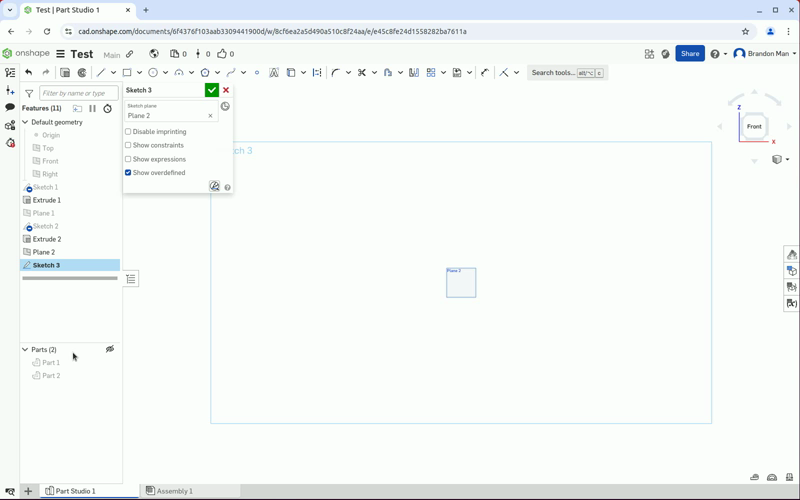
key(a)
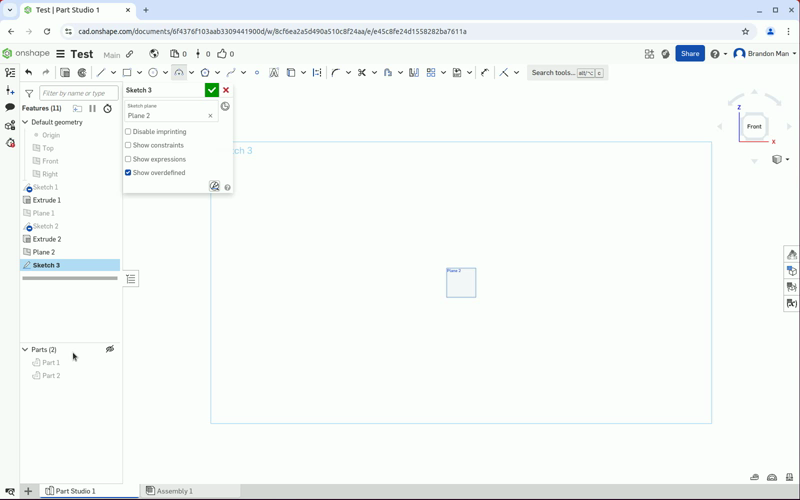
key_down(shift)
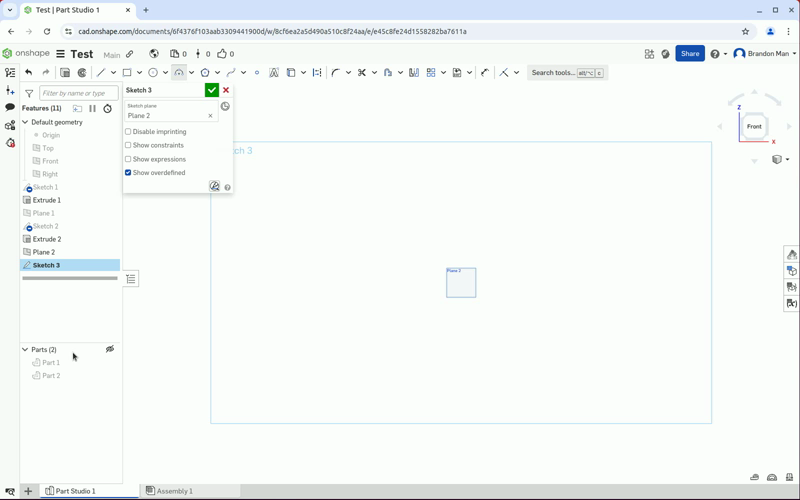
mouse_move(391, 282)
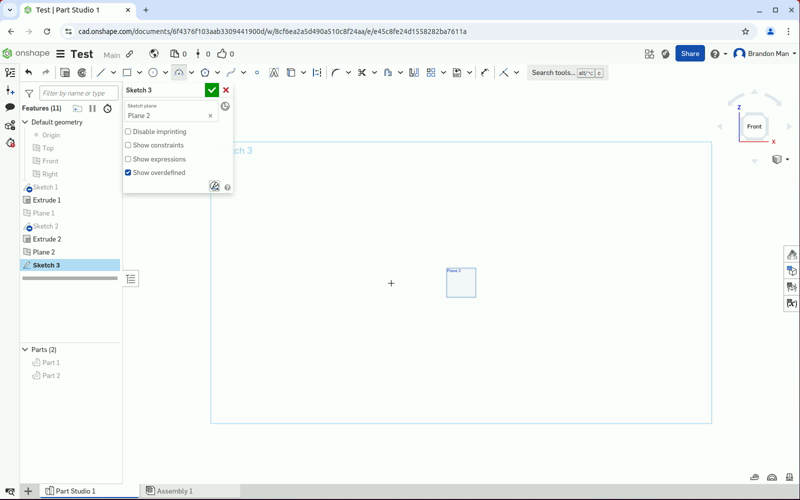
click(391, 282)
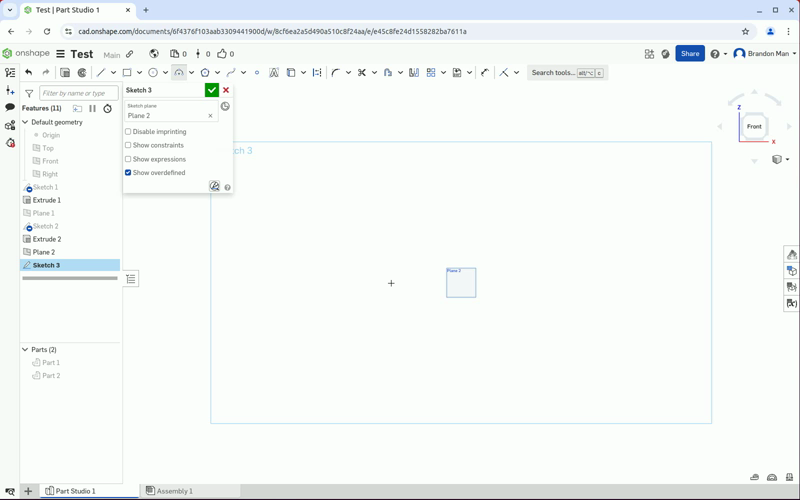
key_up(shift)
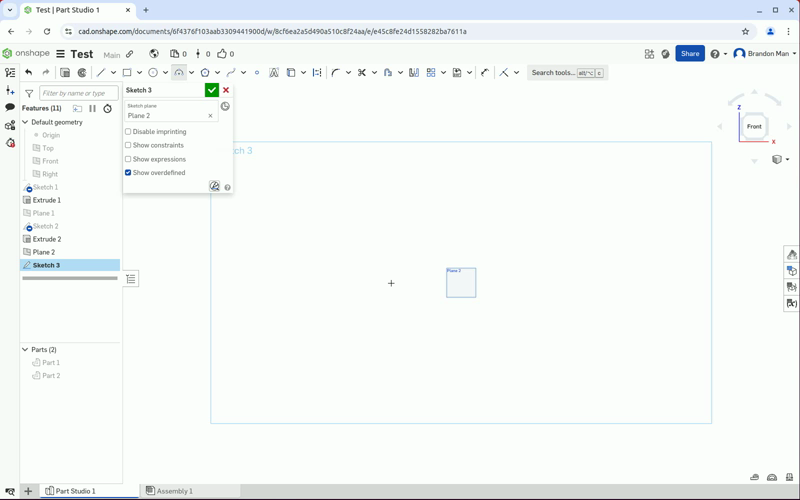
key_down(shift)
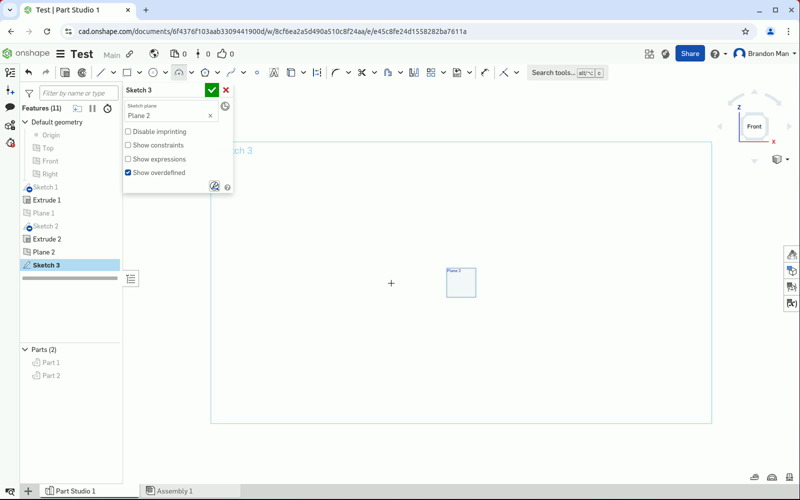
mouse_move(422, 282)
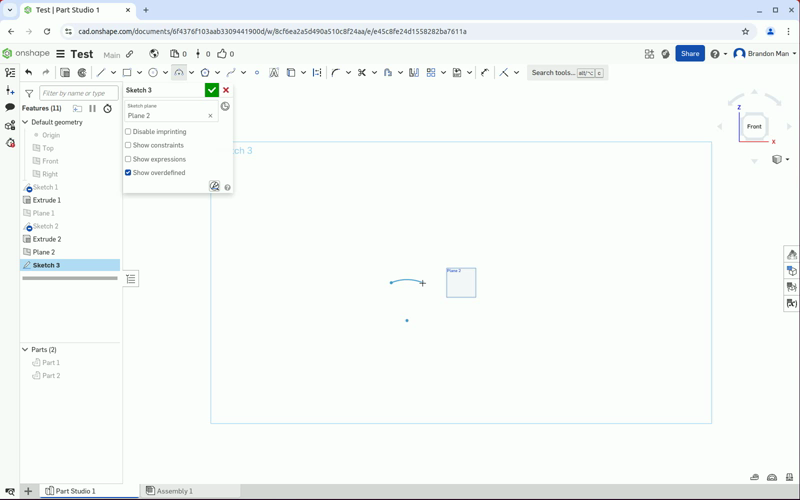
click(422, 282)
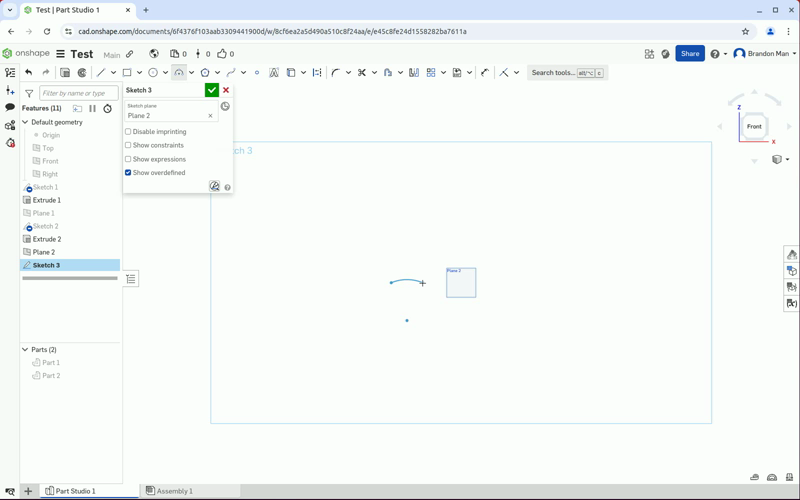
mouse_move(407, 298)
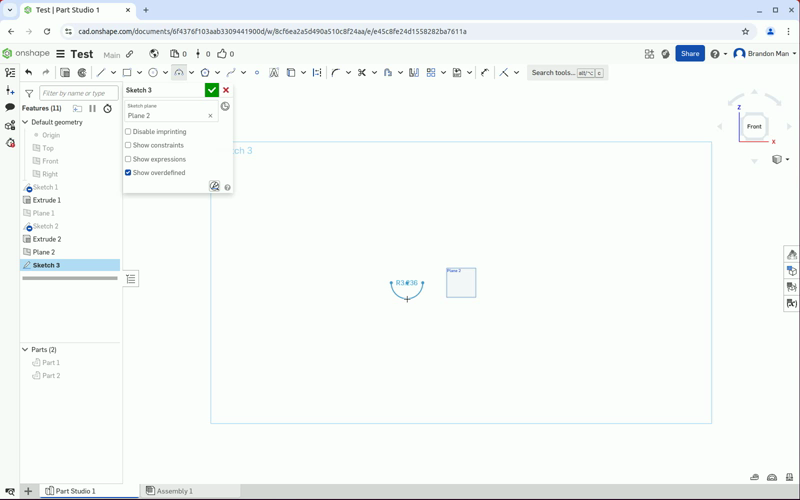
click(407, 298)
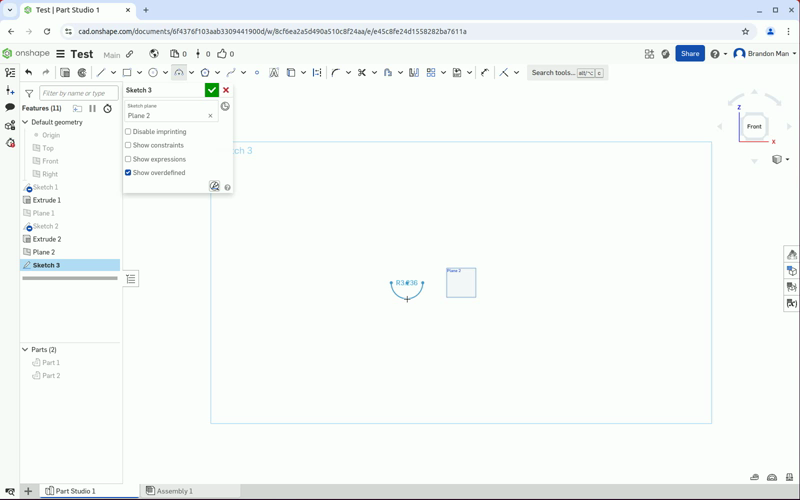
key_up(shift)
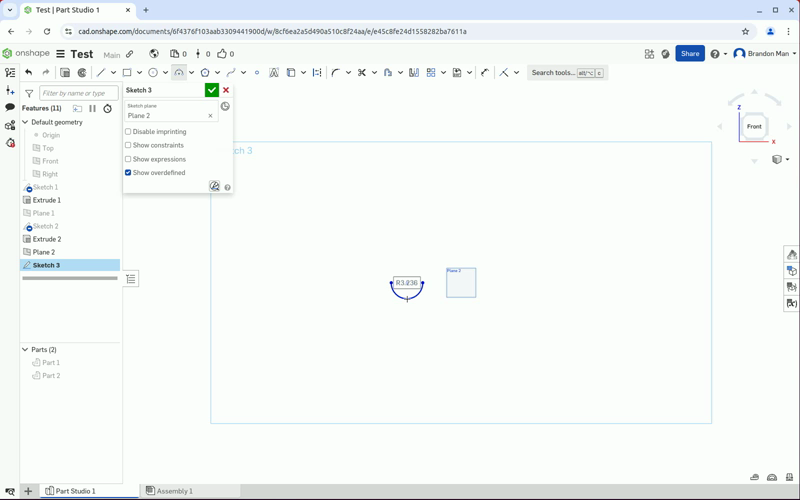
key(esc)
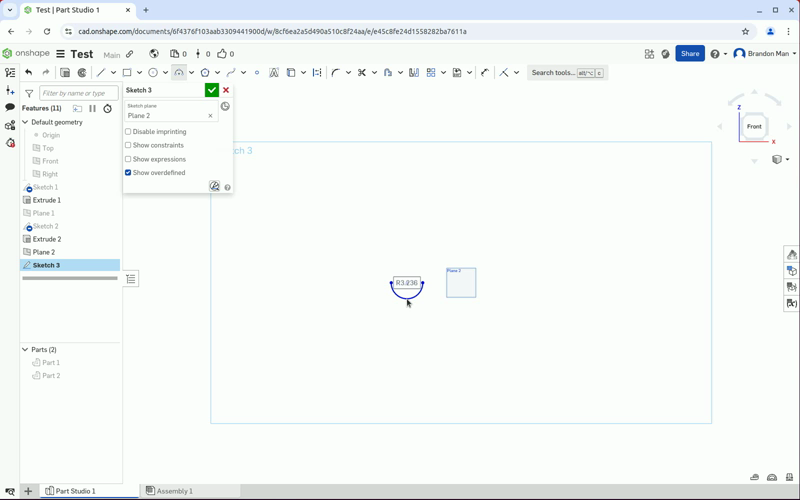
key(l)
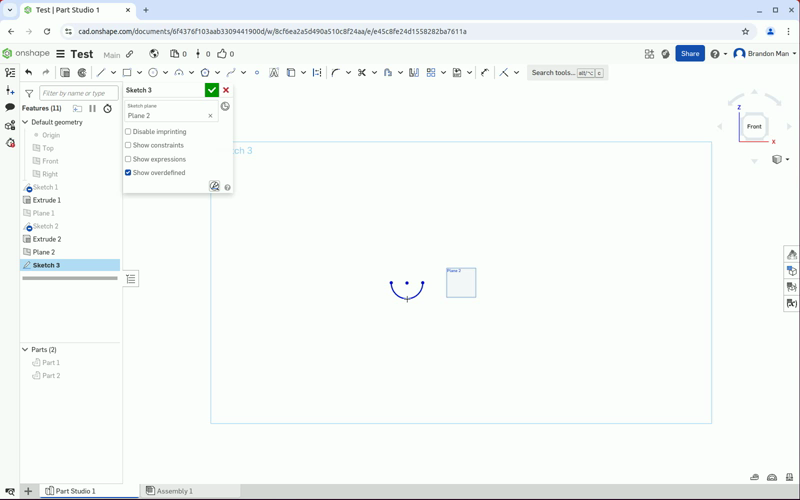
mouse_move(422, 282)
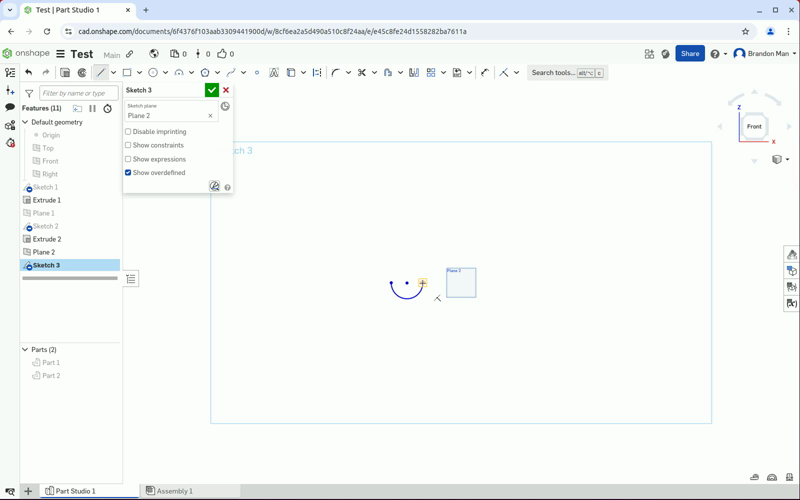
click(422, 282)
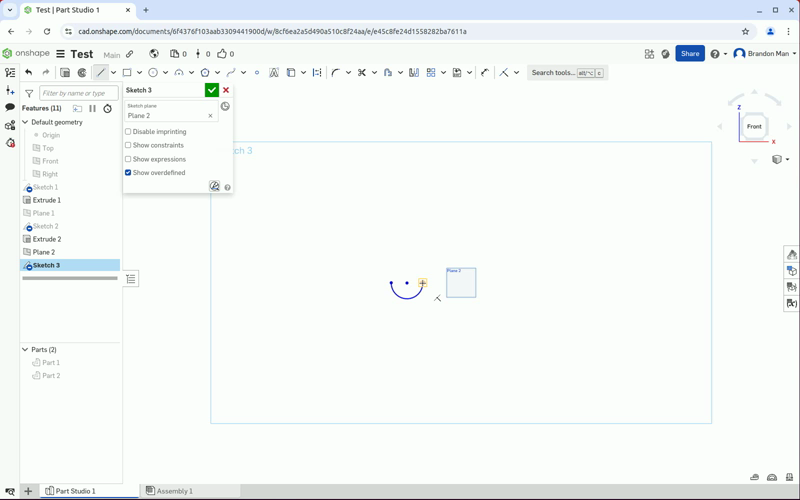
mouse_move(453, 282)
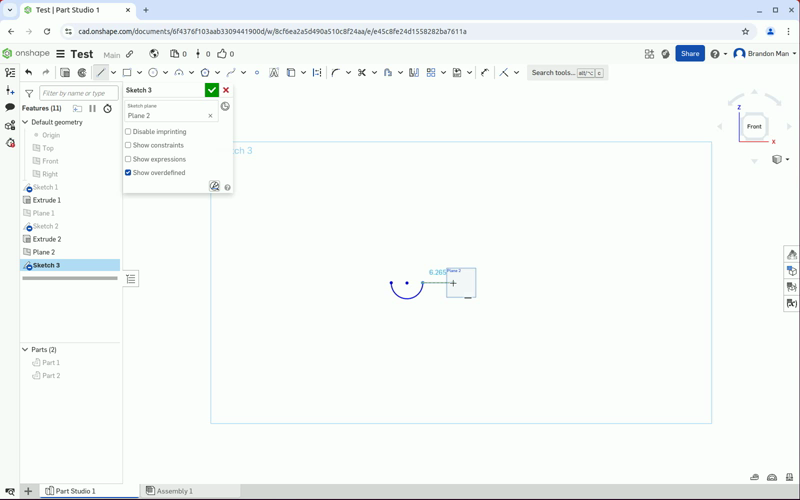
key_down(shift)
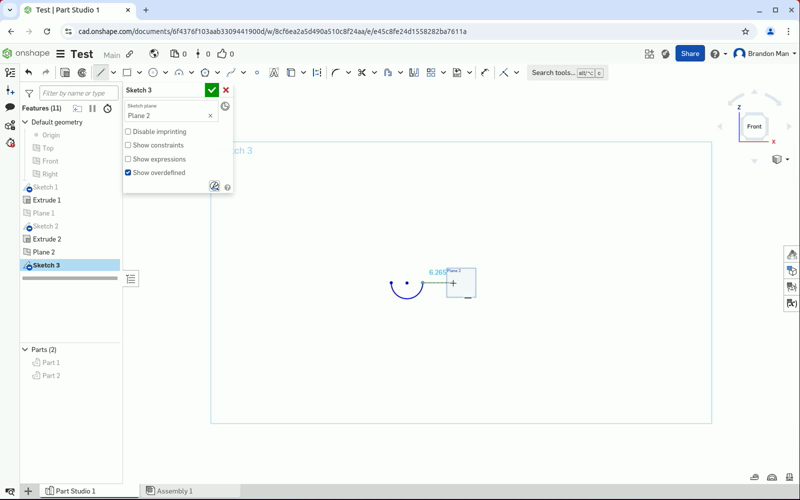
mouse_move(391, 282)
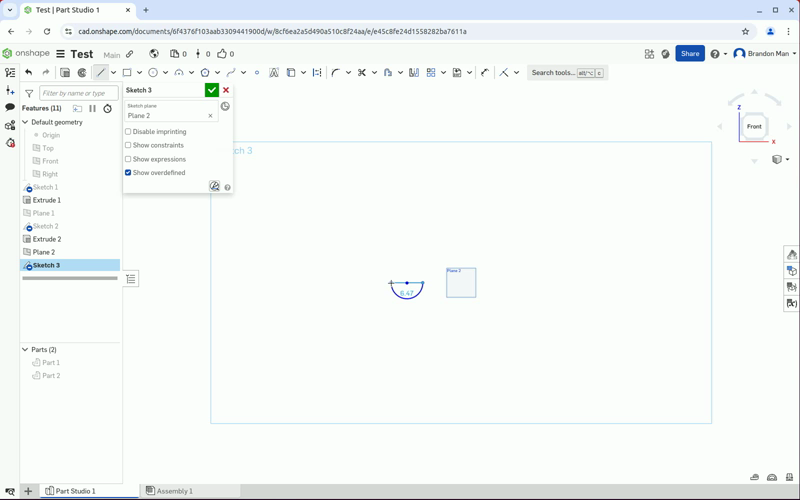
key_up(shift)
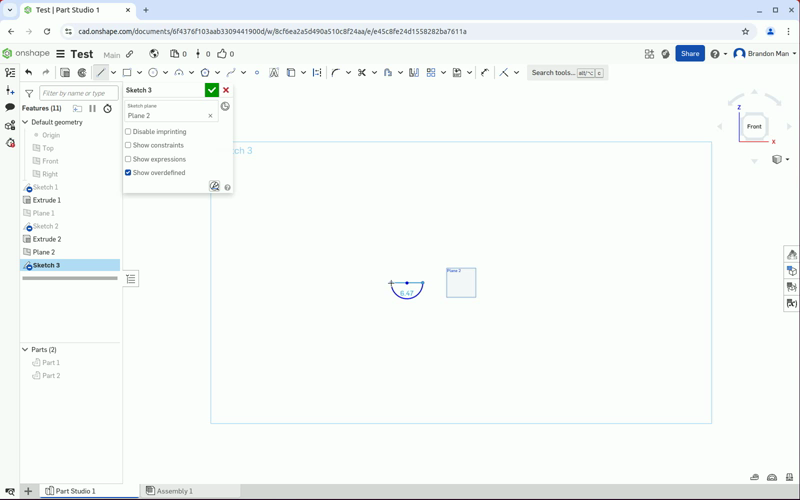
click(391, 282)
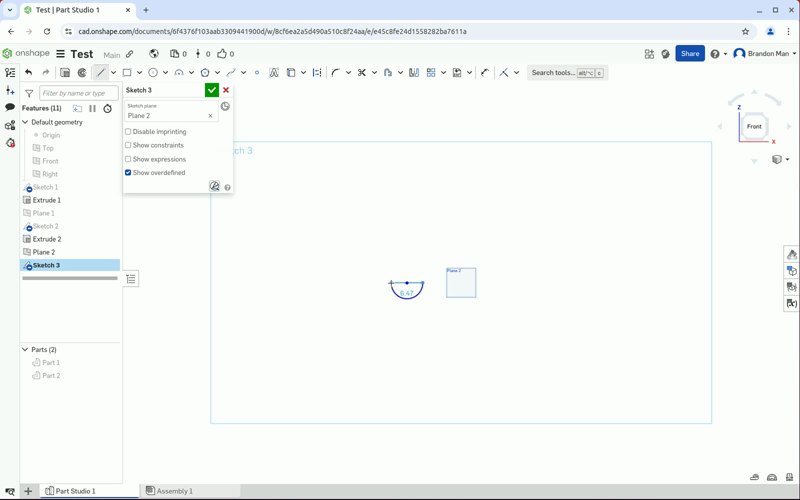
key(esc)
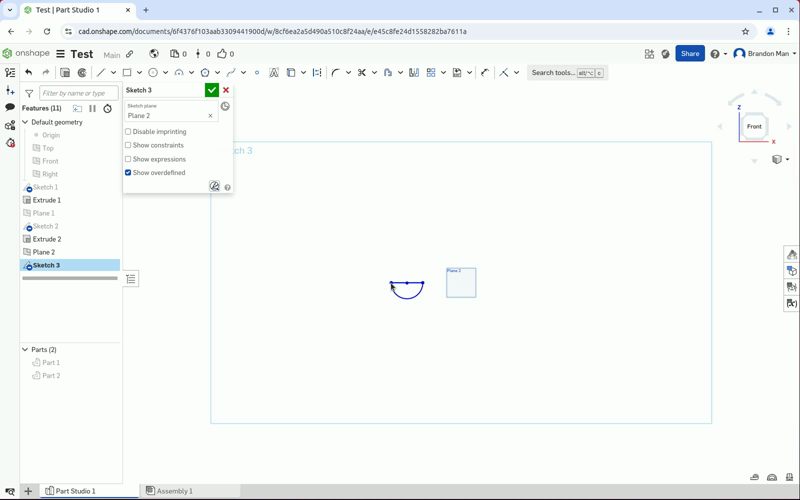
mouse_move(408, 286)
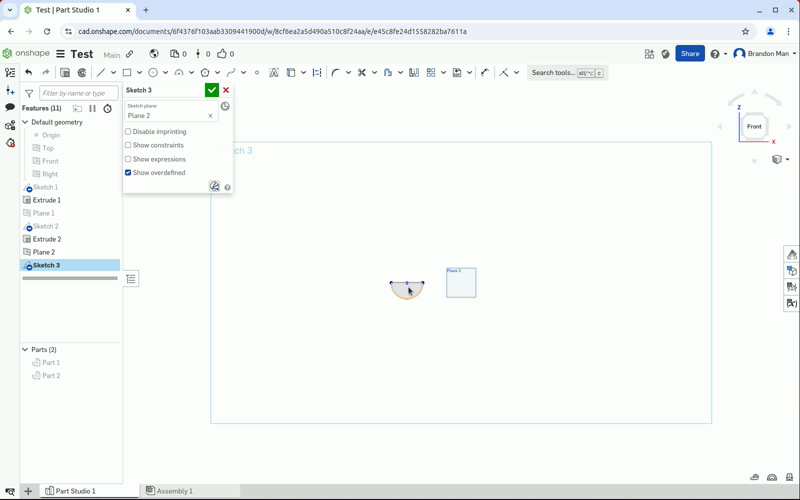
scroll(6)
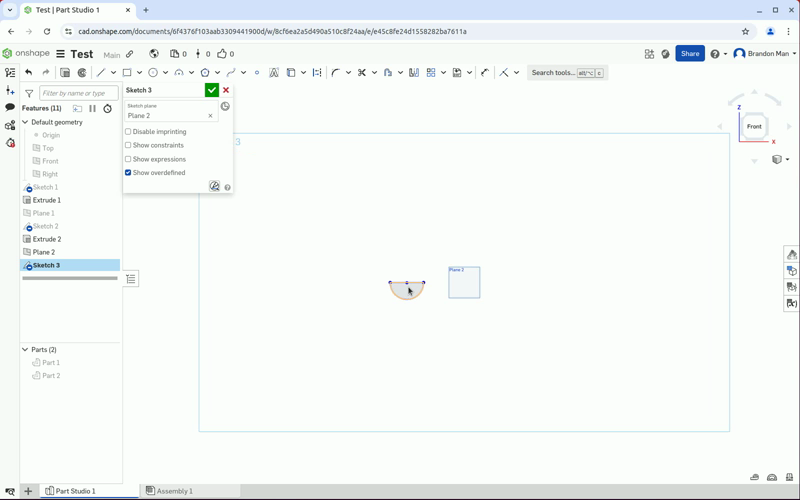
scroll(6)
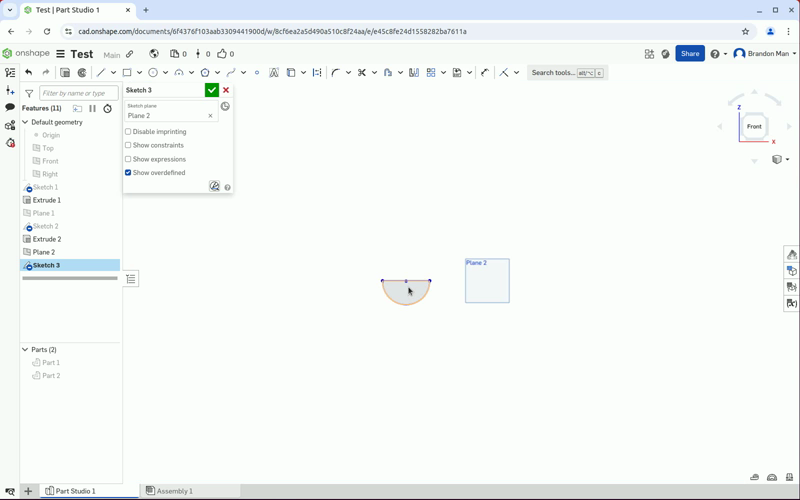
scroll(6)
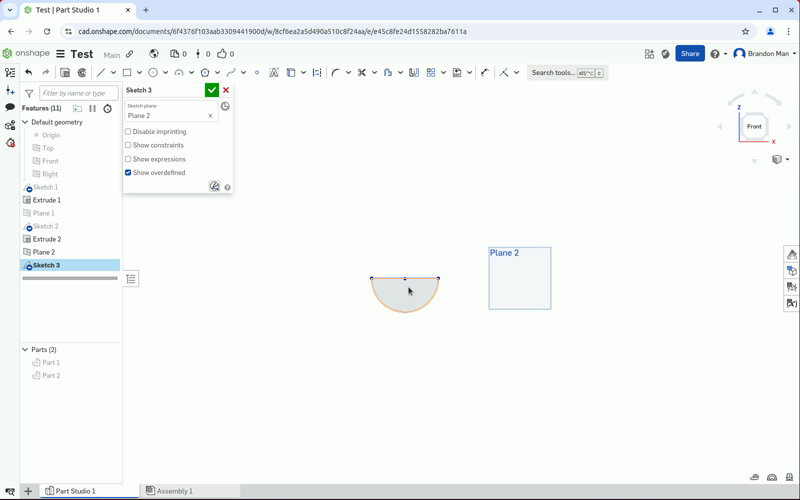
scroll(6)
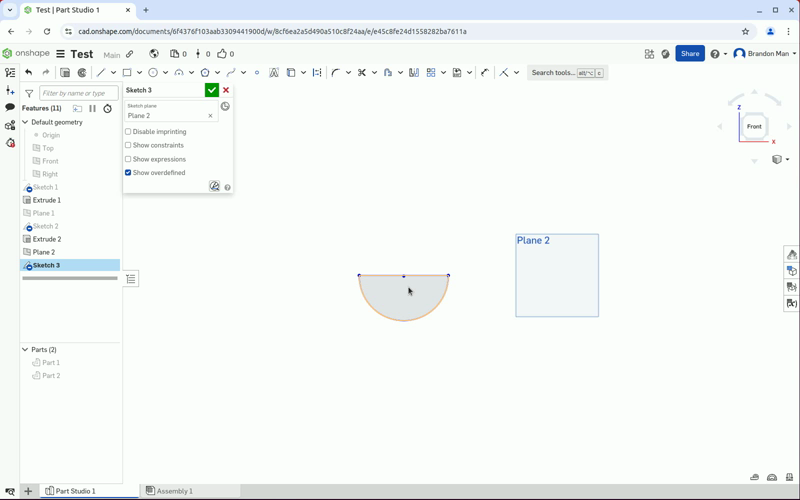
scroll(6)
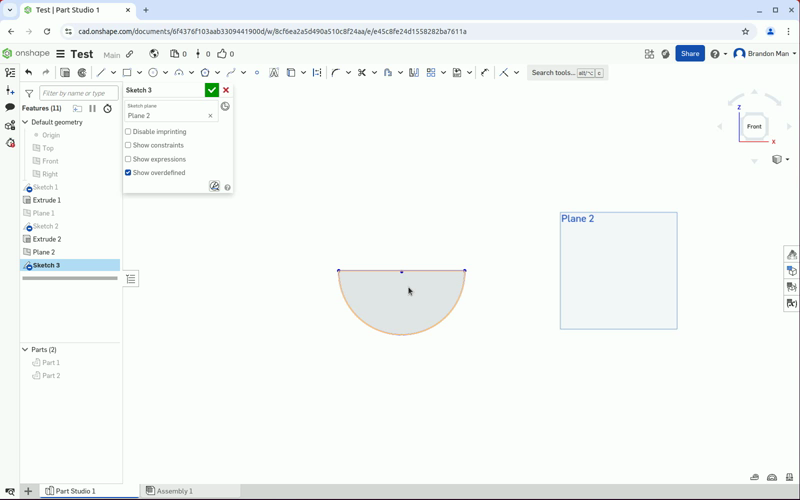
scroll(6)
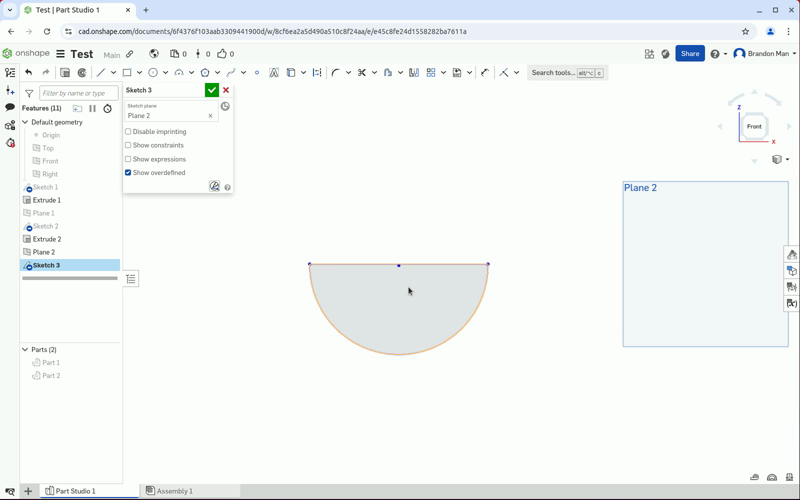
scroll(6)
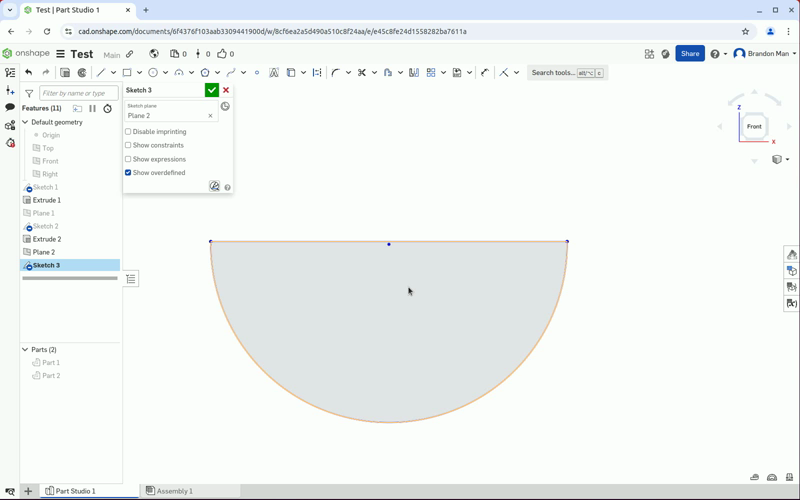
click(408, 286)
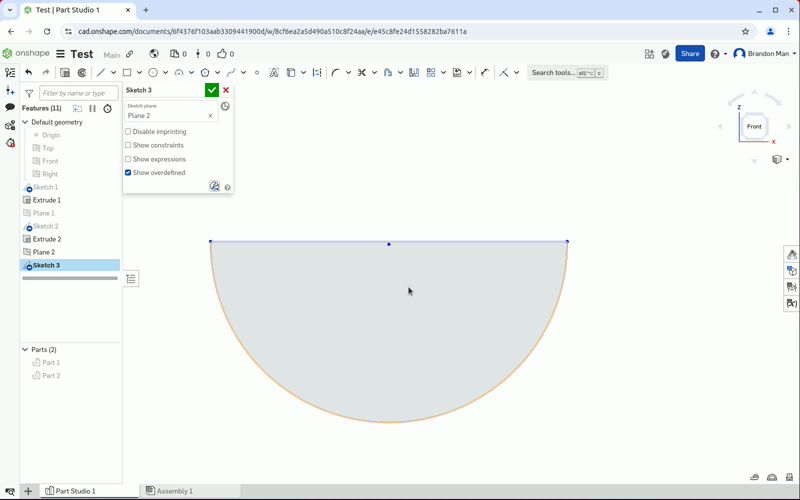
scroll(-6)
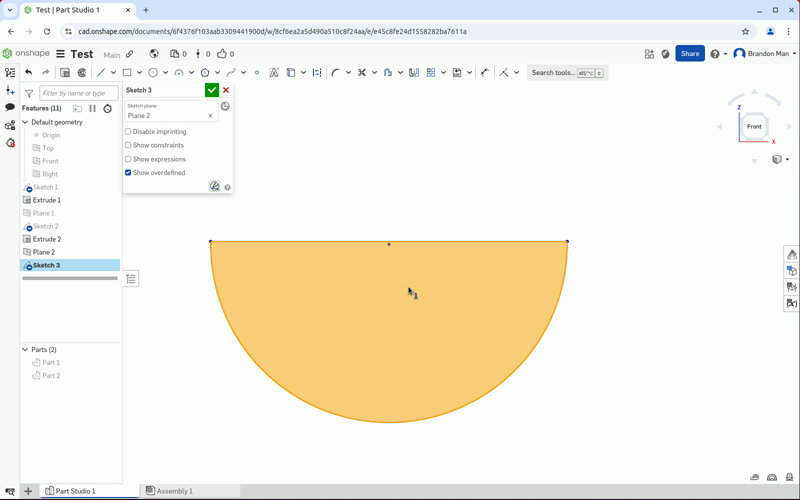
scroll(-6)
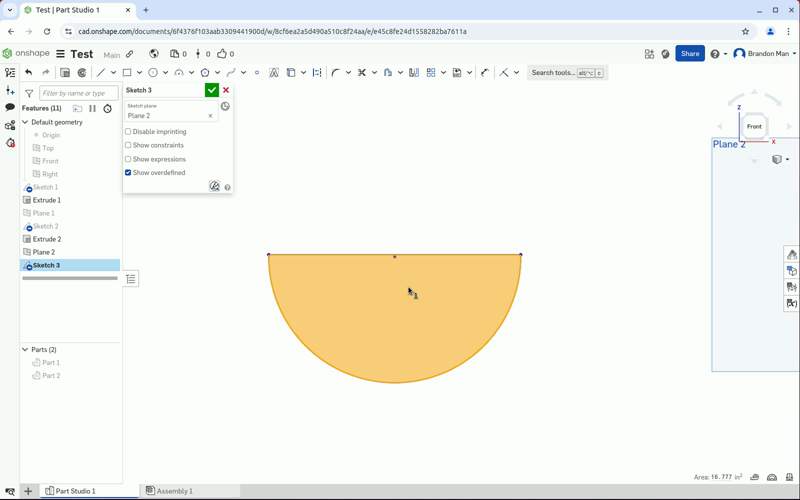
scroll(-6)
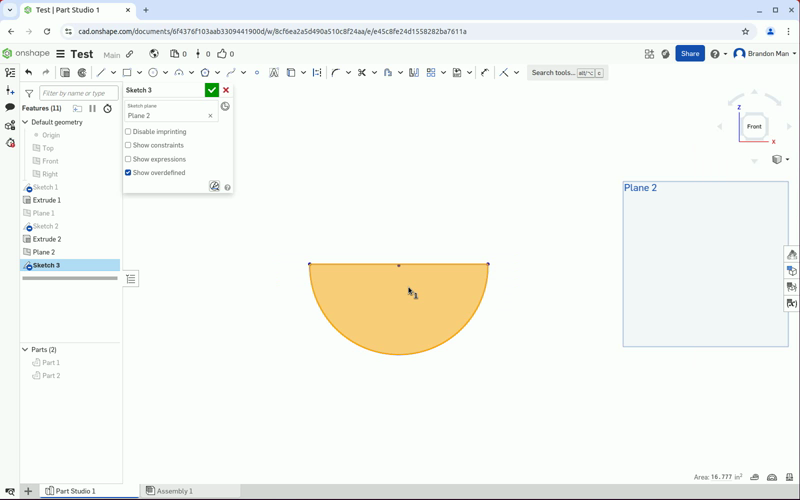
scroll(-6)
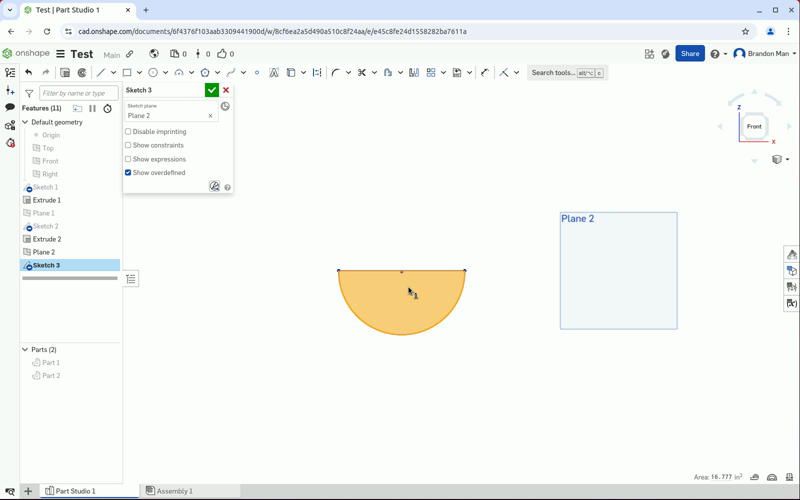
scroll(-6)
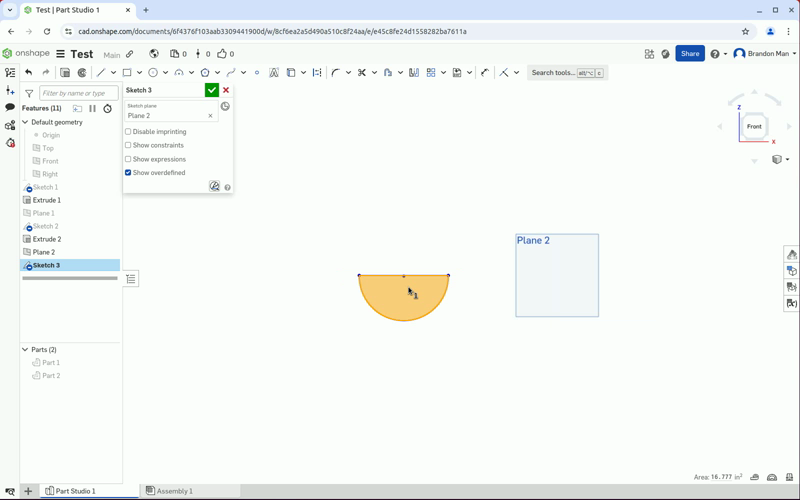
scroll(-6)
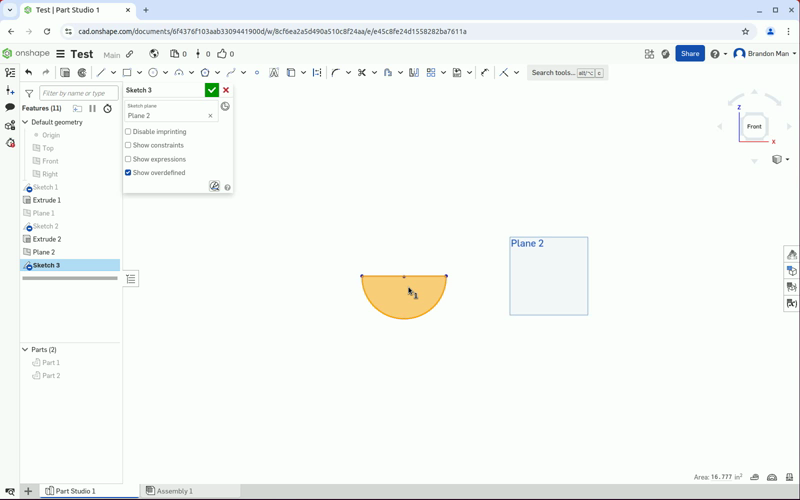
scroll(-6)
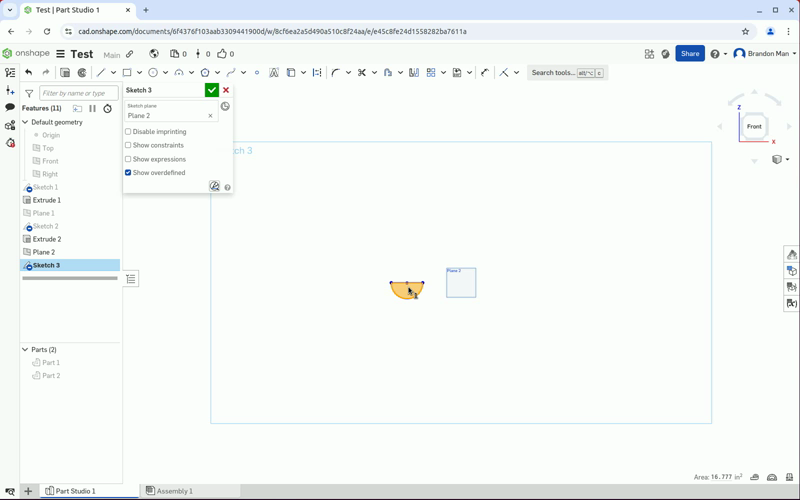
mouse_move(73, 352)
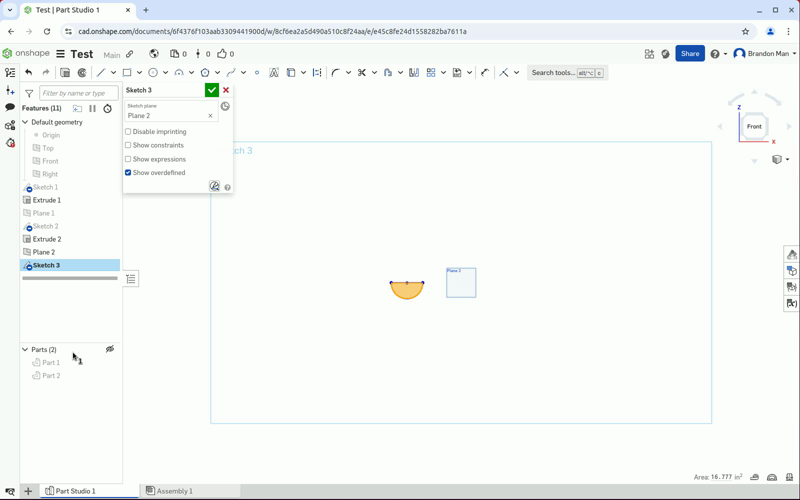
key(shift+y)
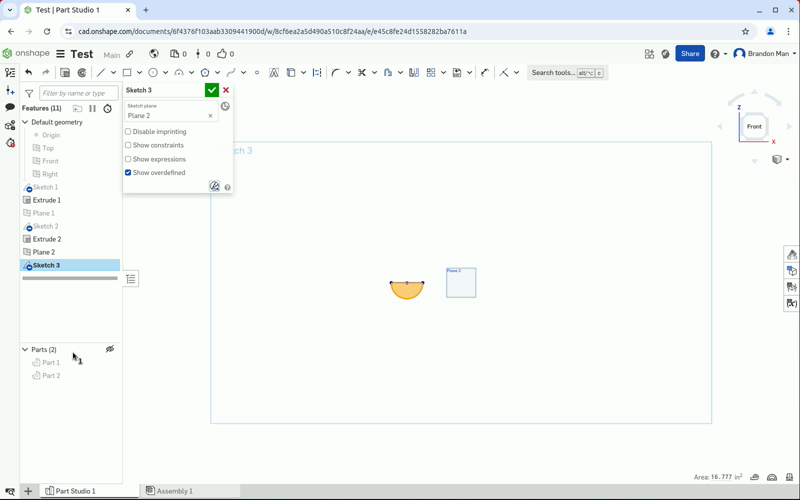
key(shift+e)
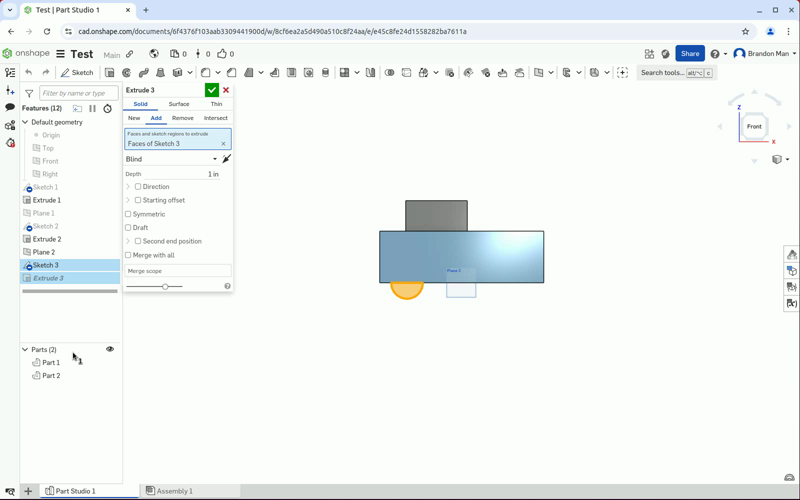
mouse_move(143, 106)
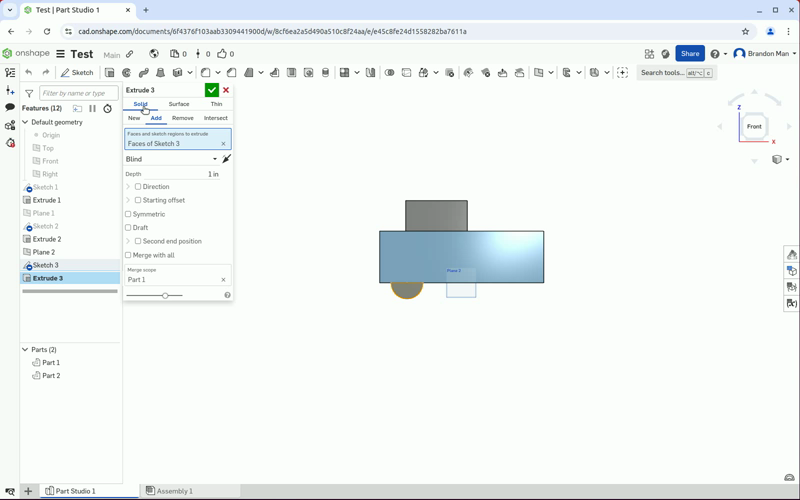
click(143, 106)
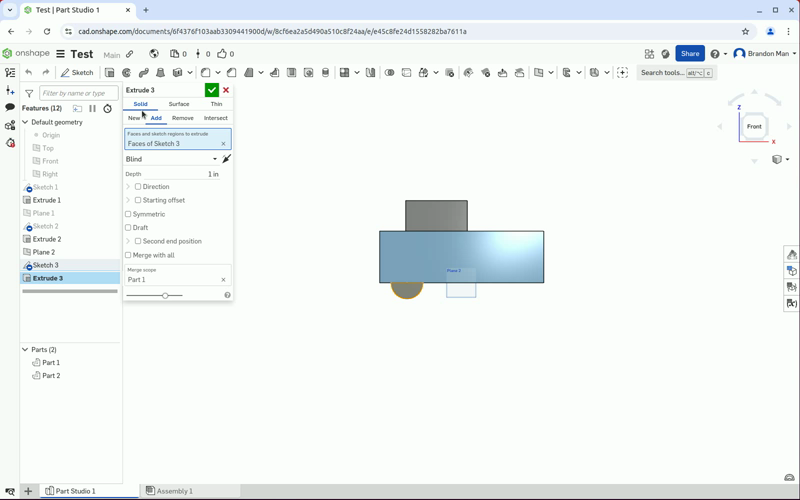
mouse_move(137, 120)
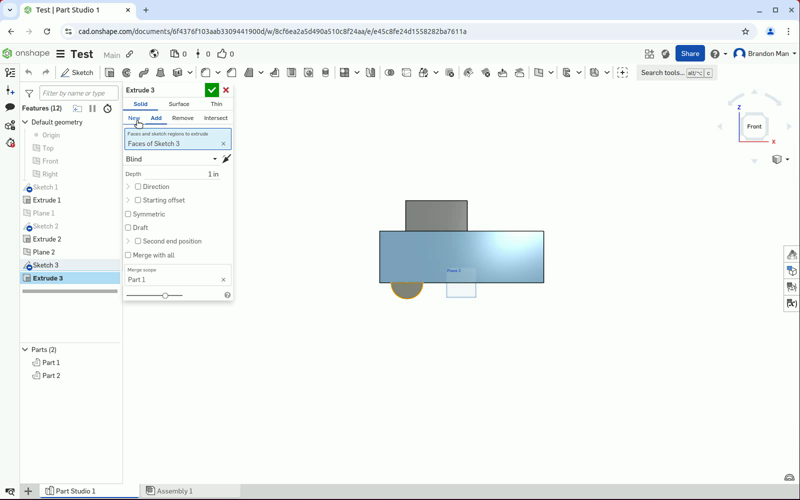
click(137, 120)
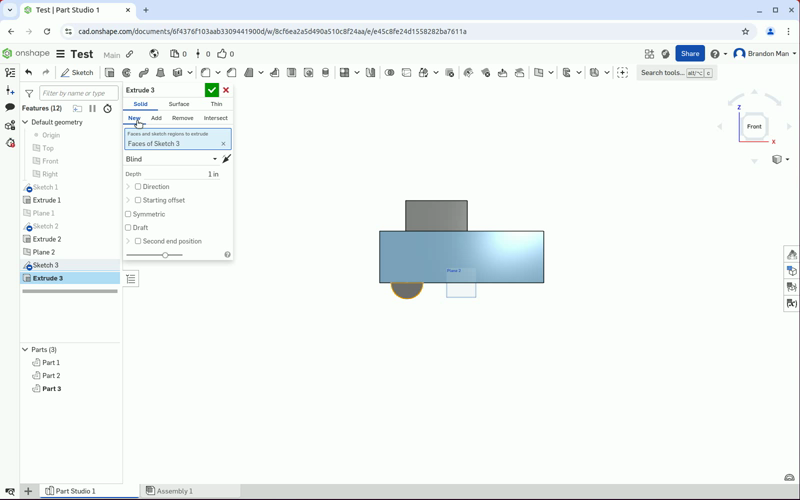
key(tab, 4)
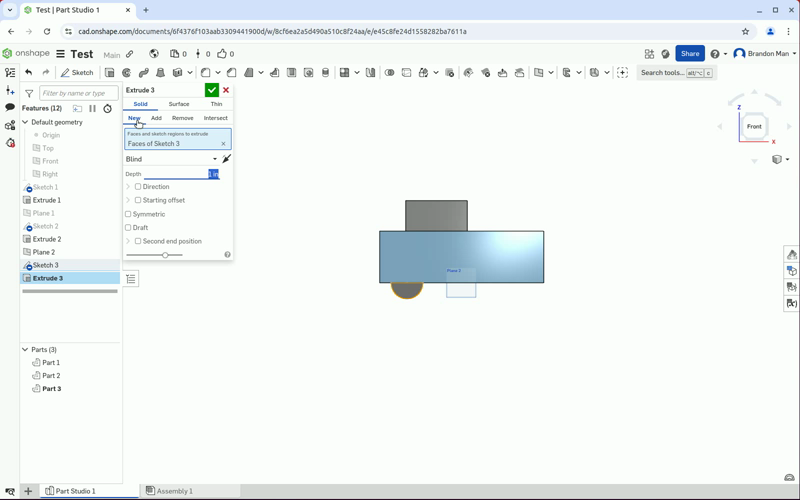
text(2.166)
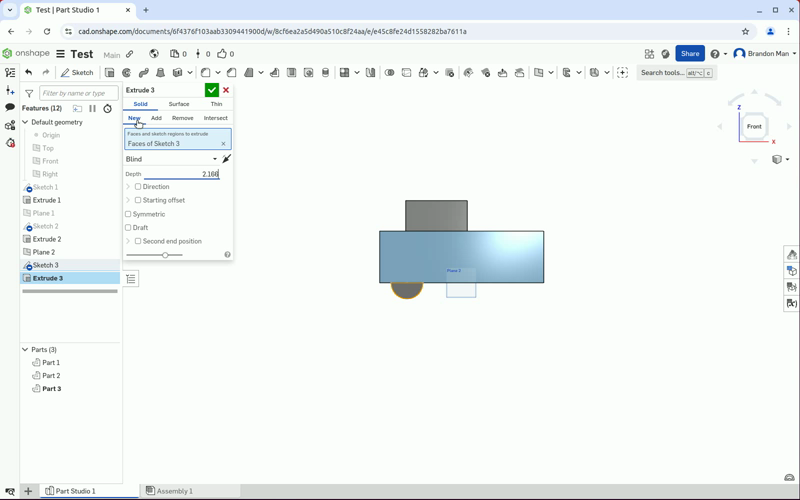
key(enter)
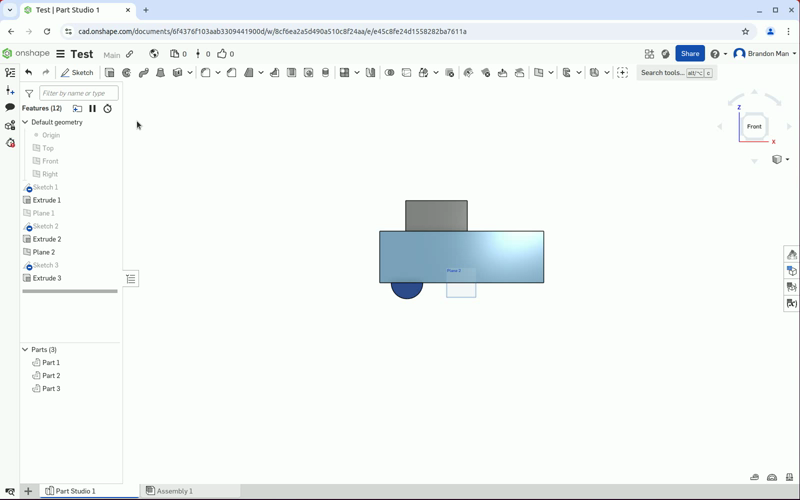
key(shift+h)
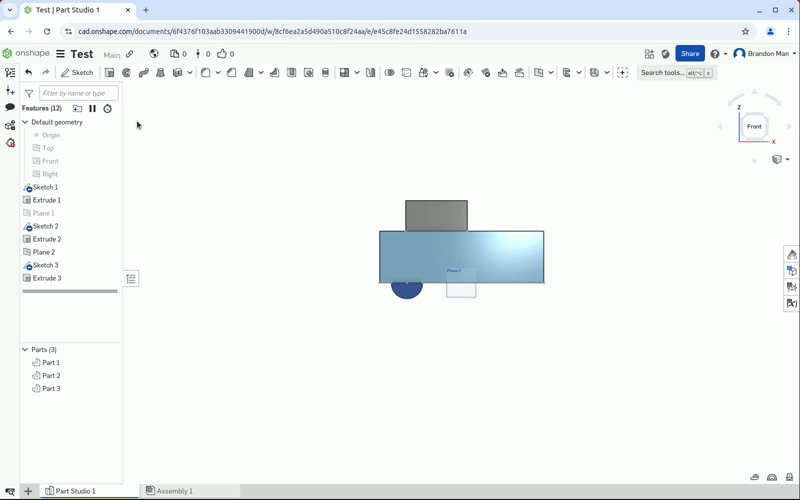
key(shift+h)
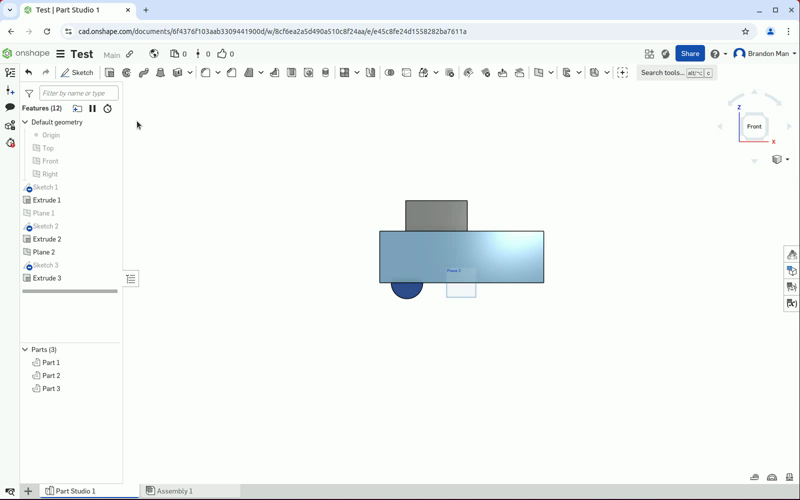
mouse_move(73, 189)
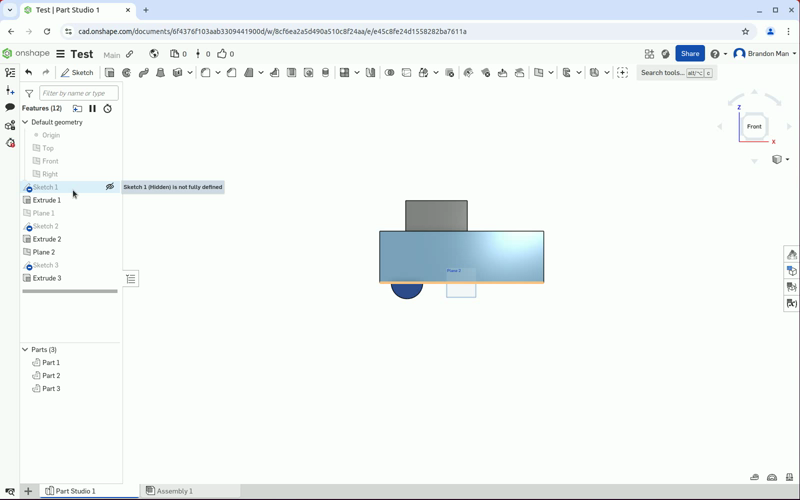
click(73, 189)
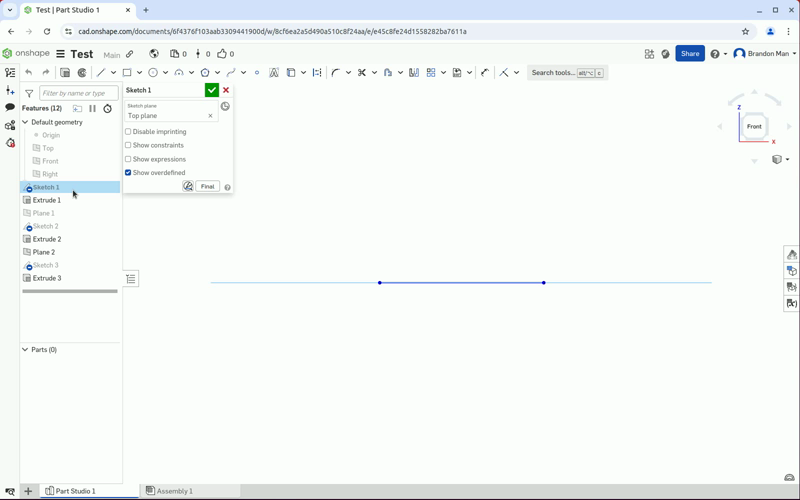
mouse_move(229, 92)
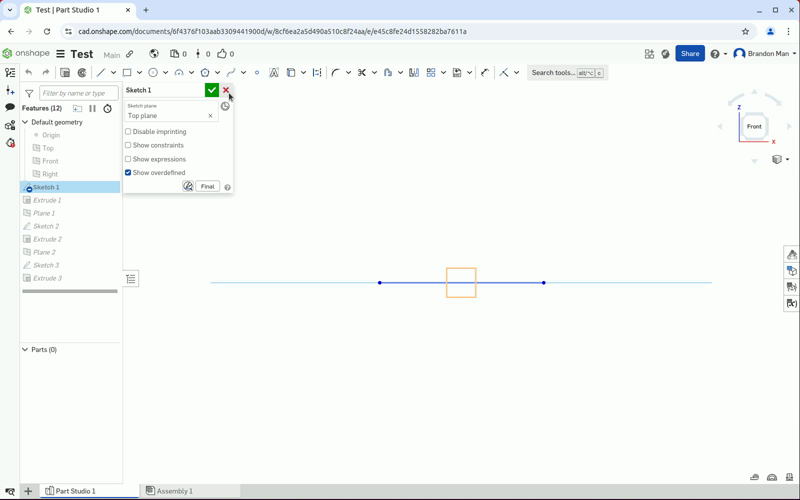
click(229, 92)
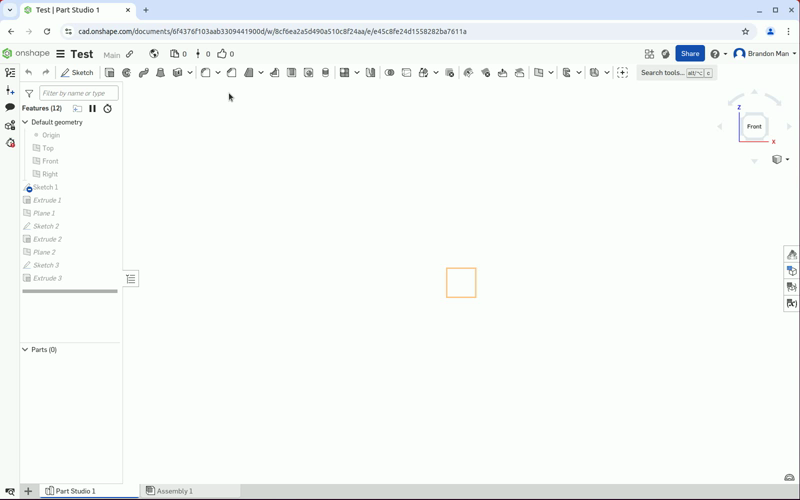
key(shift+s)
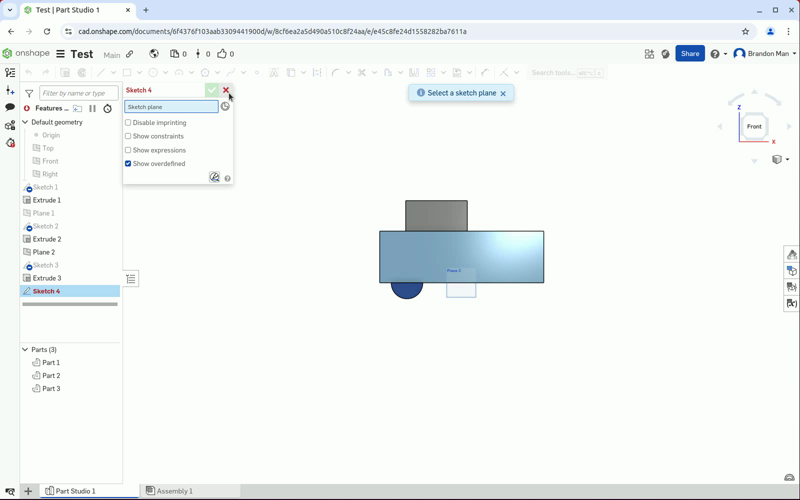
mouse_move(73, 254)
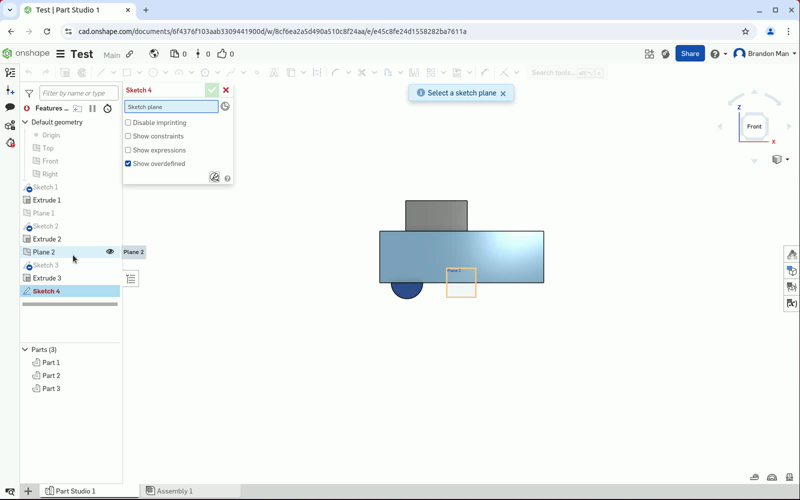
click(73, 254)
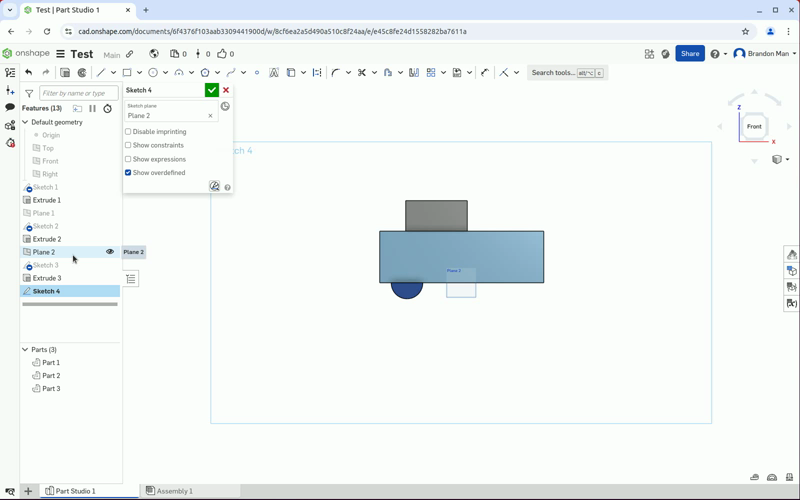
mouse_move(73, 352)
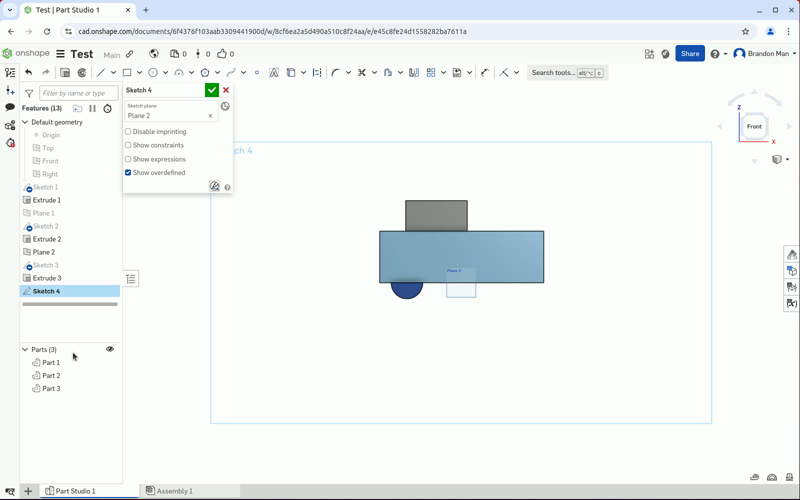
key(y)
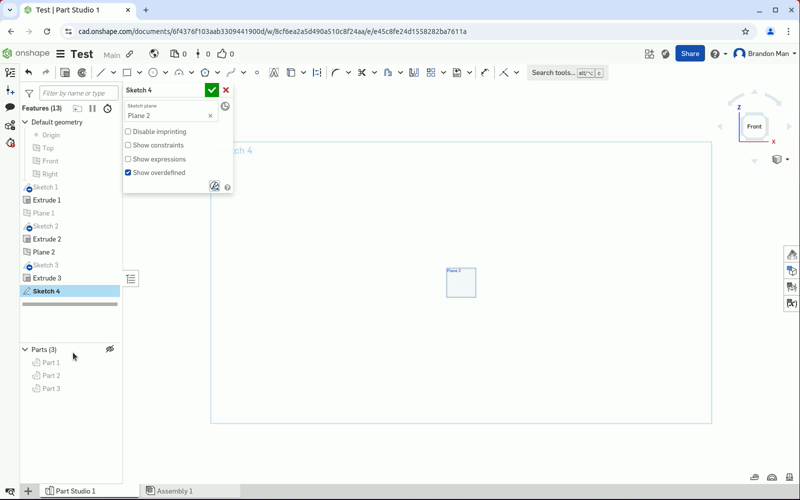
key(a)
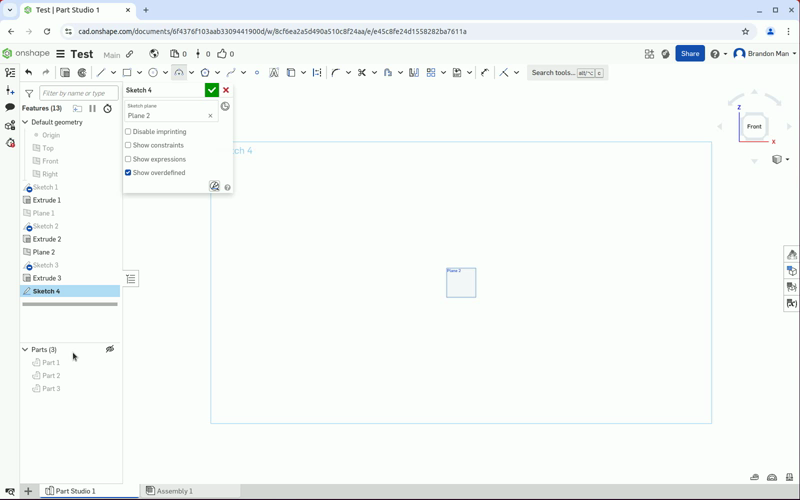
key_down(shift)
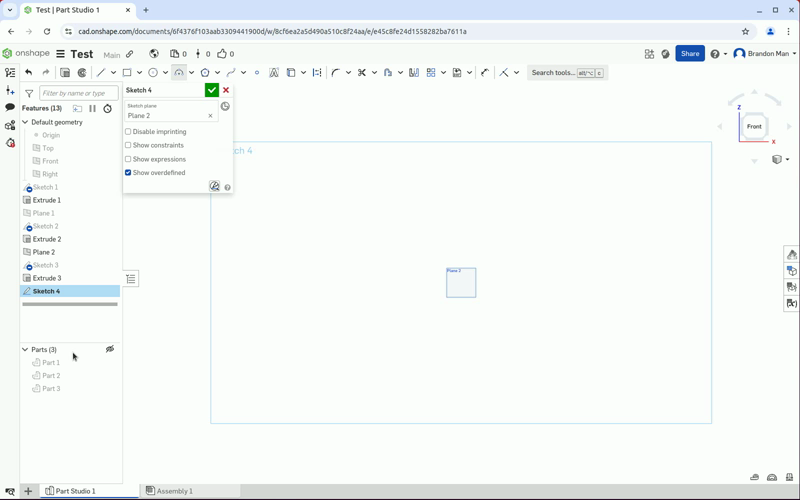
mouse_move(504, 282)
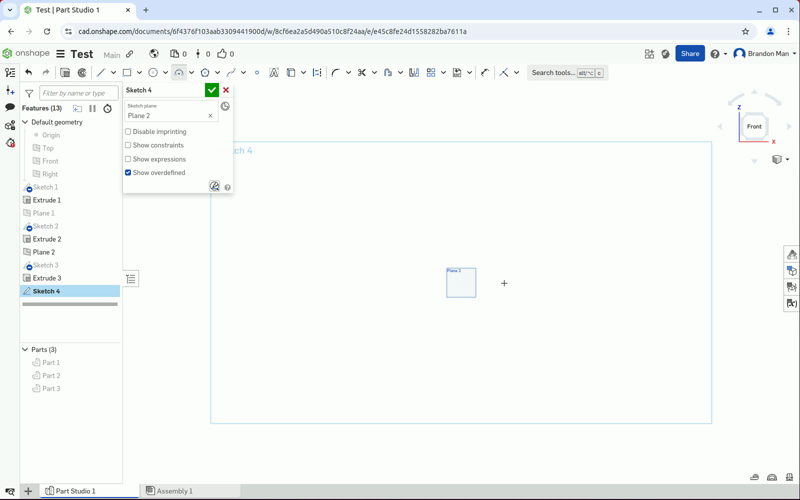
click(504, 282)
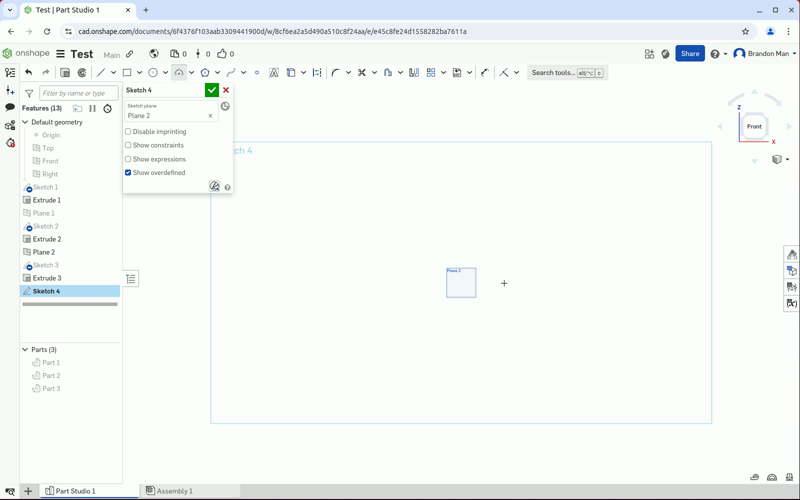
key_up(shift)
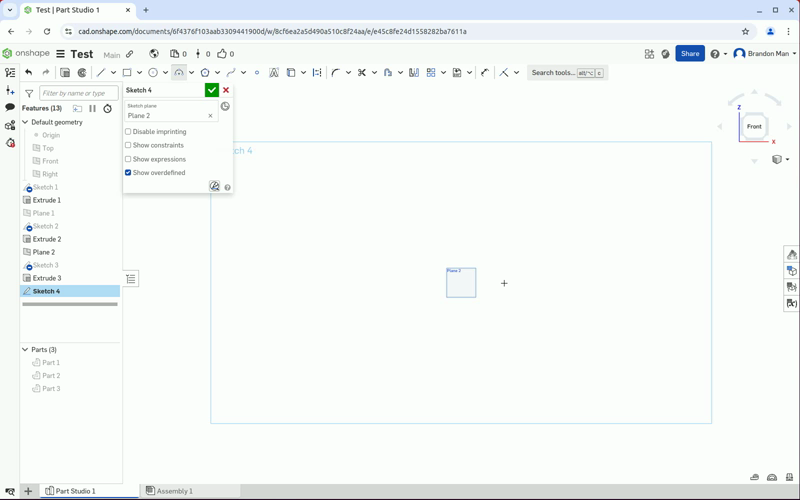
key_down(shift)
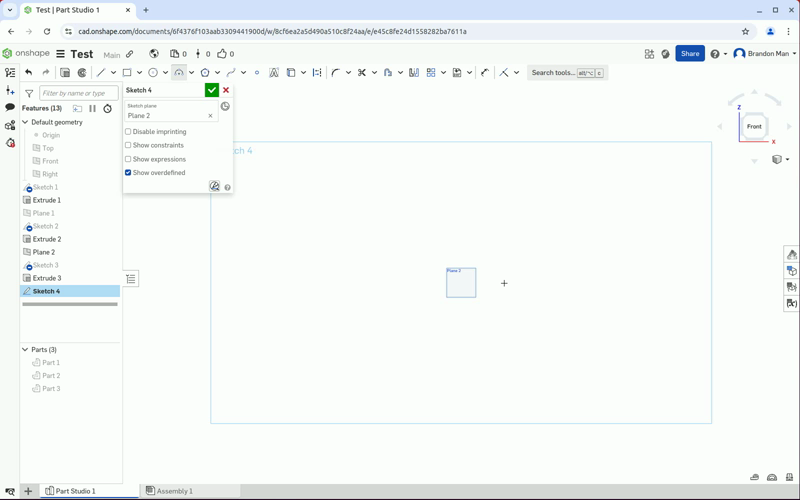
mouse_move(535, 282)
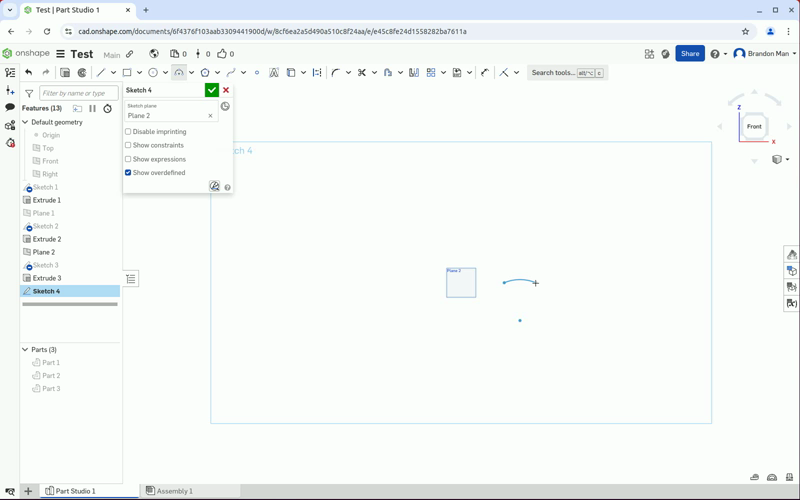
click(535, 282)
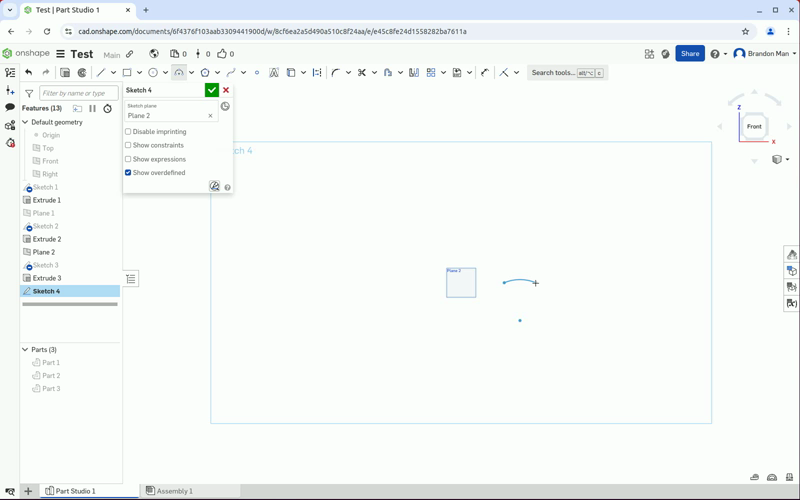
mouse_move(519, 298)
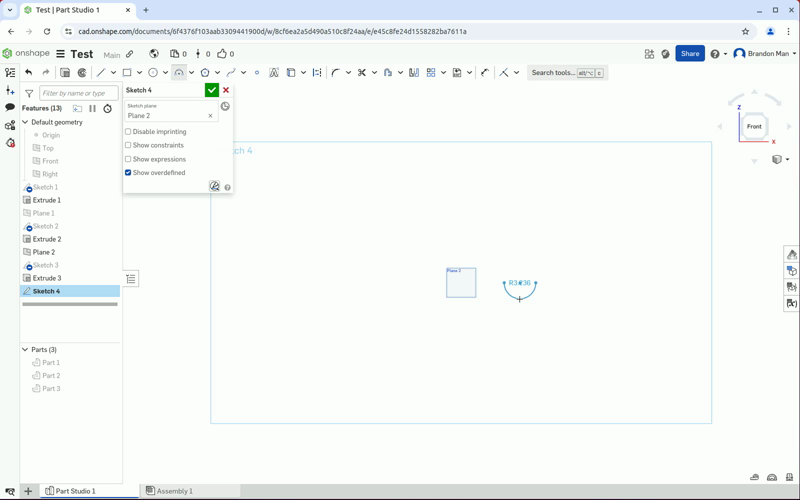
click(519, 298)
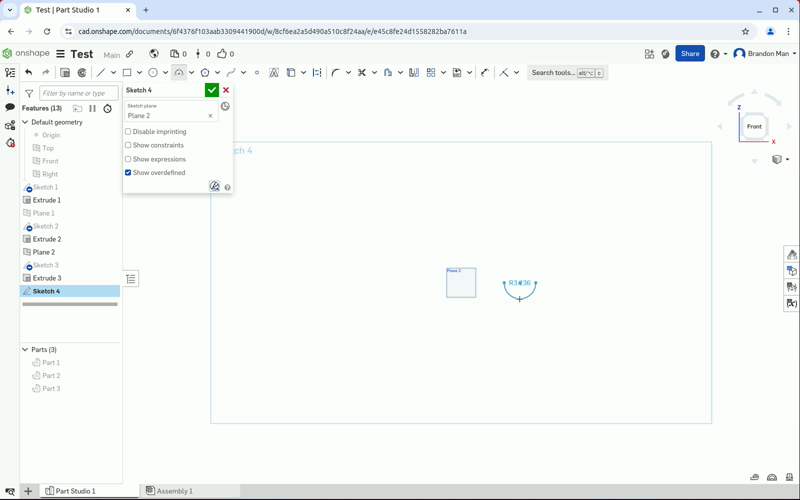
key_up(shift)
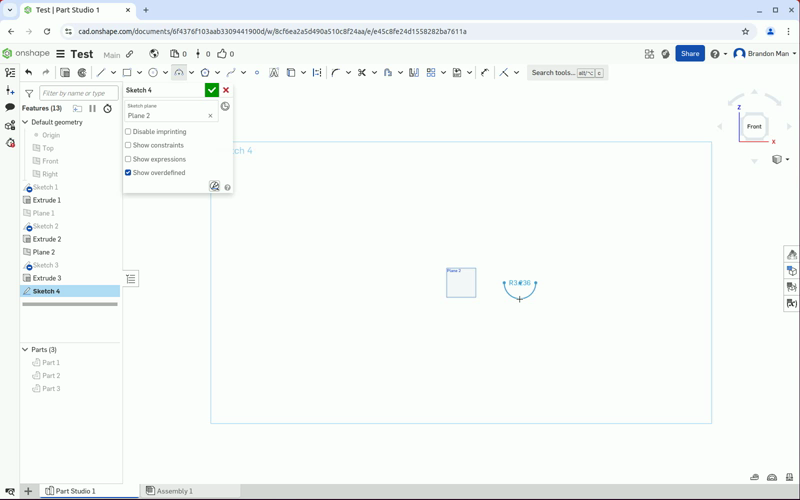
key(esc)
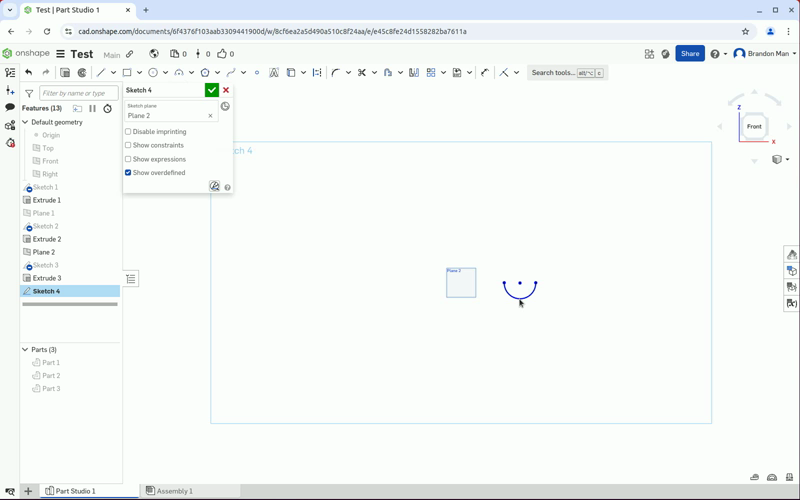
key(l)
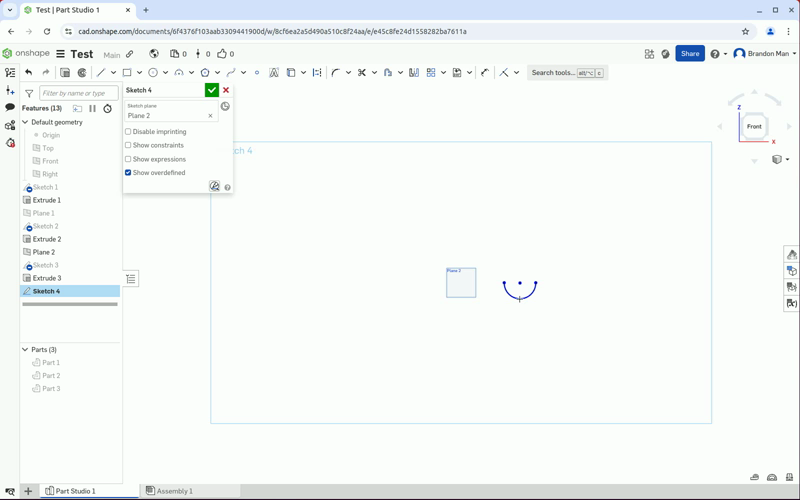
mouse_move(535, 282)
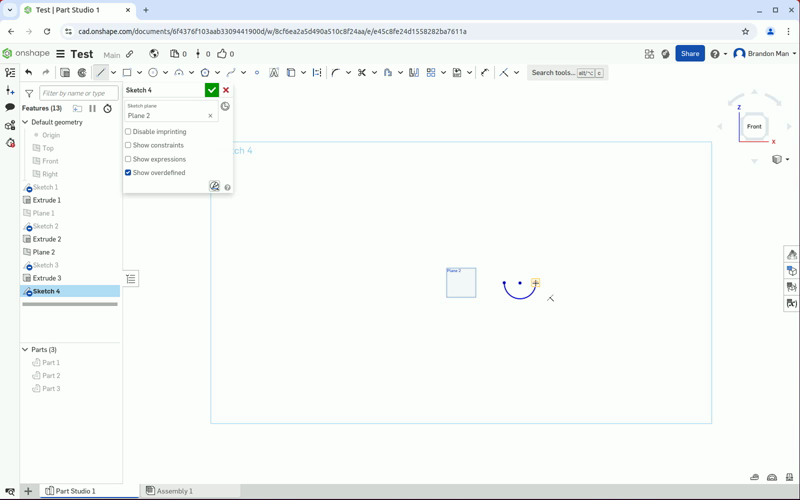
click(535, 282)
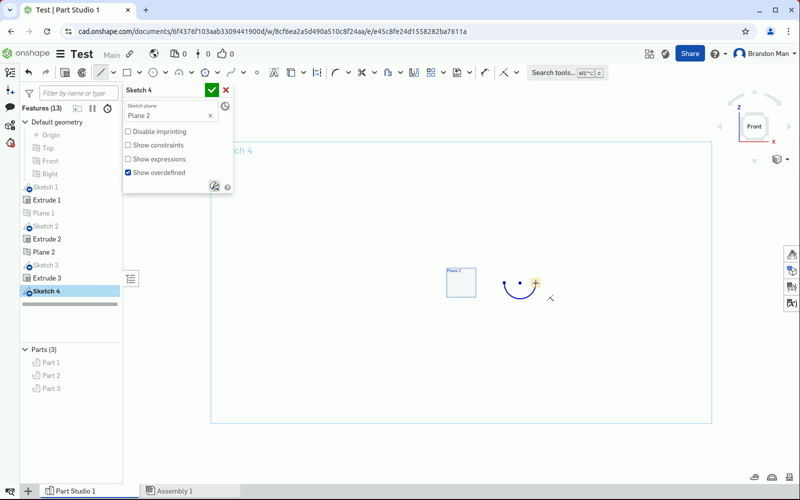
mouse_move(565, 282)
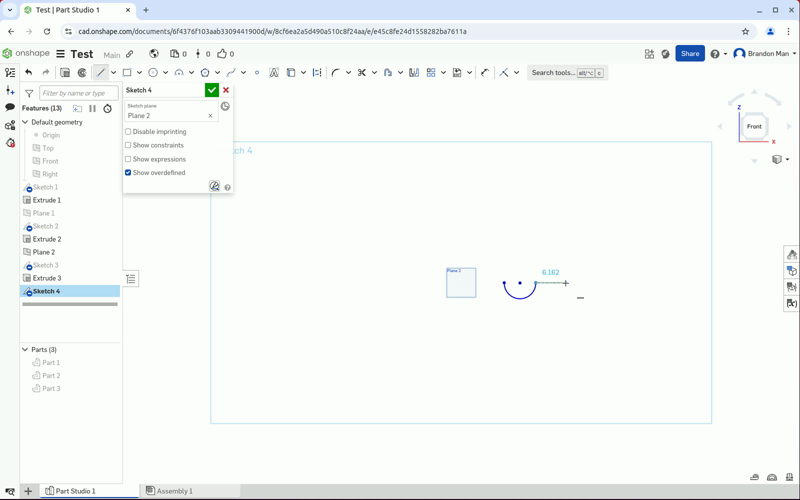
key_down(shift)
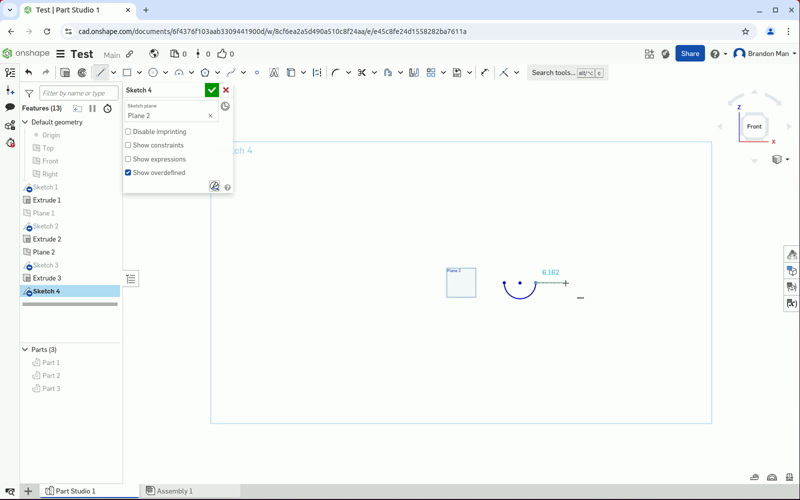
mouse_move(504, 282)
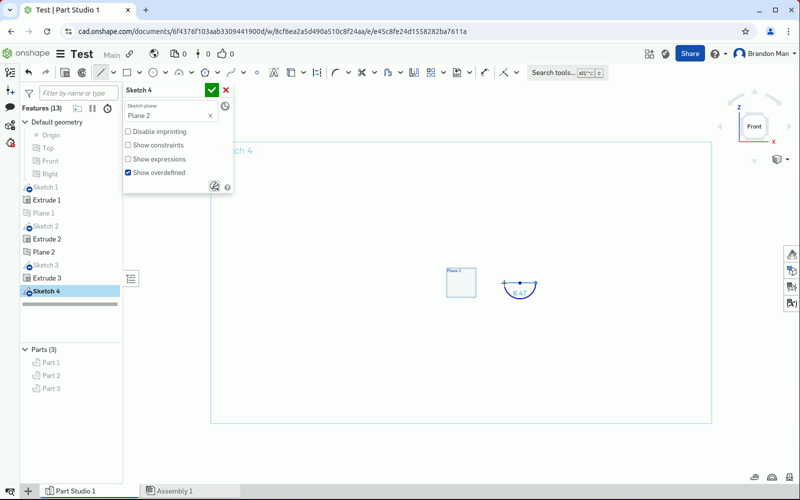
key_up(shift)
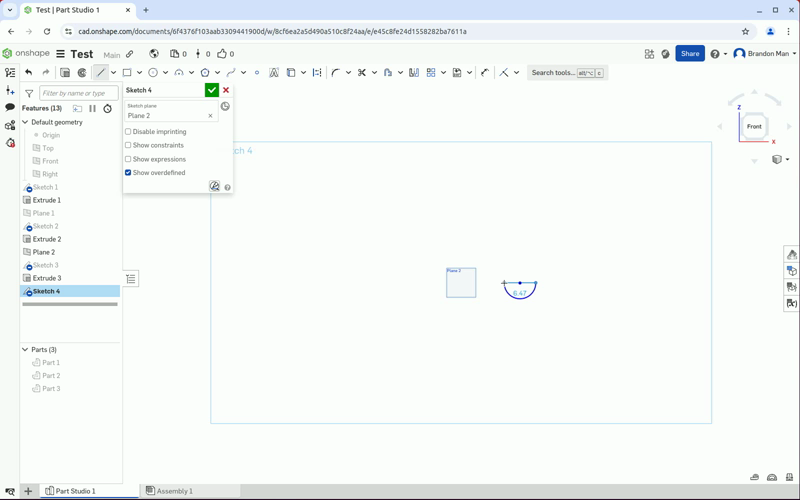
click(504, 282)
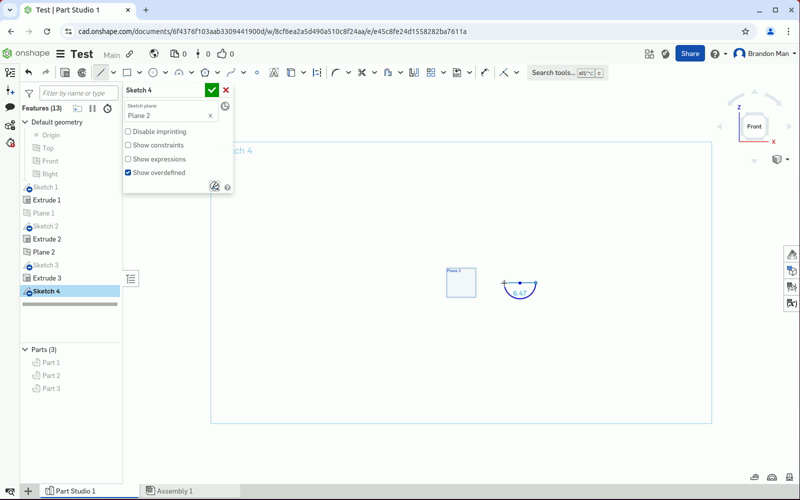
key(esc)
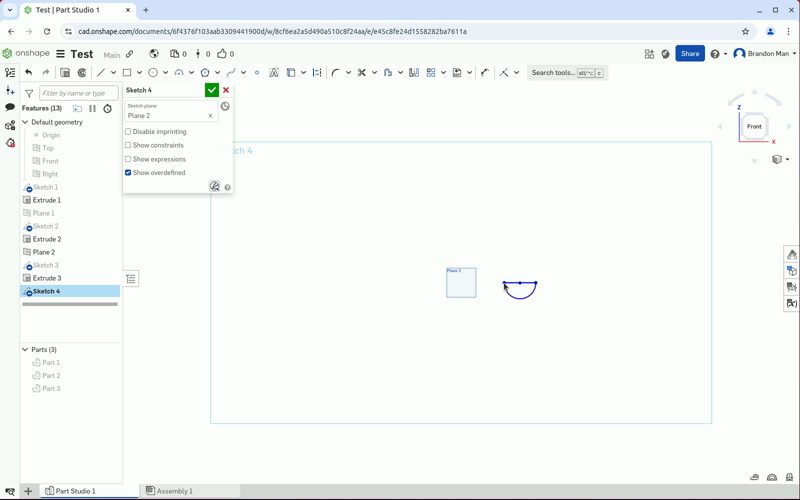
mouse_move(511, 283)
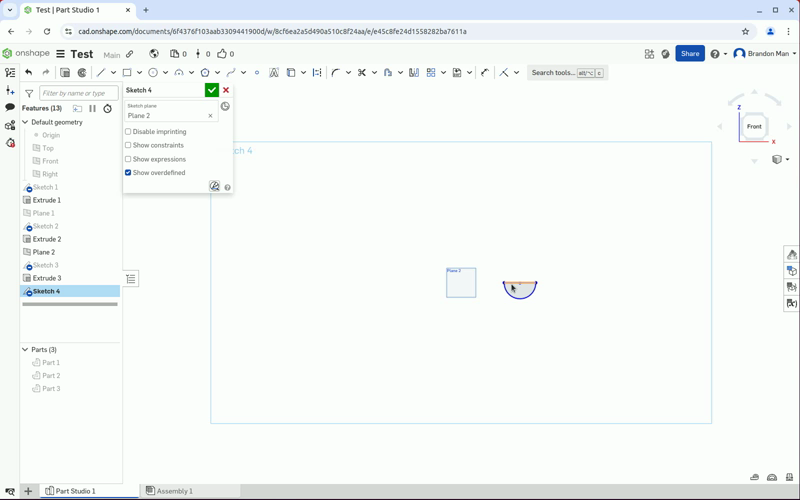
scroll(6)
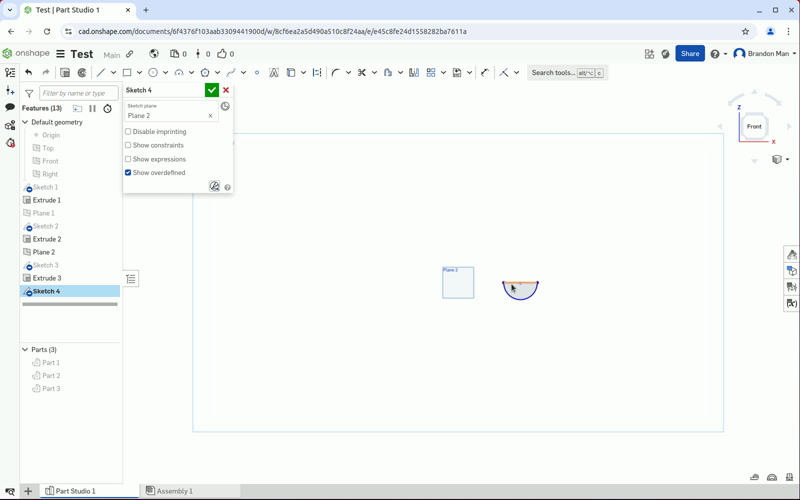
scroll(6)
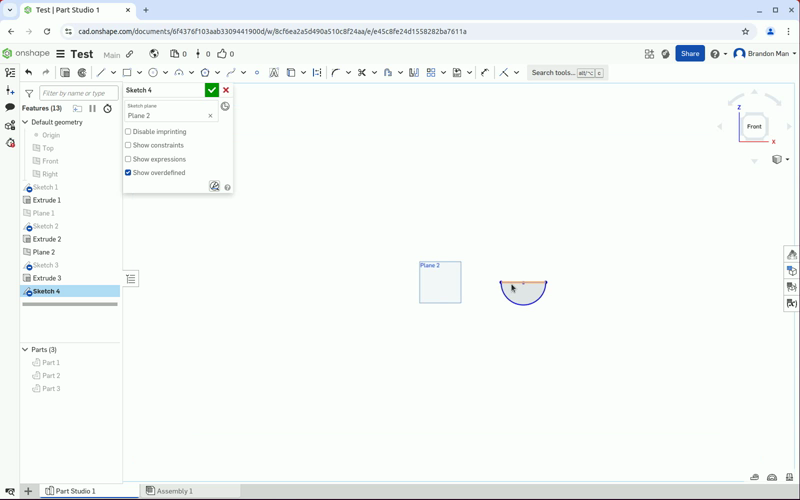
scroll(6)
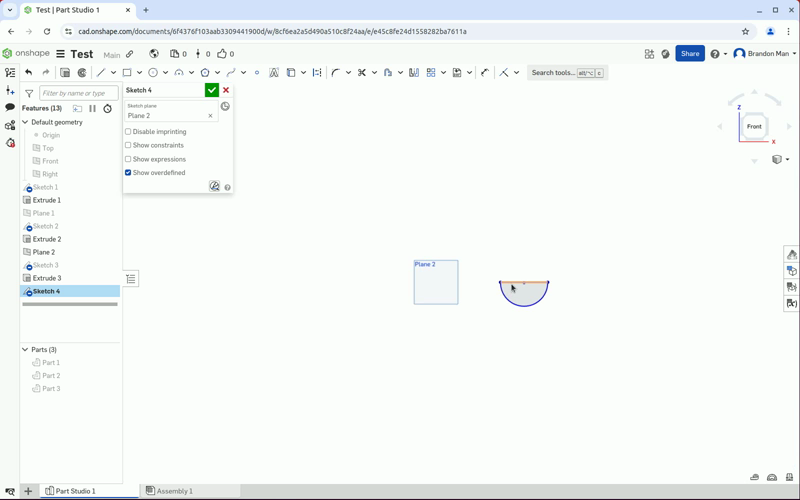
scroll(6)
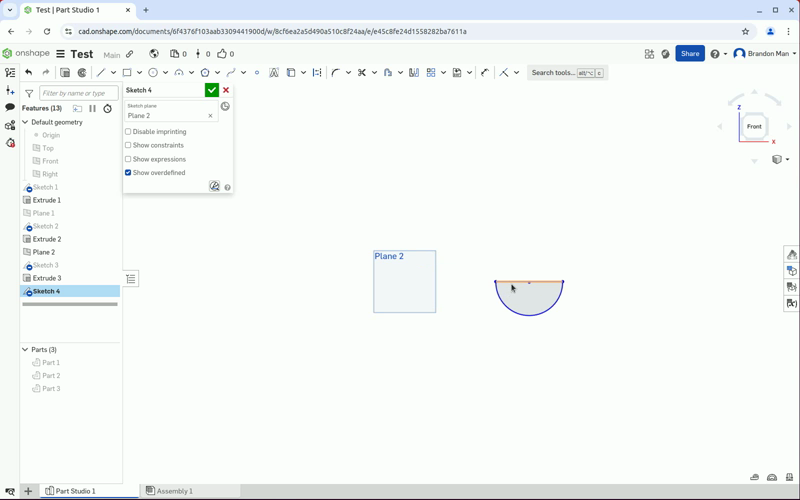
scroll(6)
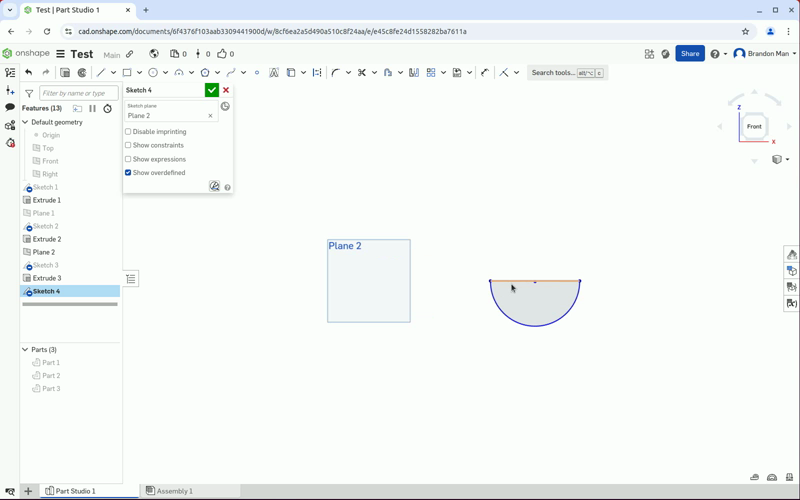
scroll(6)
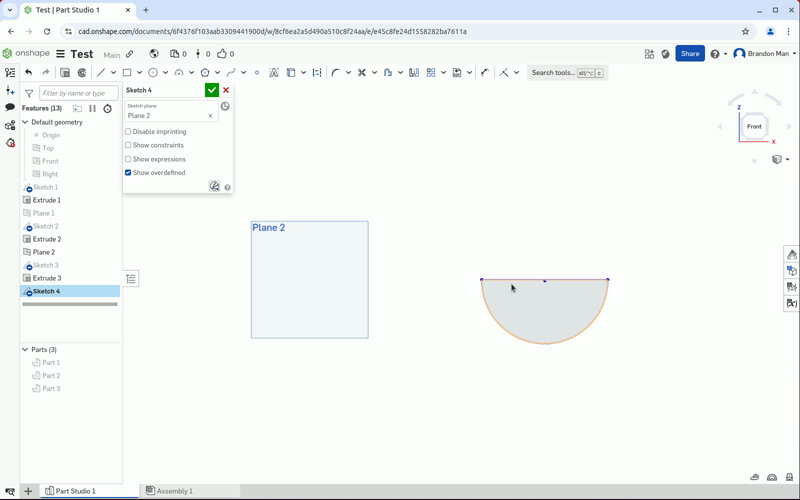
scroll(6)
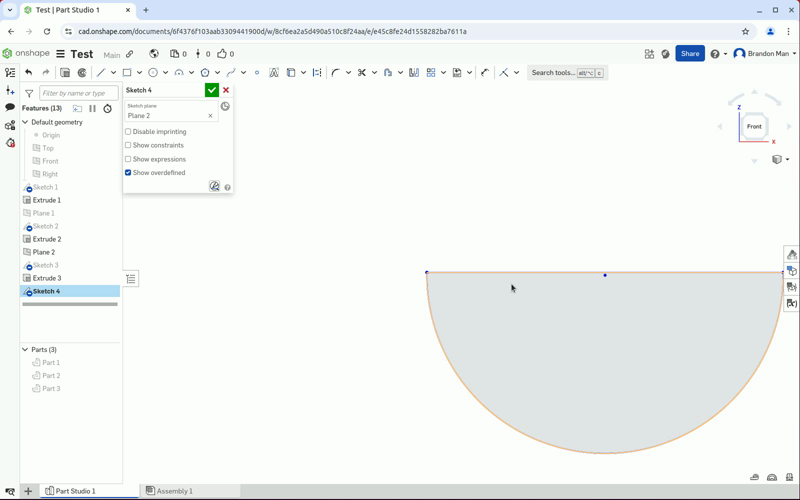
click(511, 283)
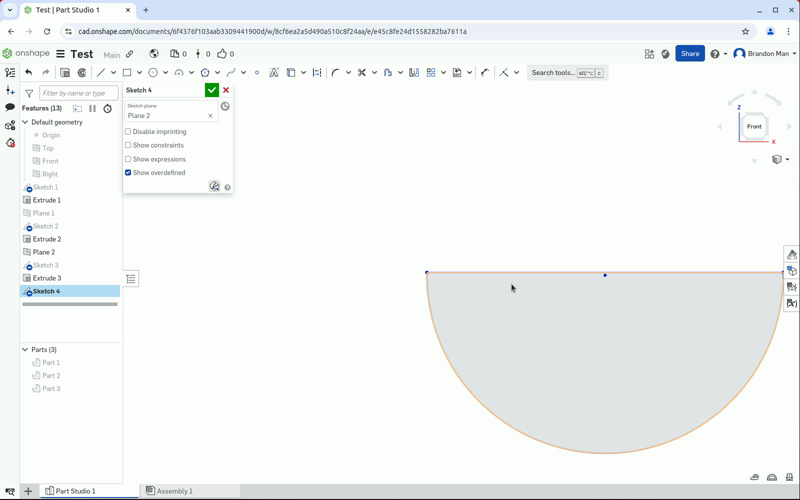
scroll(-6)
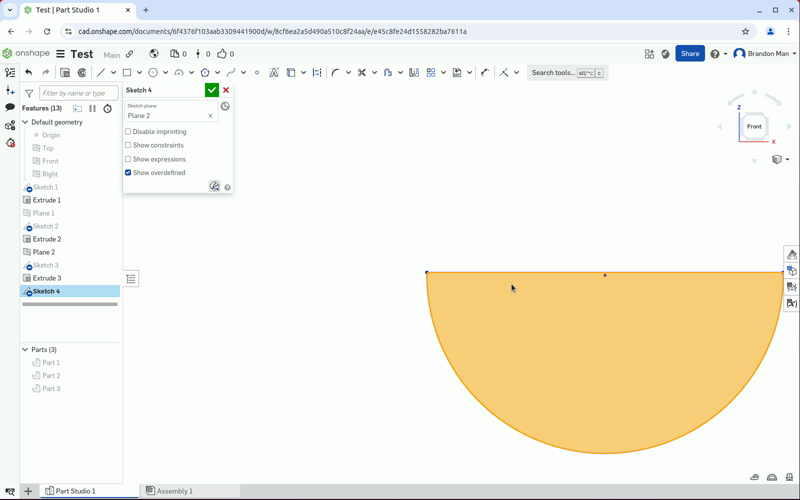
scroll(-6)
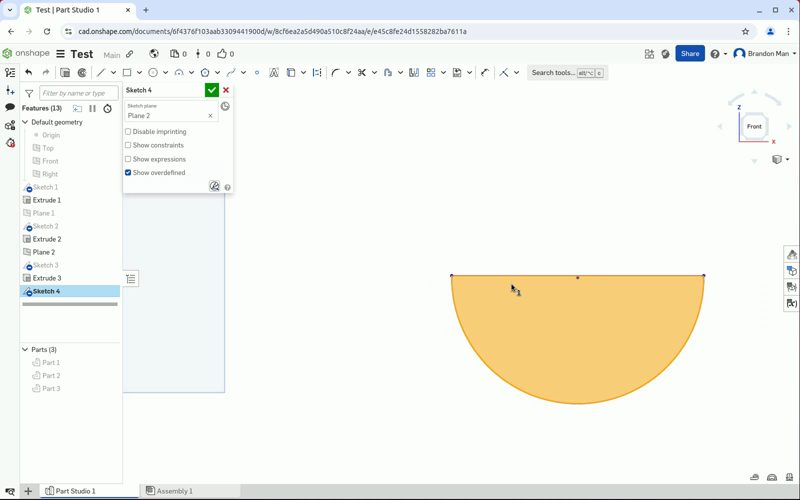
scroll(-6)
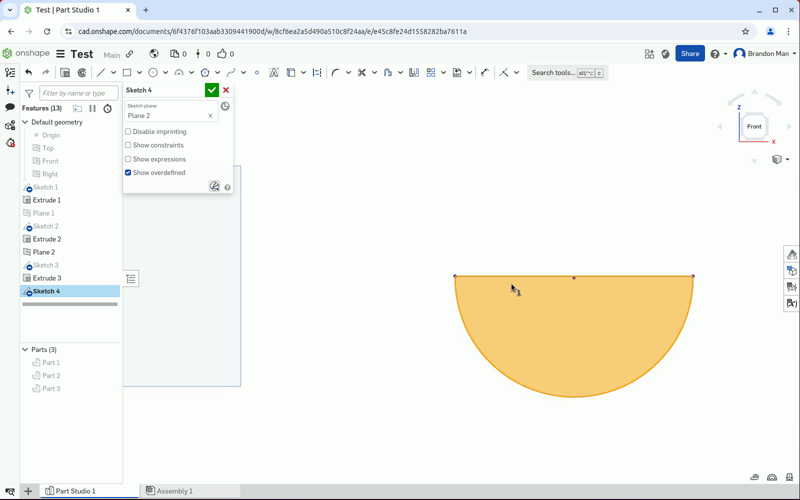
scroll(-6)
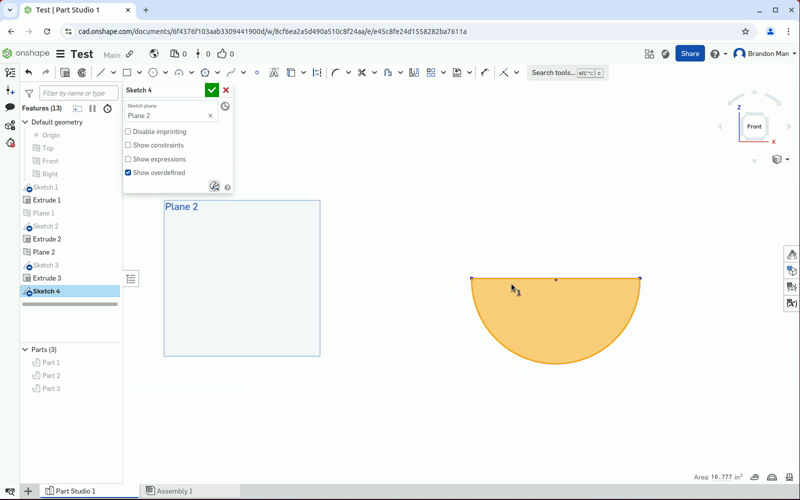
scroll(-6)
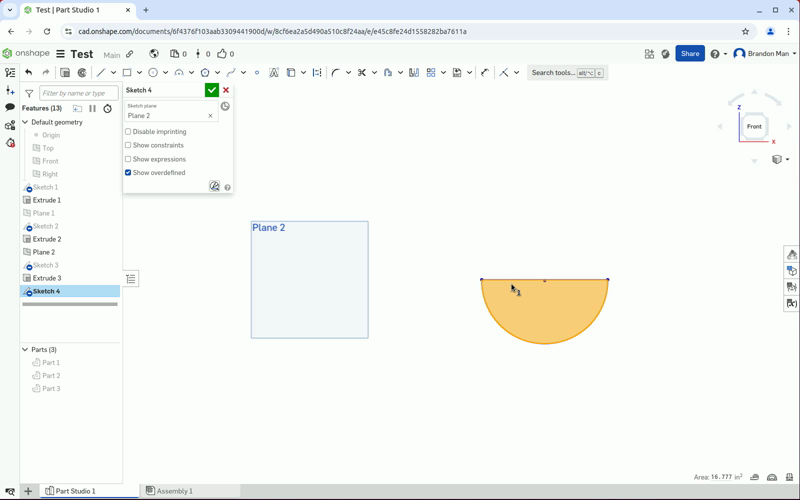
scroll(-6)
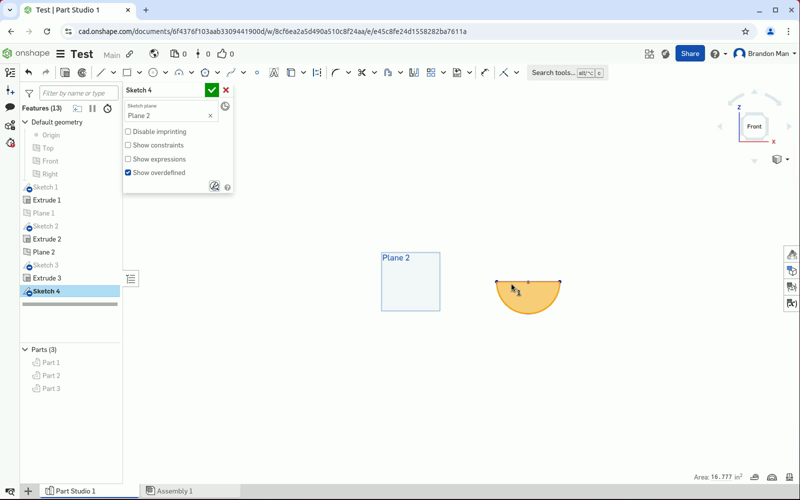
scroll(-6)
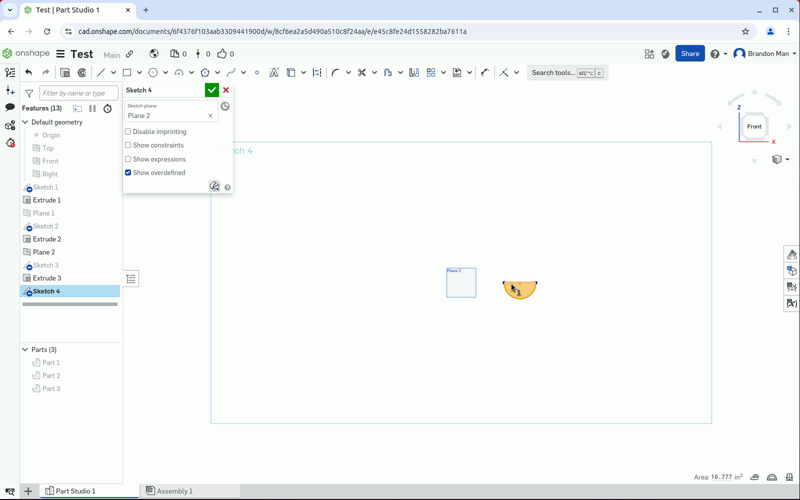
mouse_move(73, 352)
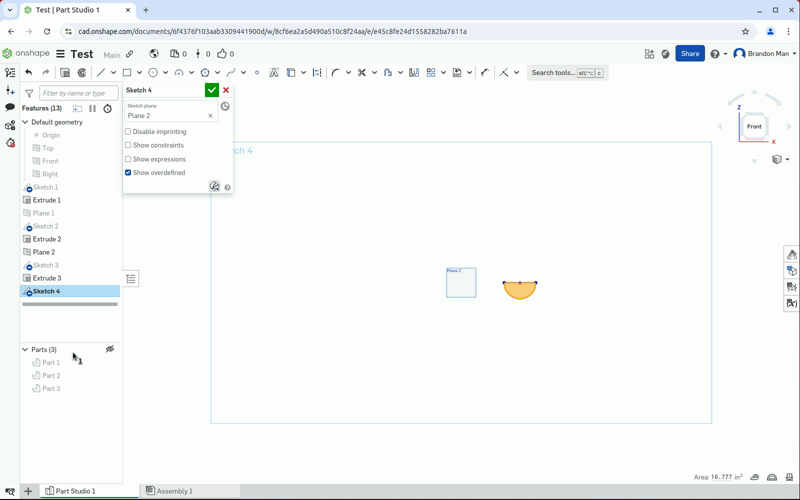
key(shift+y)
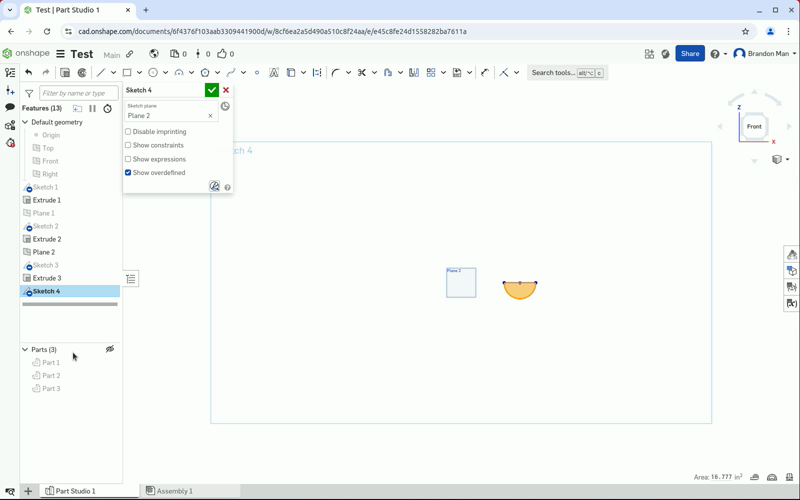
key(shift+e)
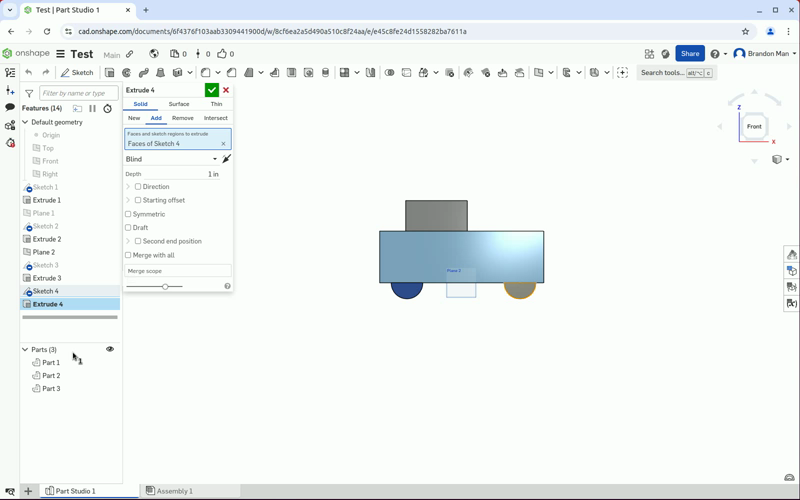
mouse_move(143, 106)
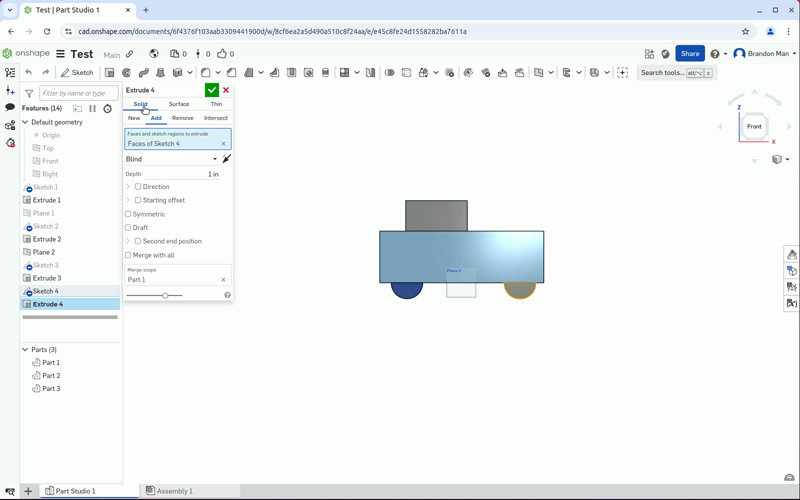
click(143, 106)
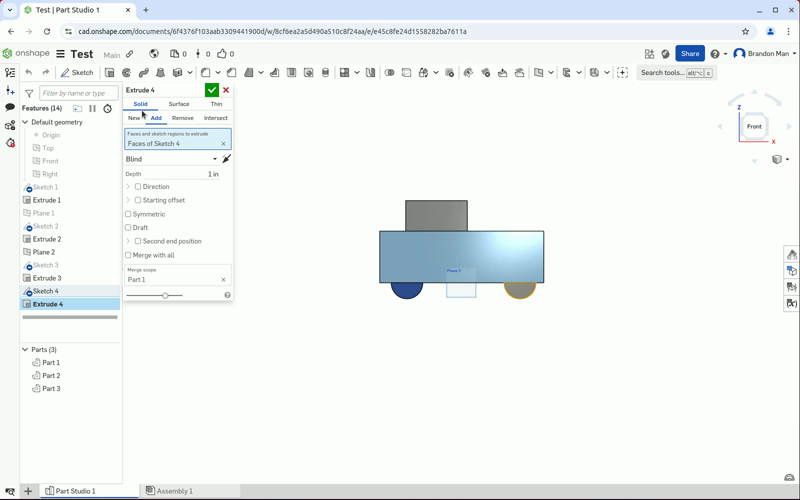
mouse_move(137, 120)
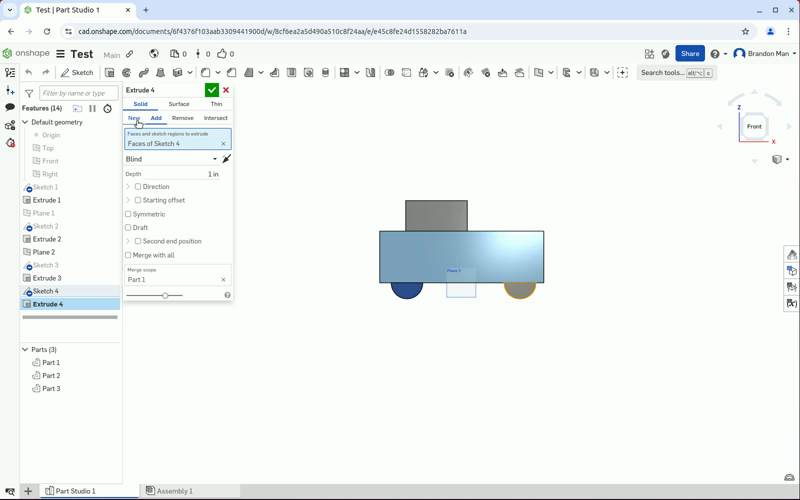
click(137, 120)
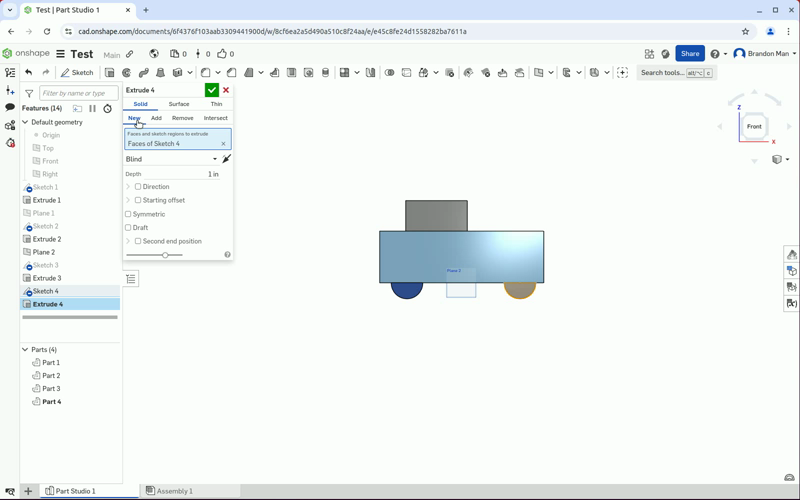
key(tab, 4)
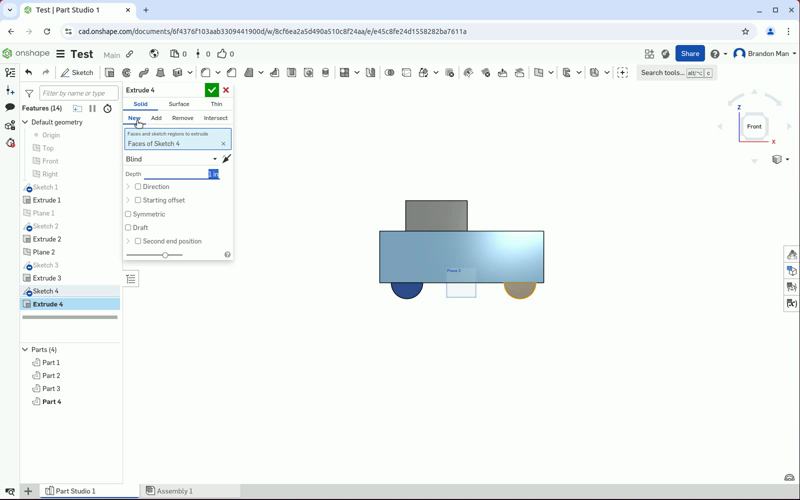
text(2.166)
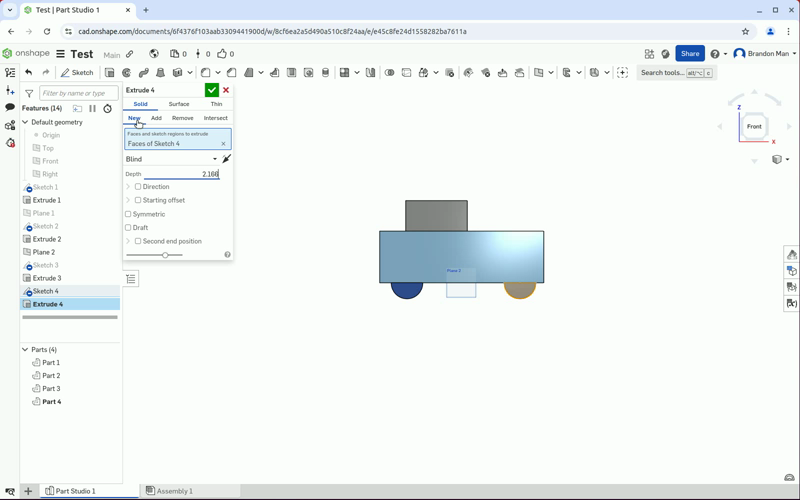
key(enter)
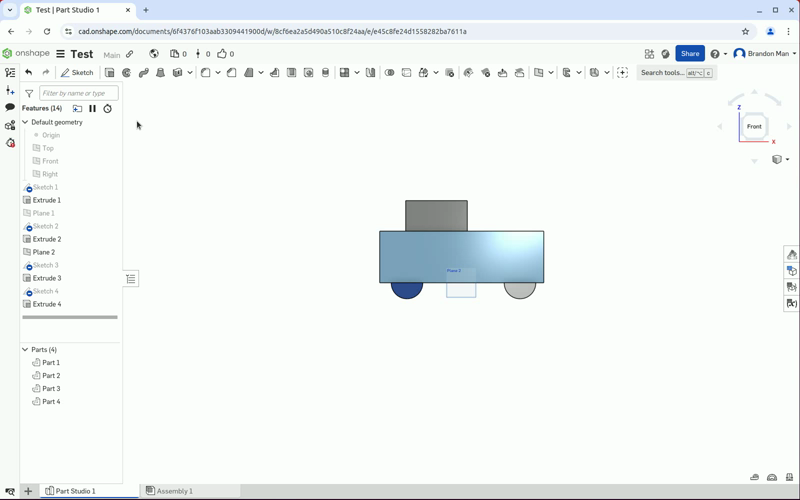
key(shift+h)
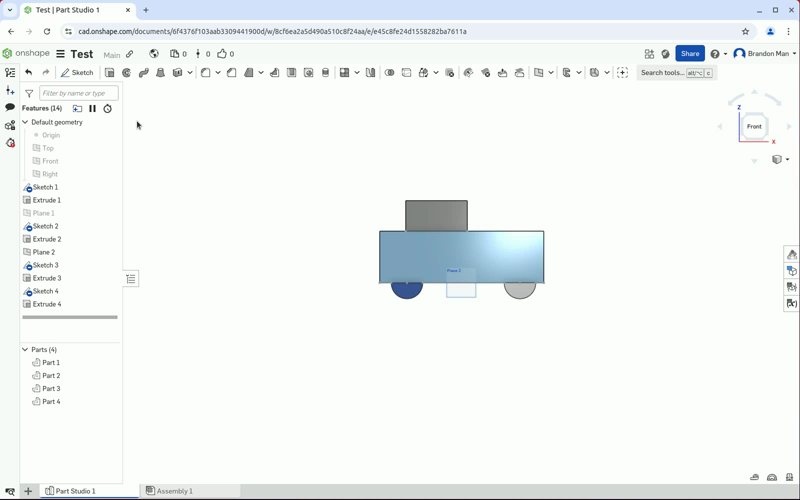
key(shift+h)
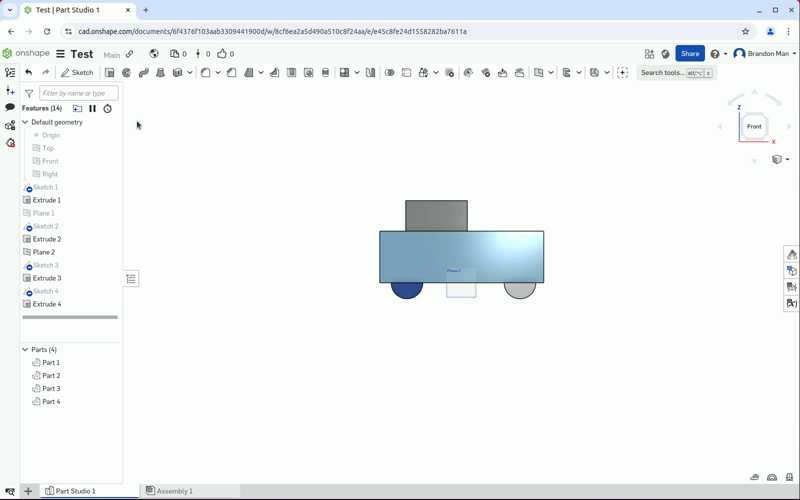
mouse_move(73, 189)
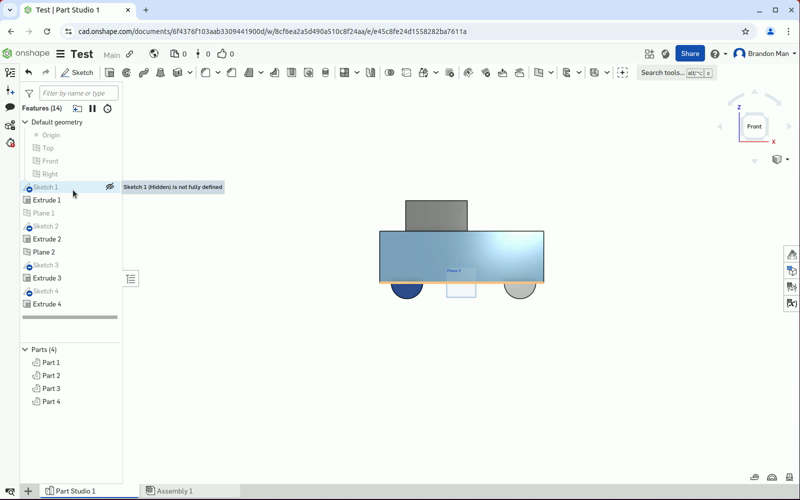
click(73, 189)
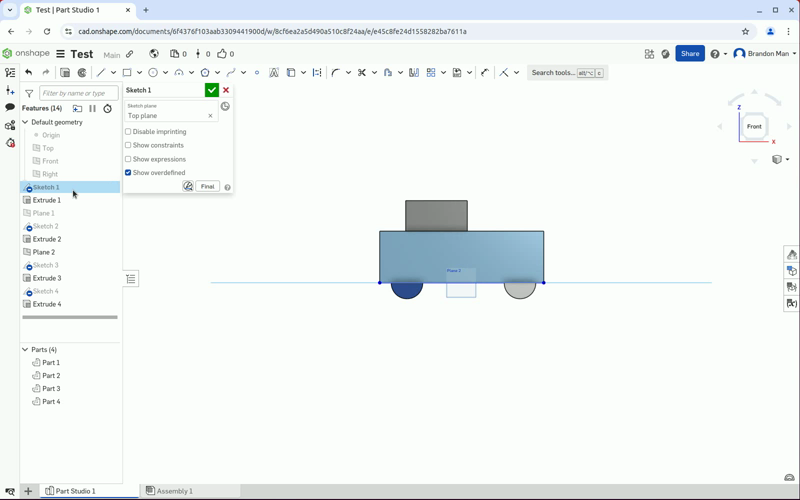
mouse_move(229, 92)
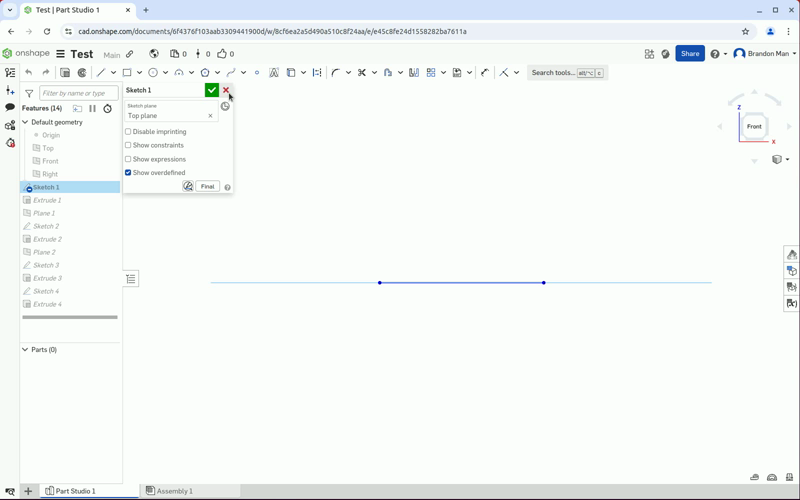
click(229, 92)
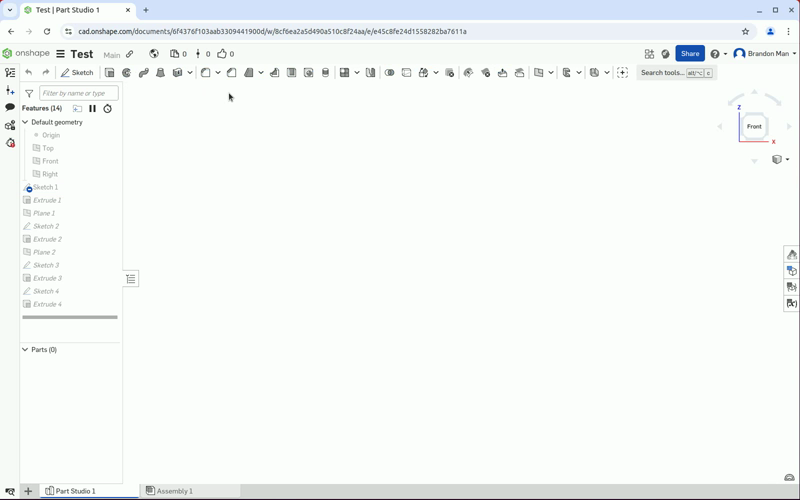
key(shift+s)
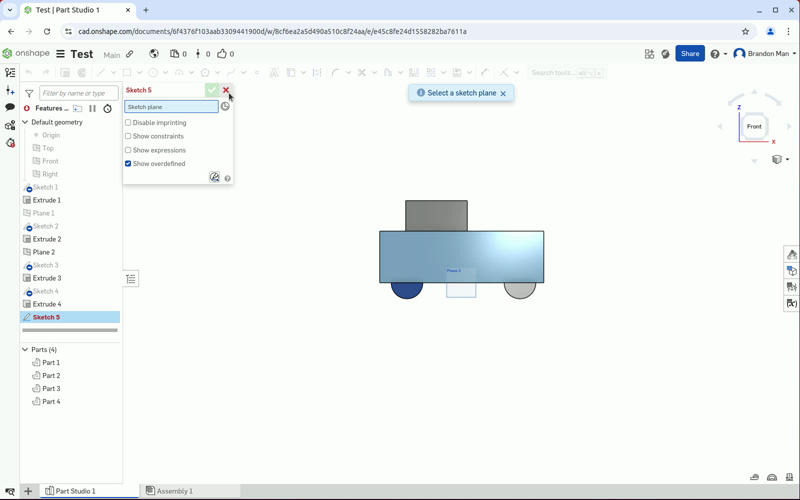
mouse_move(73, 254)
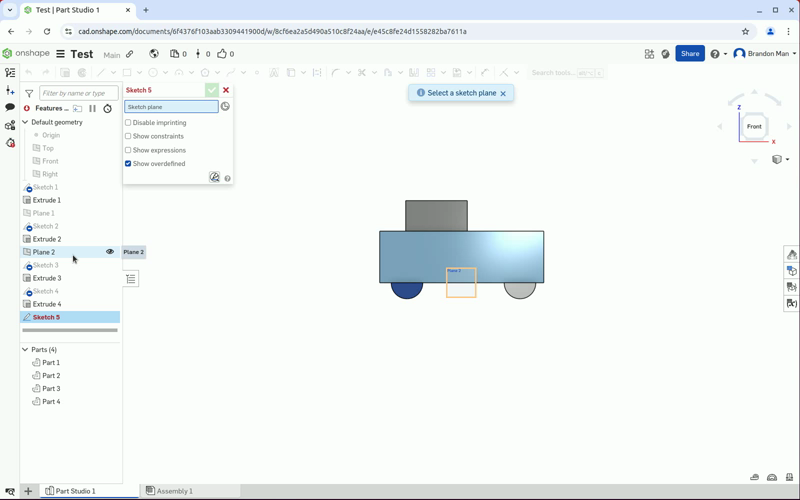
click(73, 254)
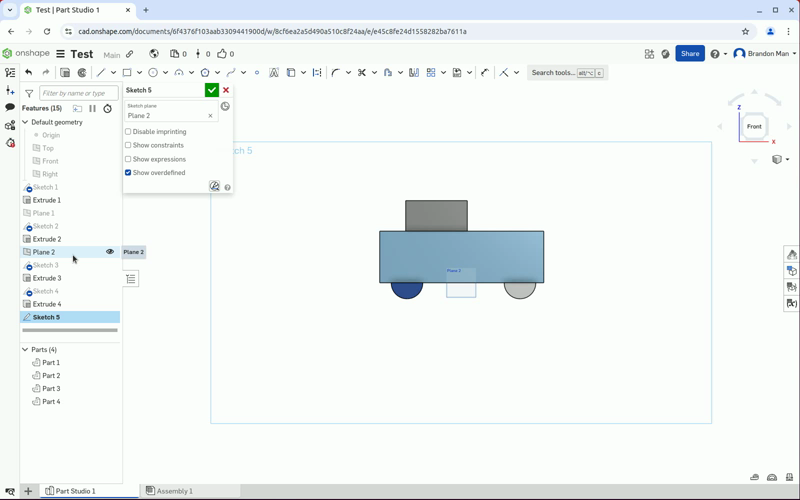
mouse_move(73, 352)
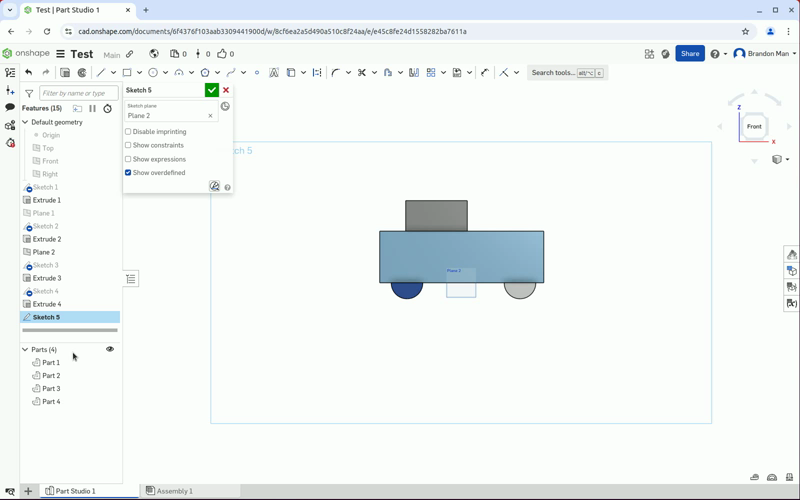
key(y)
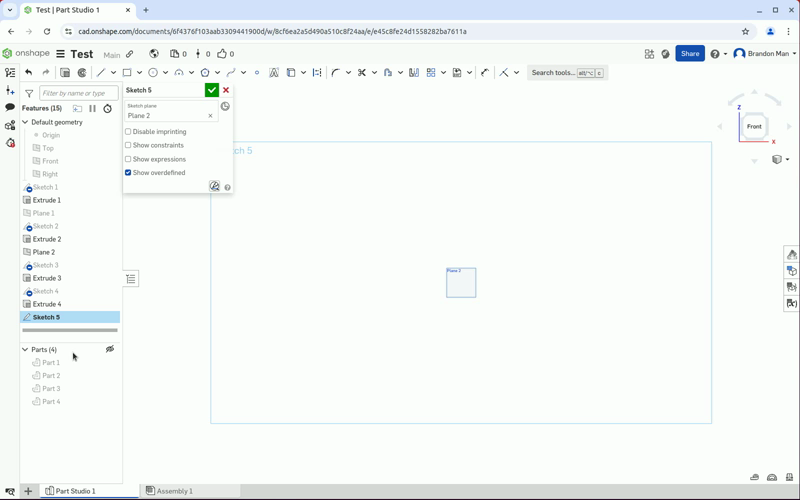
key(a)
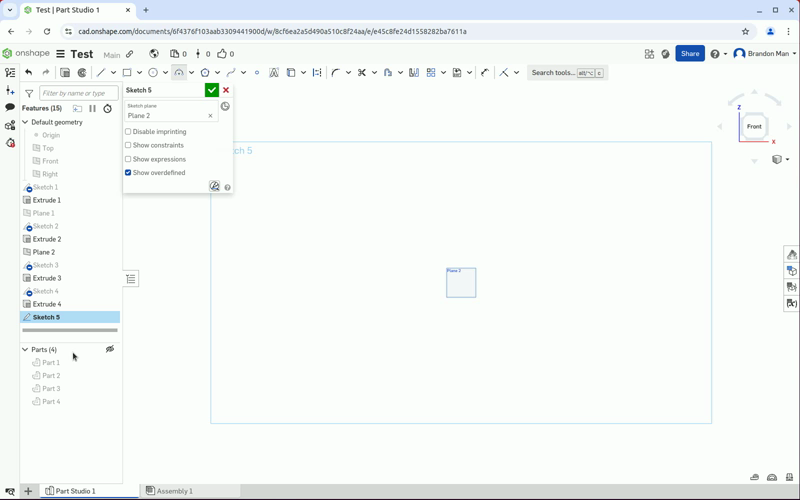
key_down(shift)
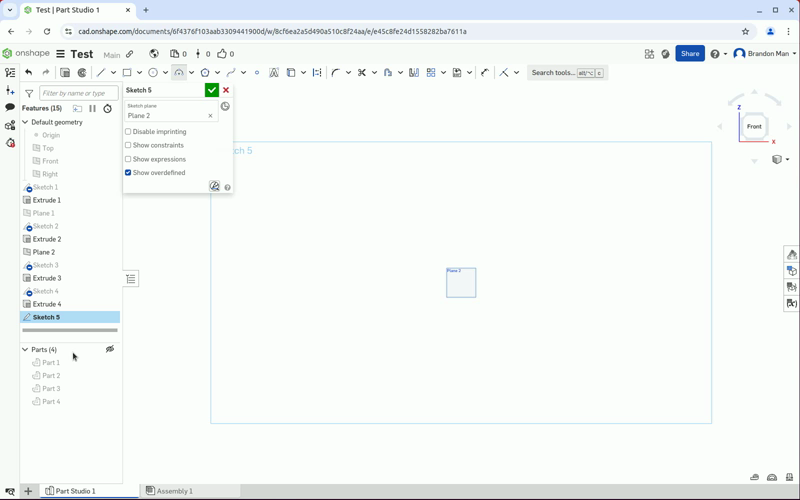
mouse_move(391, 282)
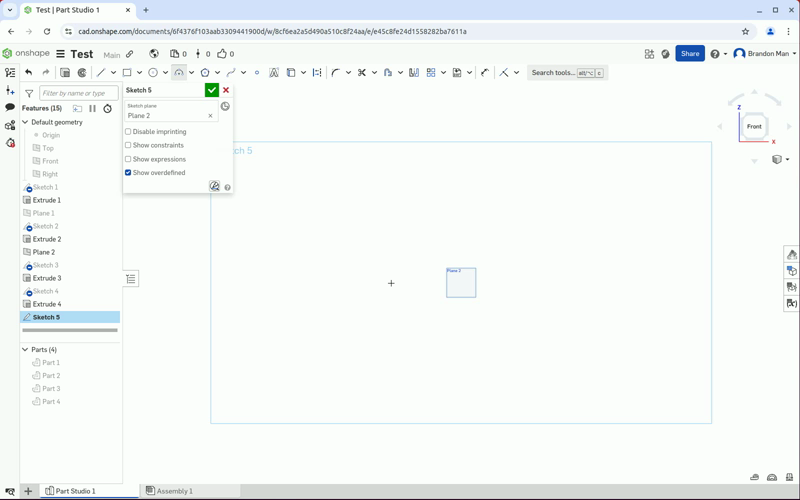
click(391, 282)
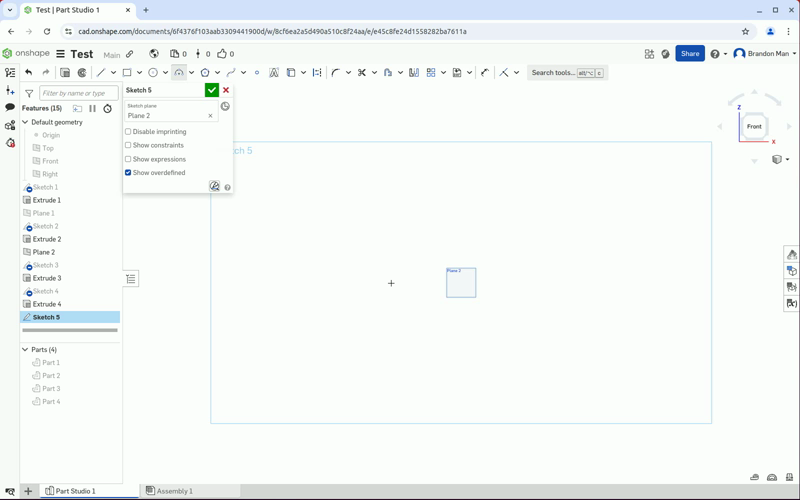
key_up(shift)
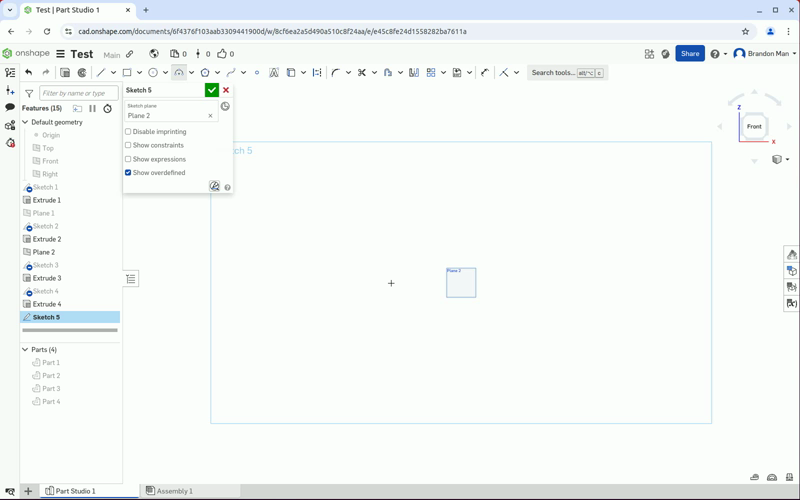
key_down(shift)
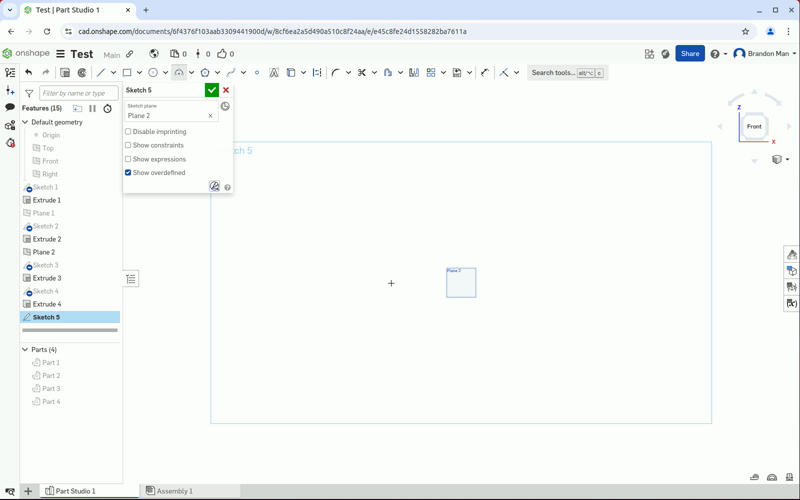
mouse_move(422, 282)
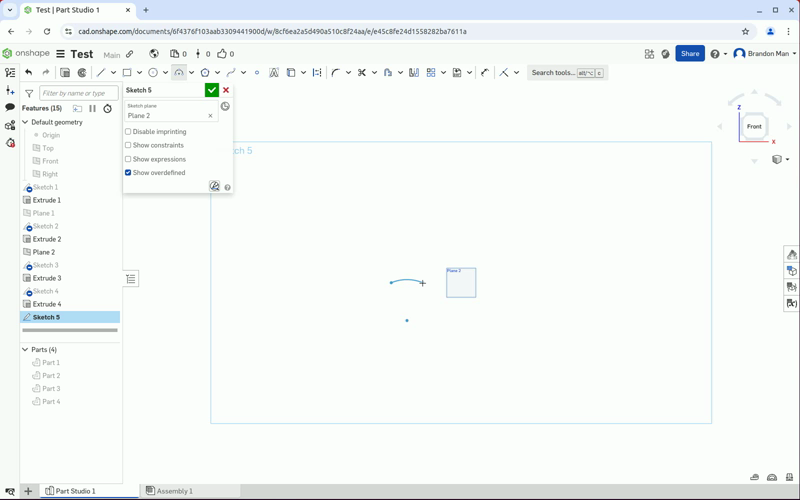
click(422, 282)
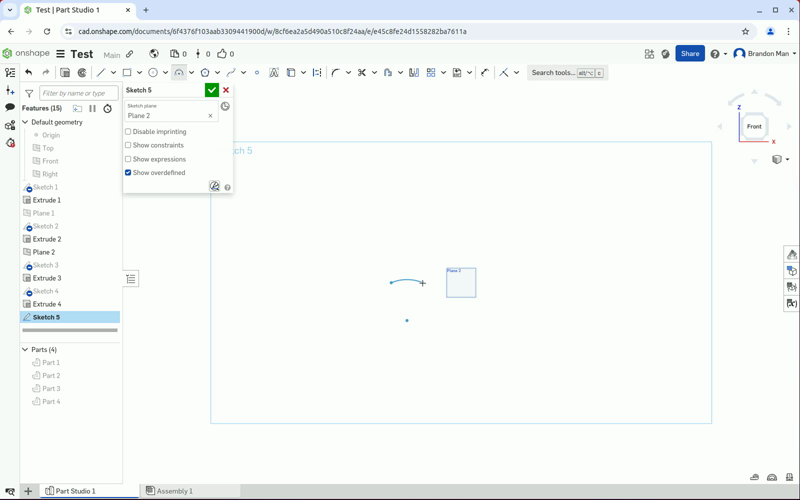
mouse_move(407, 298)
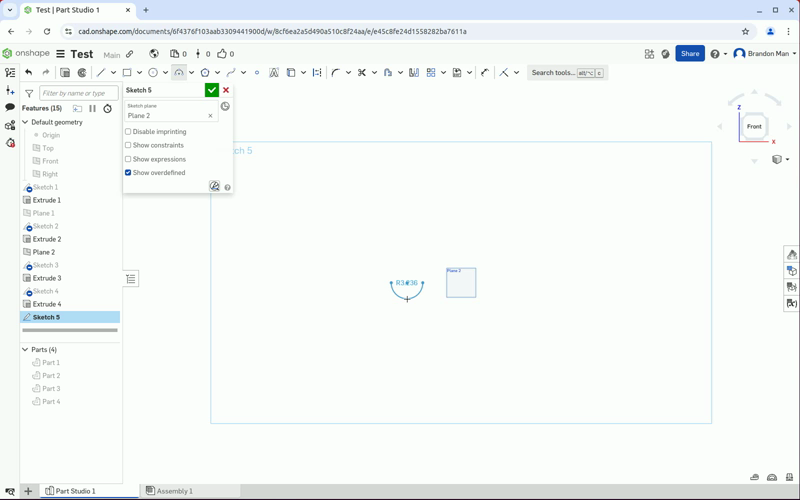
click(407, 298)
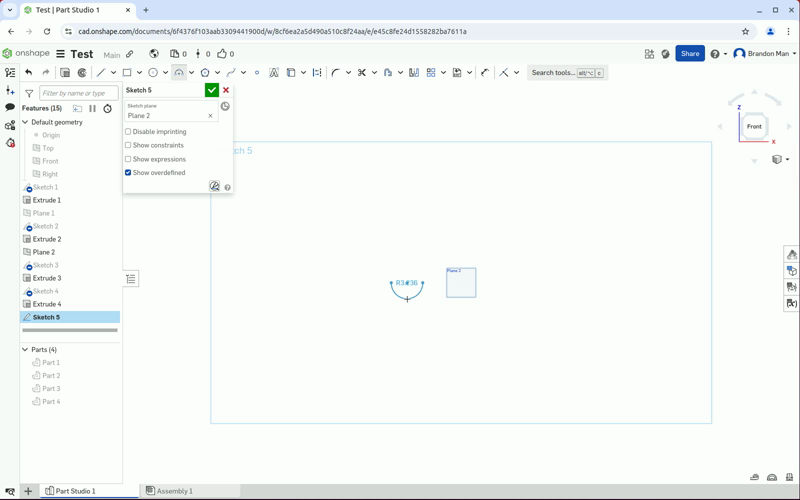
key_up(shift)
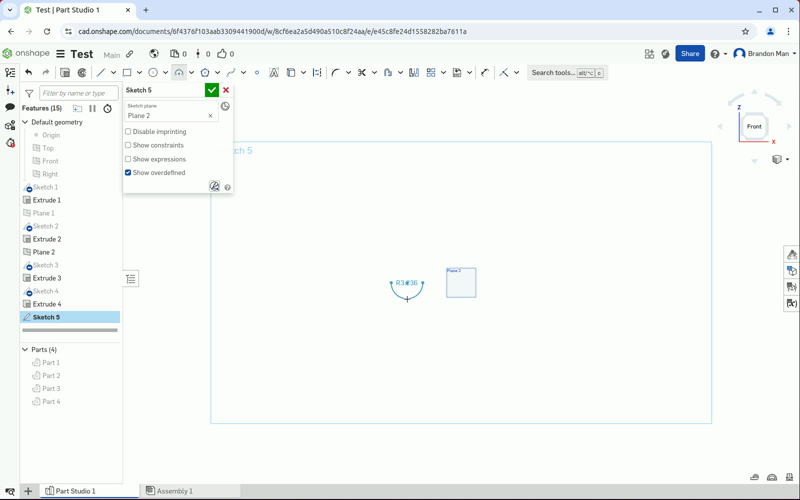
key(esc)
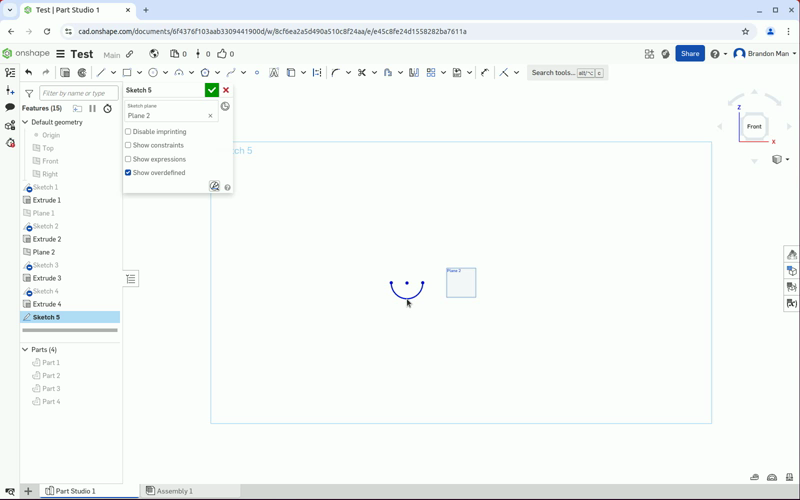
key(l)
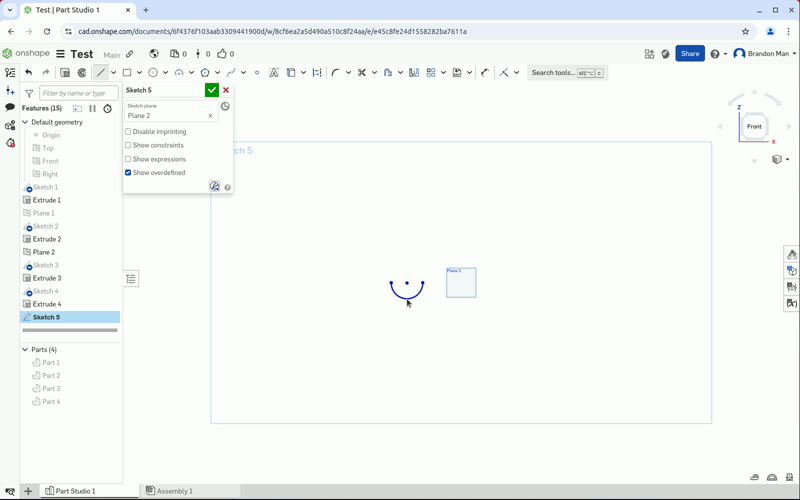
mouse_move(422, 282)
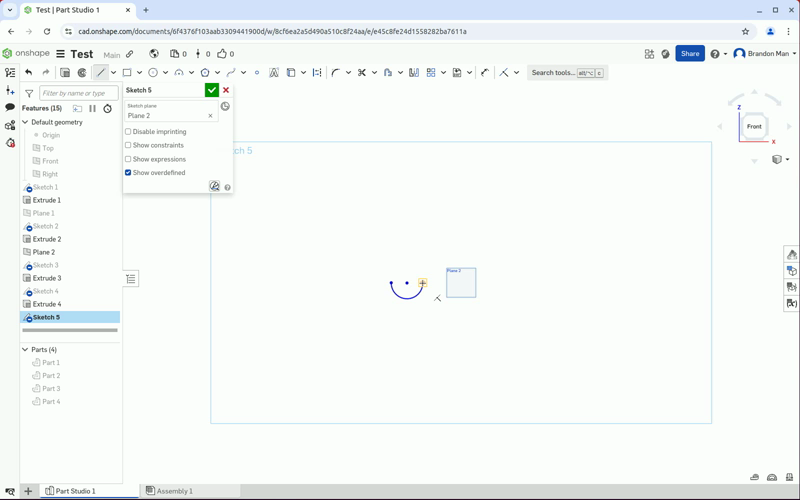
click(422, 282)
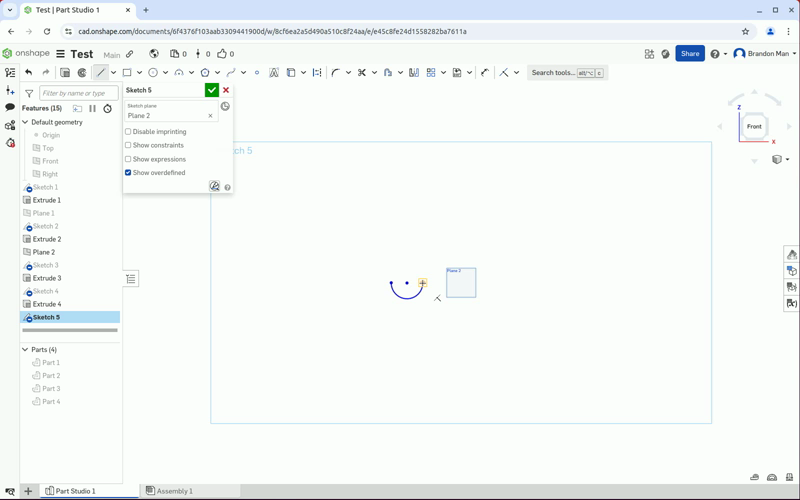
mouse_move(453, 282)
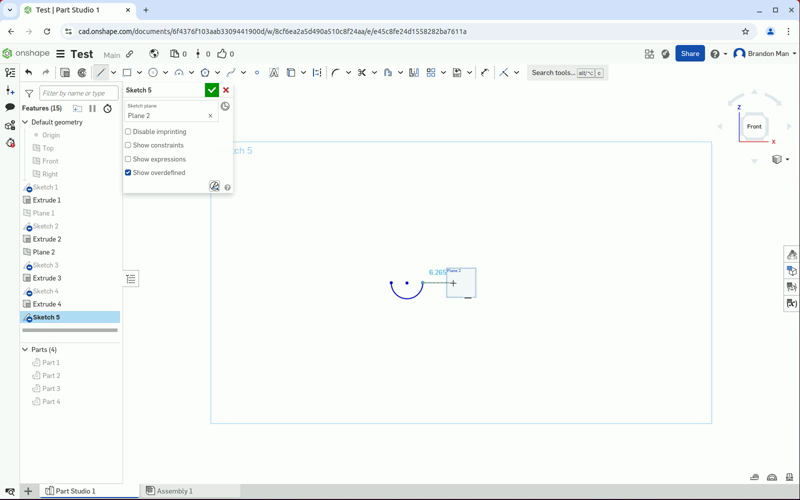
key_down(shift)
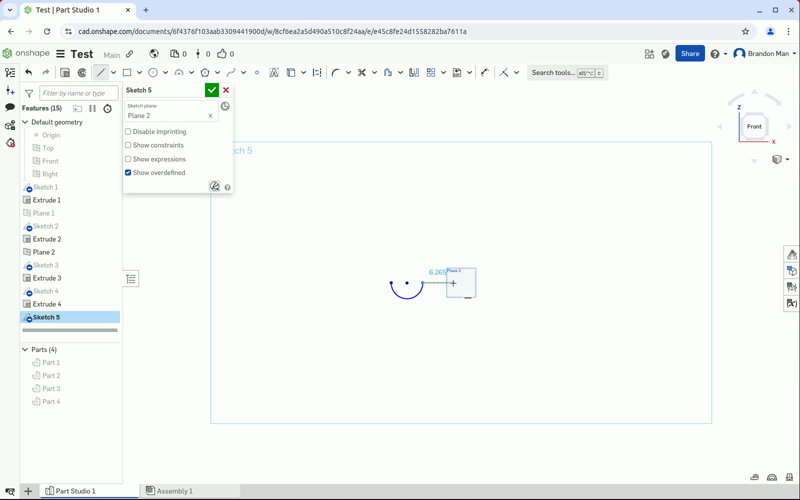
mouse_move(391, 282)
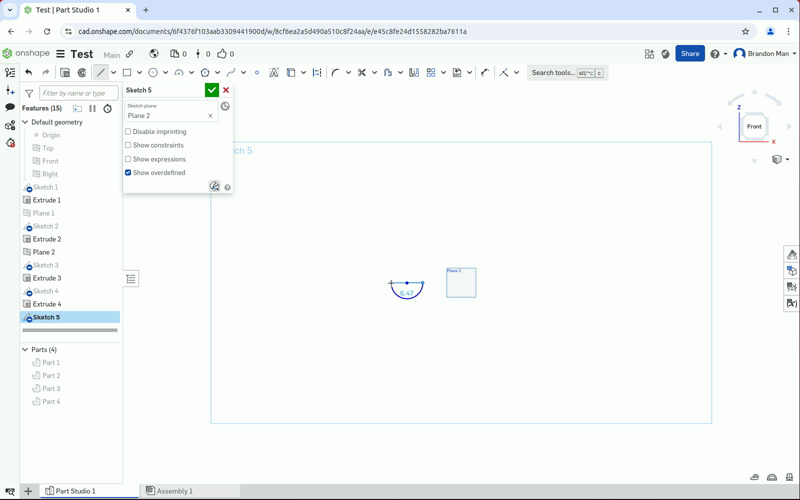
key_up(shift)
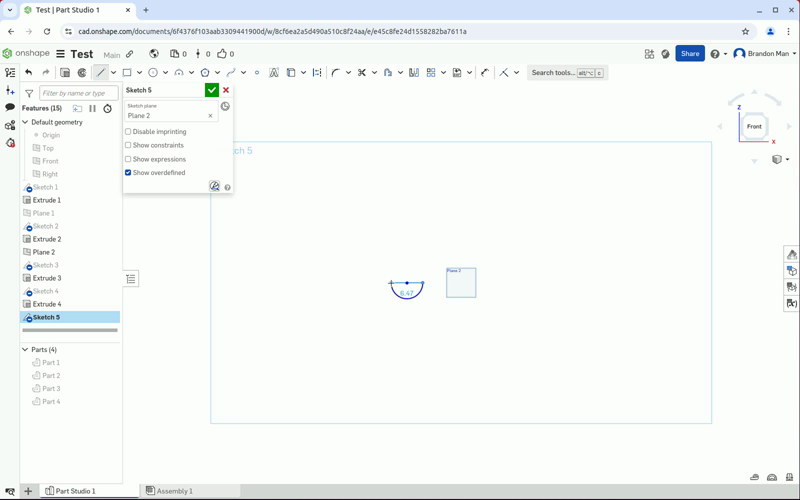
click(391, 282)
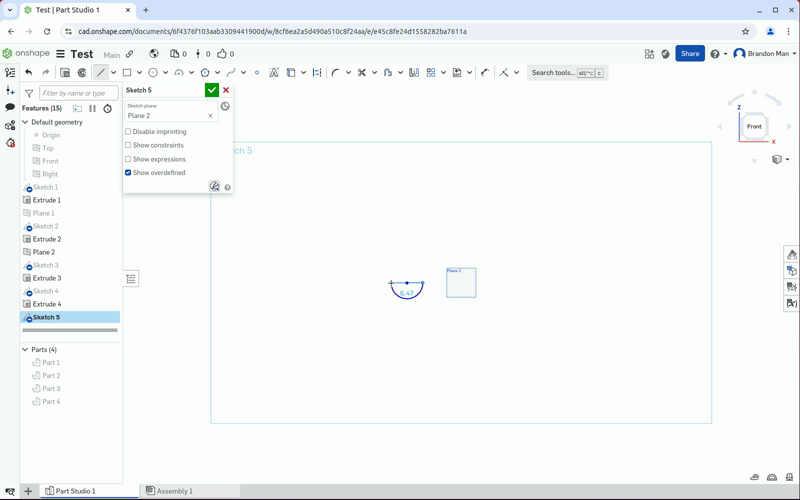
key(esc)
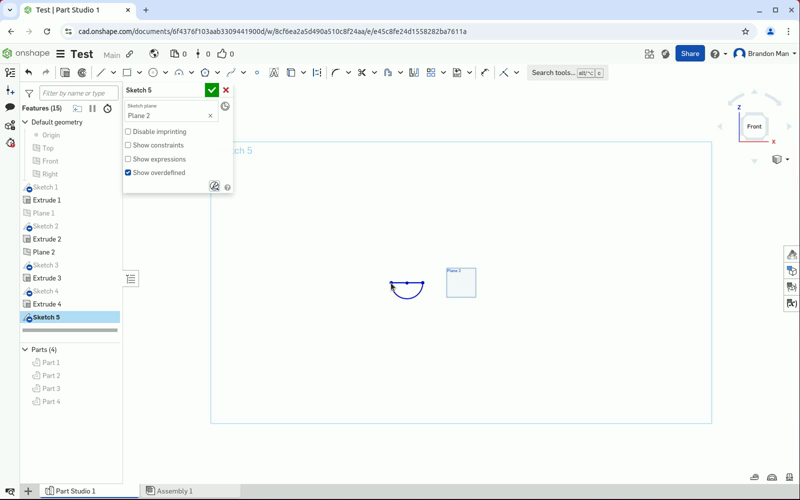
mouse_move(400, 292)
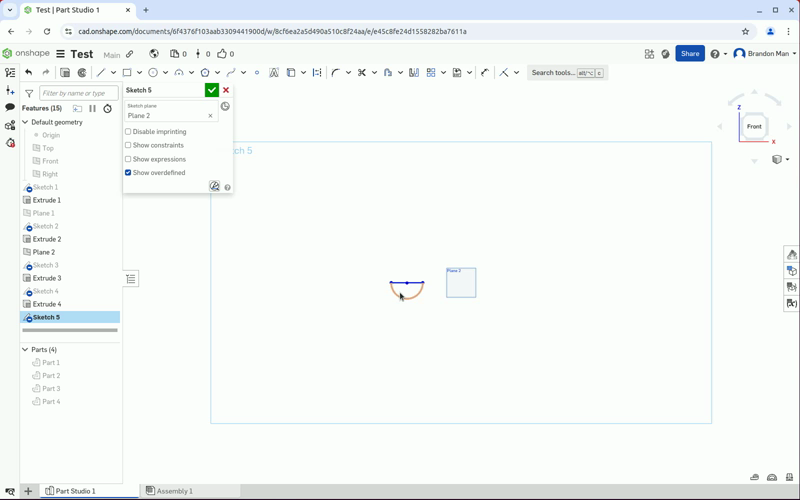
scroll(6)
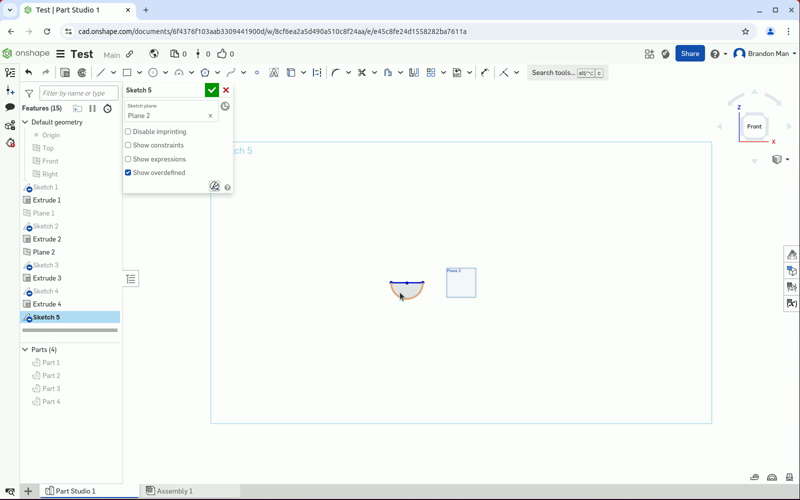
scroll(6)
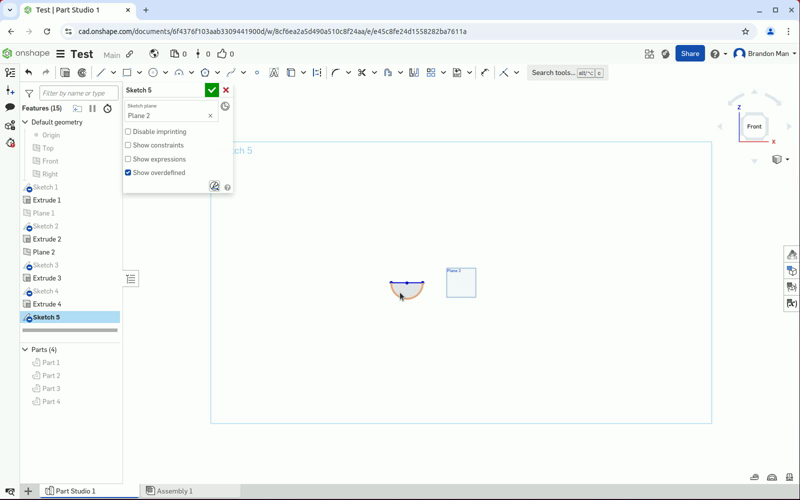
scroll(6)
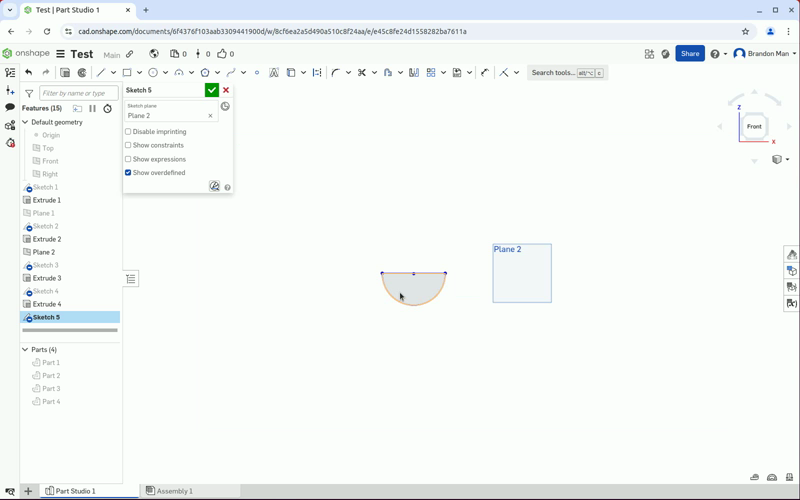
scroll(6)
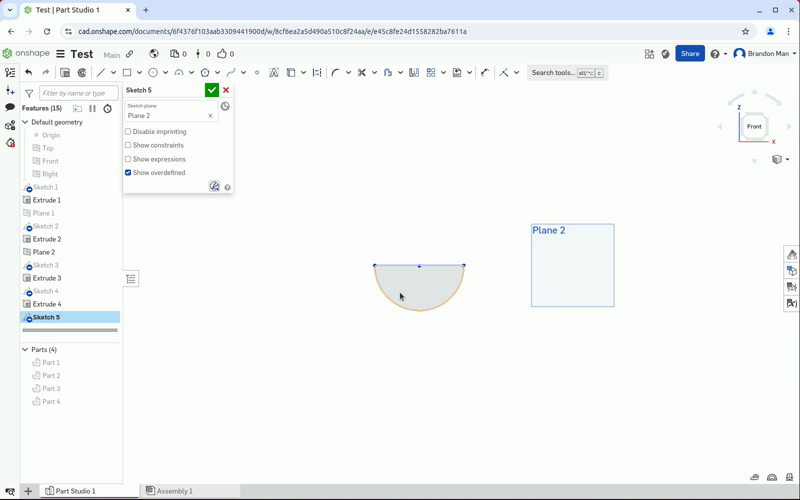
scroll(6)
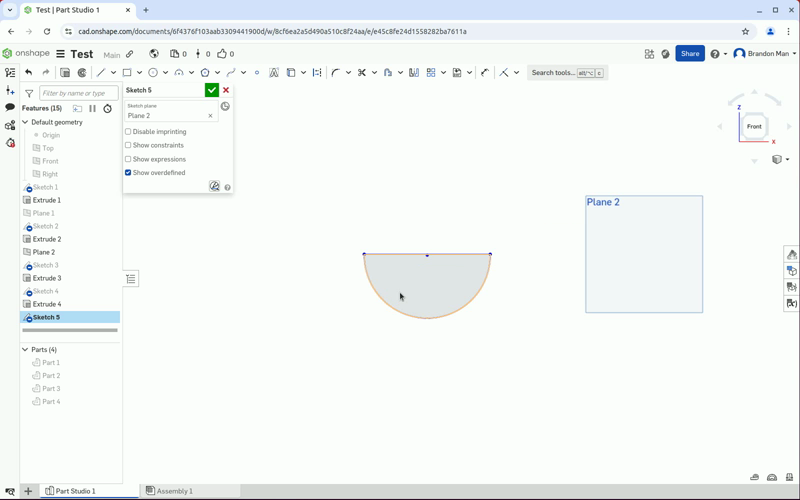
scroll(6)
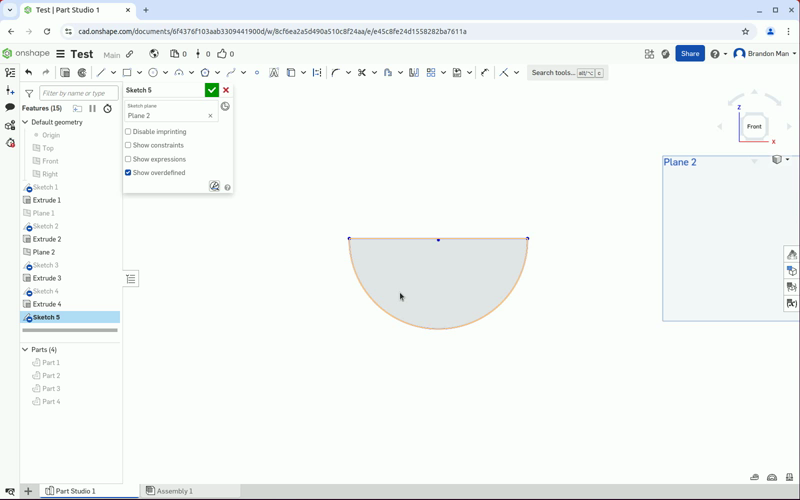
scroll(6)
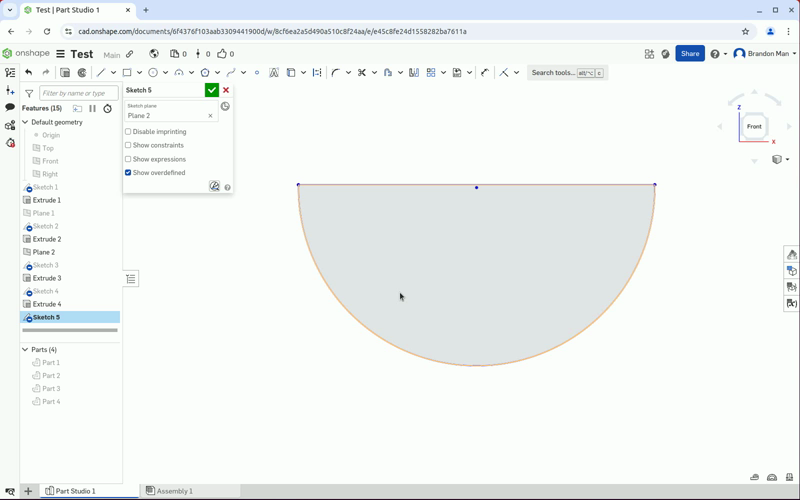
click(400, 292)
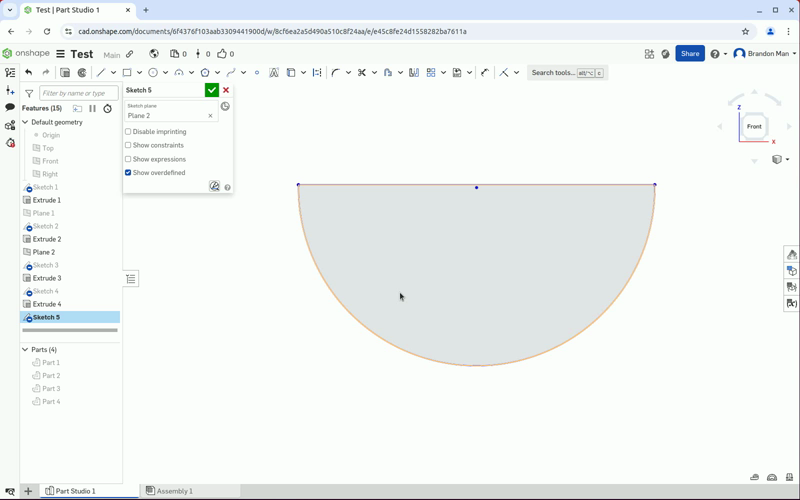
scroll(-6)
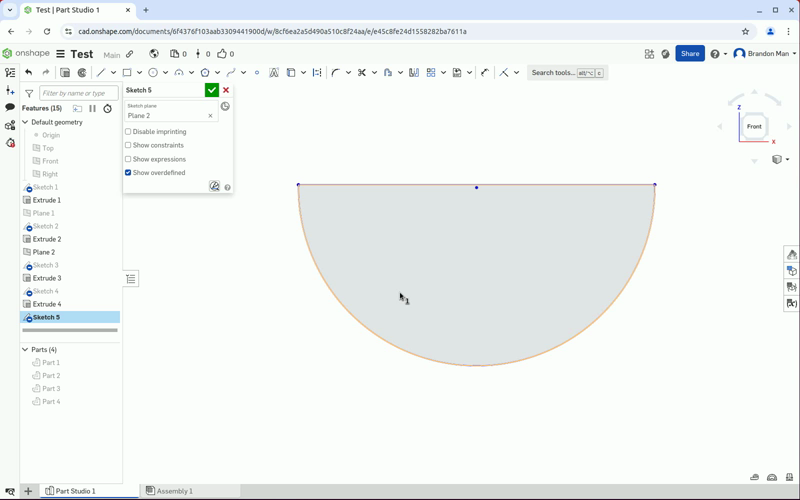
scroll(-6)
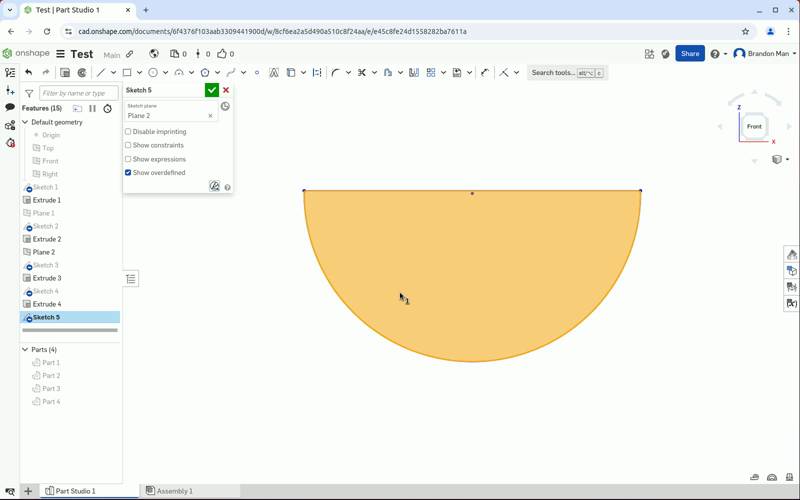
scroll(-6)
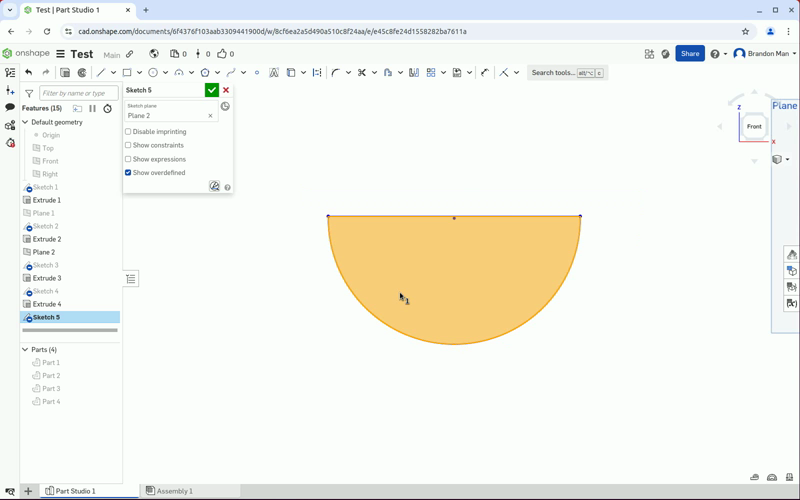
scroll(-6)
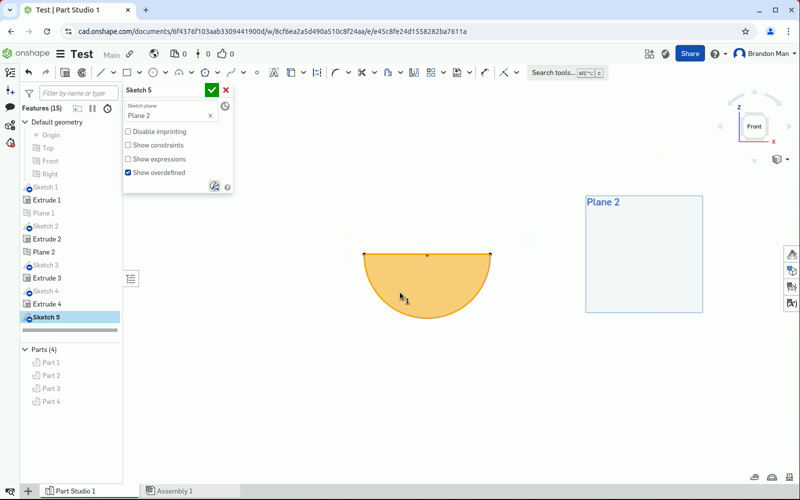
scroll(-6)
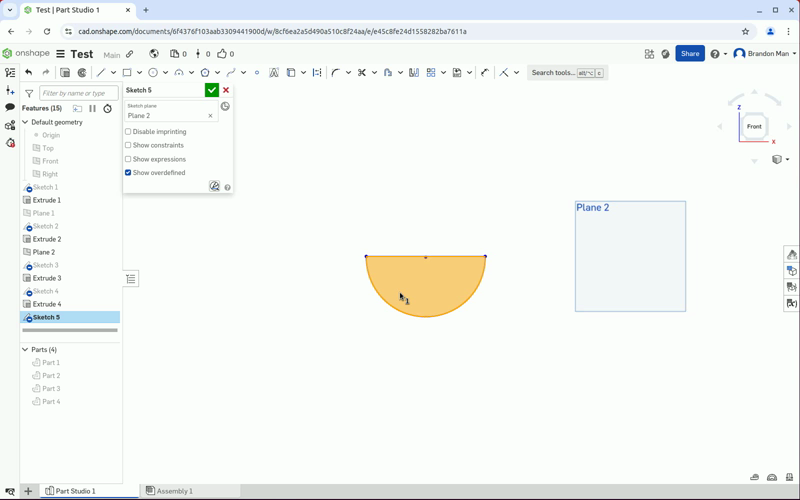
scroll(-6)
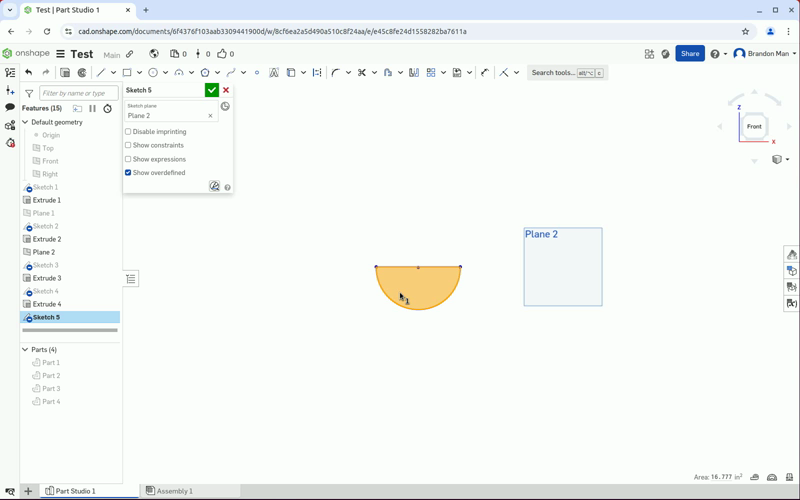
scroll(-6)
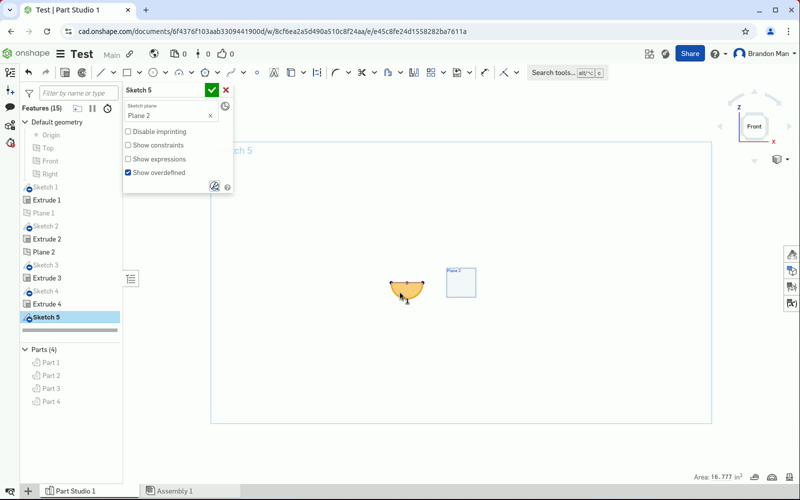
mouse_move(73, 352)
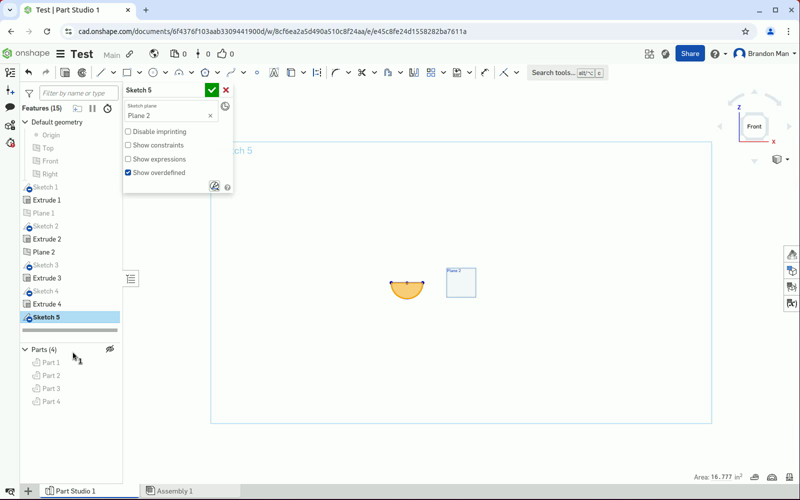
key(shift+y)
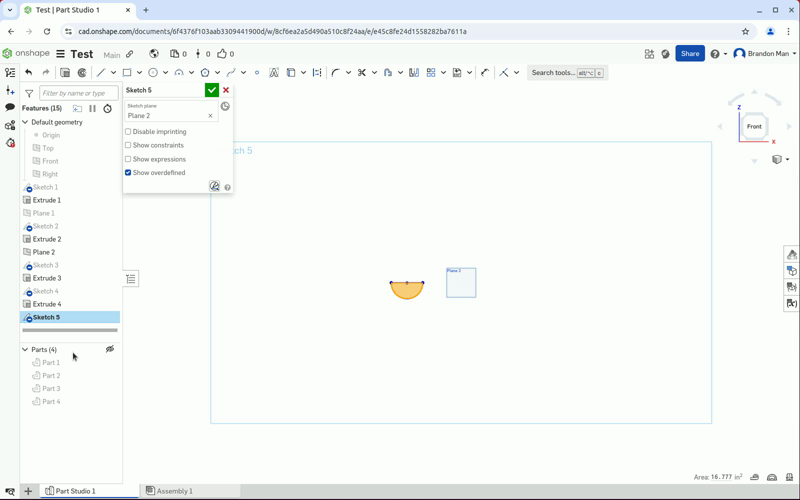
key(shift+e)
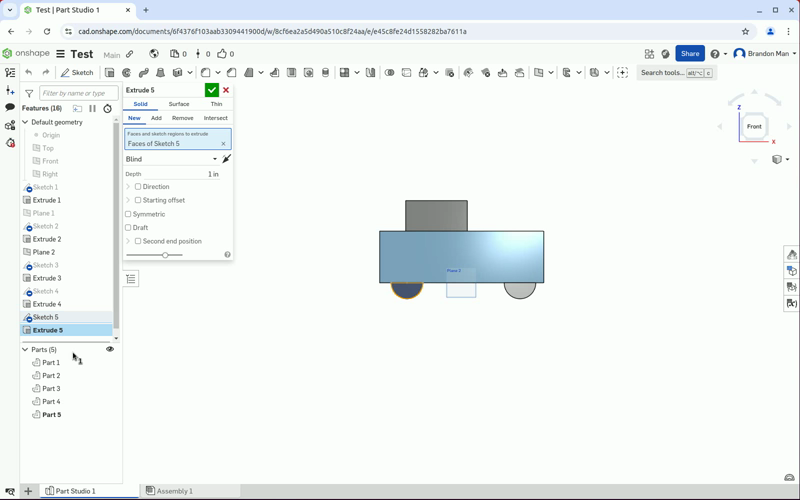
mouse_move(143, 106)
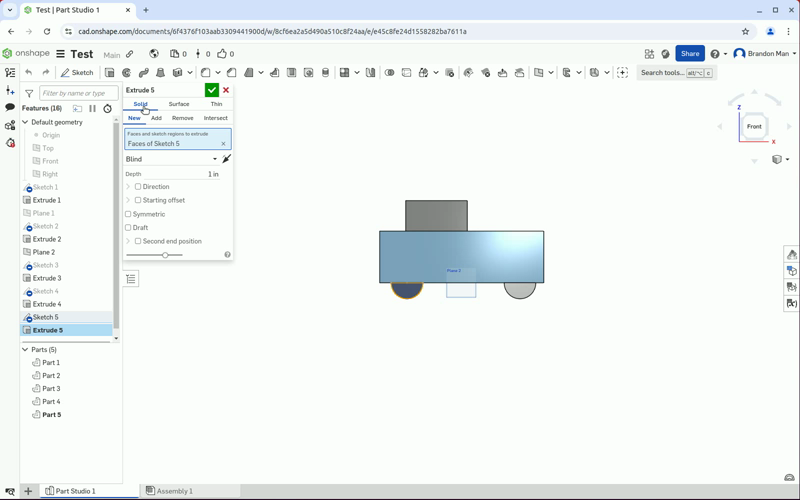
click(143, 106)
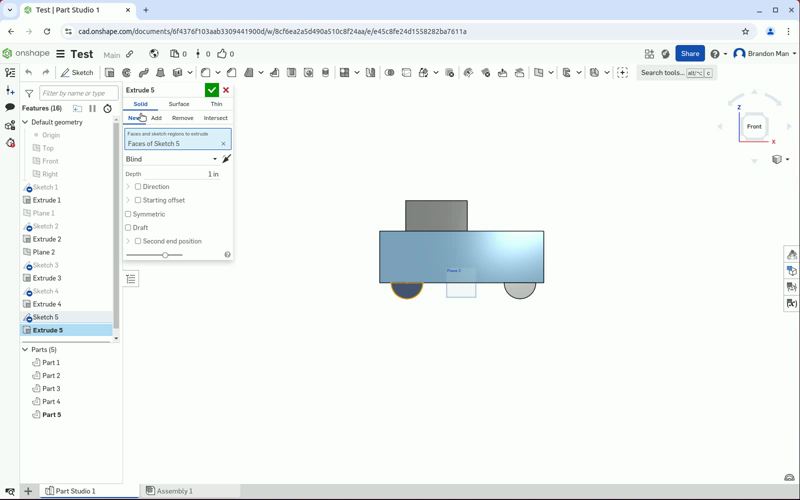
mouse_move(137, 120)
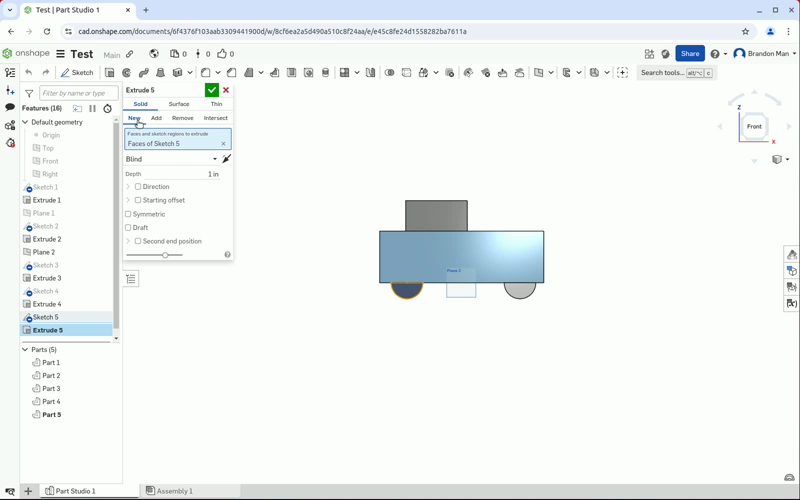
click(137, 120)
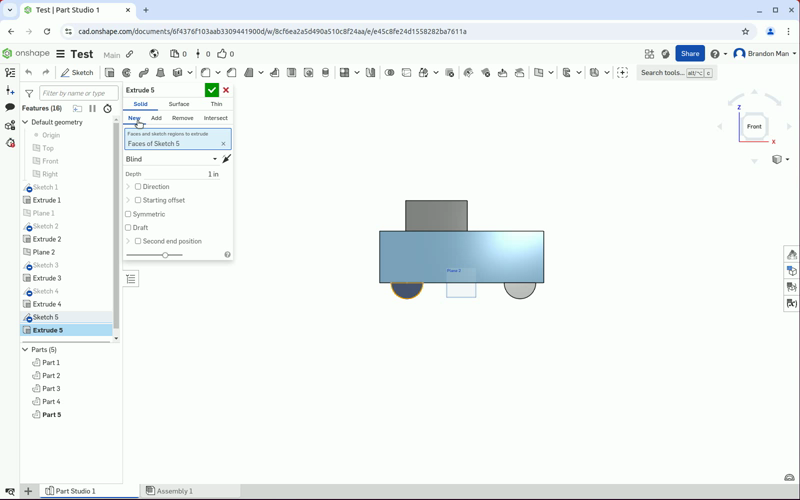
key(tab, 4)
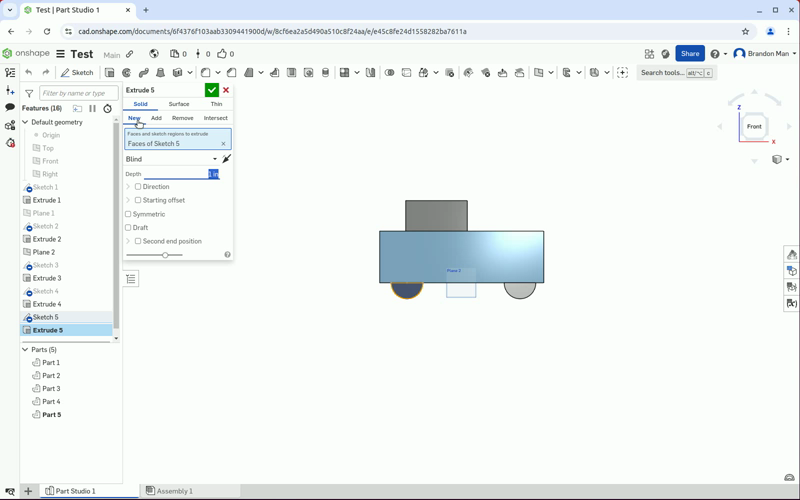
text(2.166)
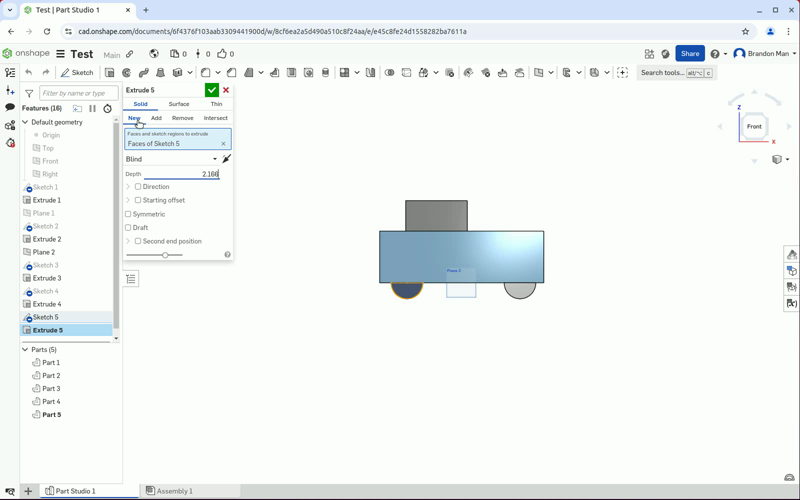
key(enter)
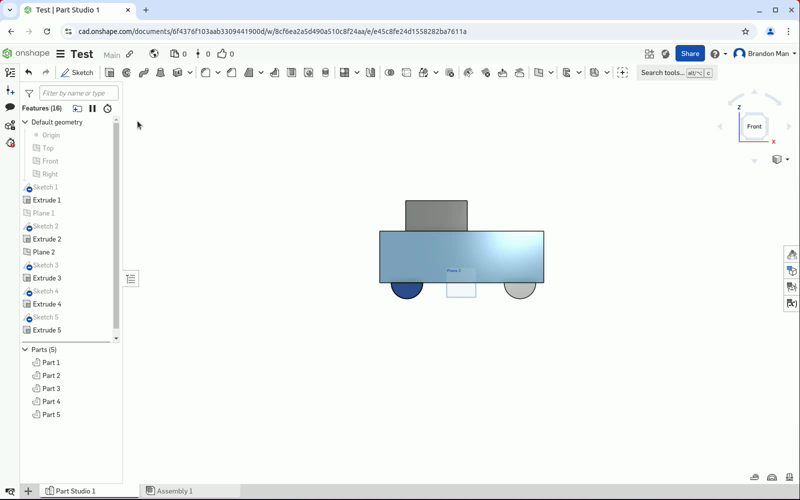
key(shift+h)
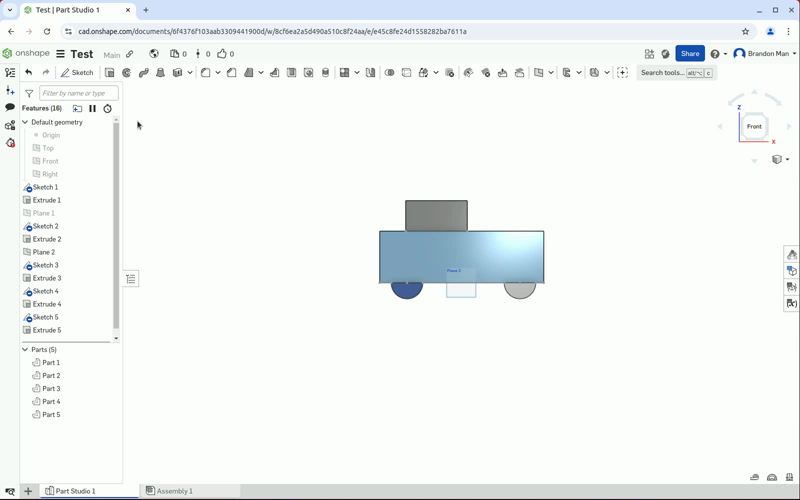
key(shift+h)
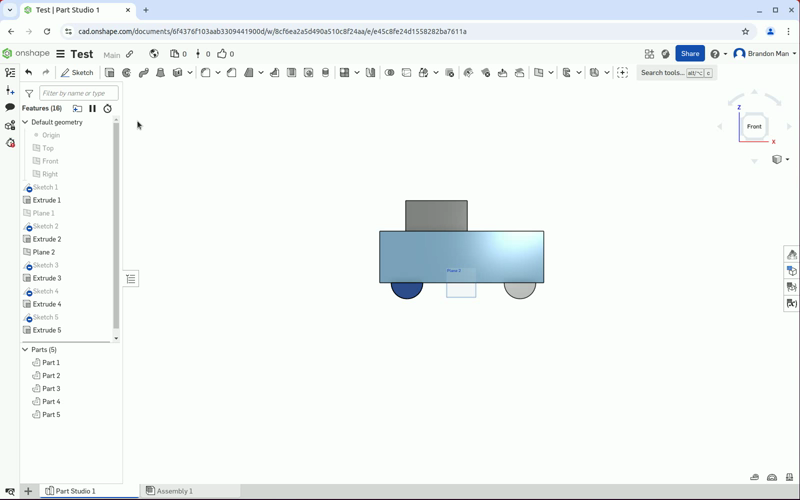
mouse_move(69, 189)
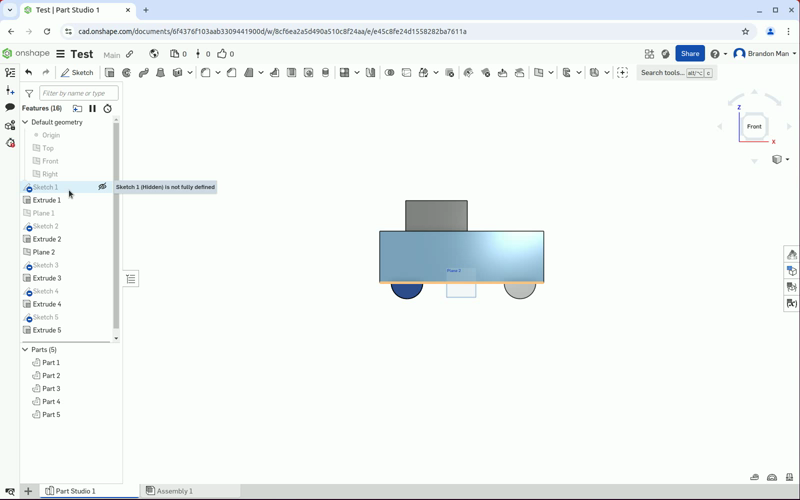
click(69, 189)
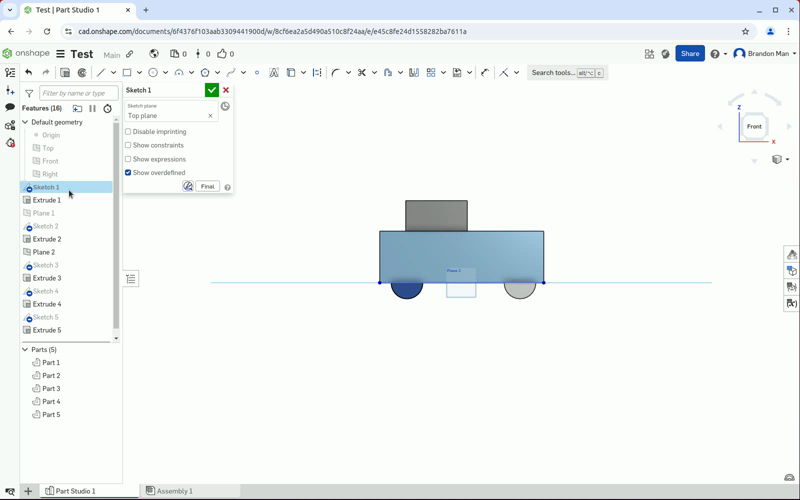
mouse_move(229, 92)
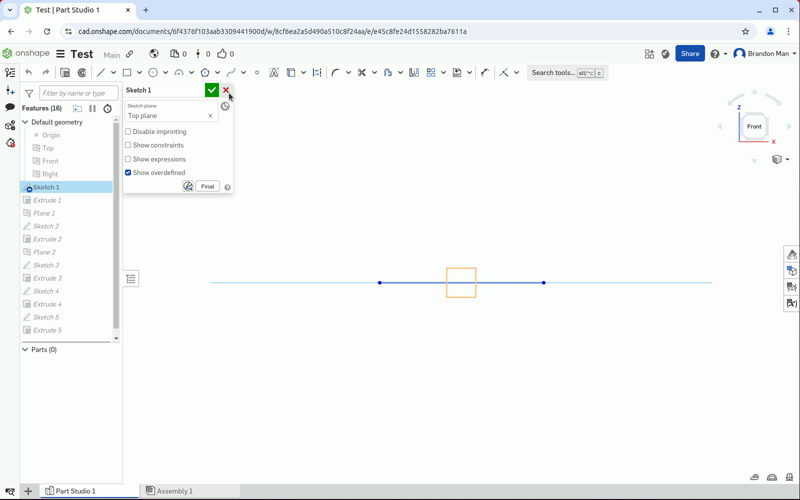
click(229, 92)
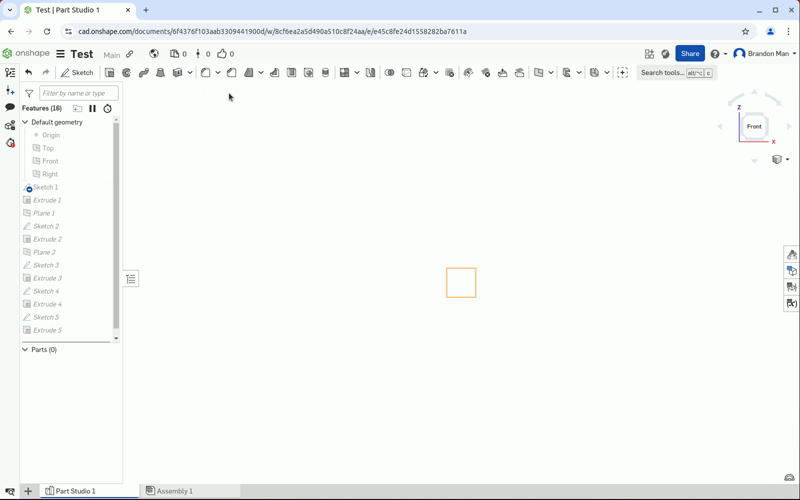
key(shift+s)
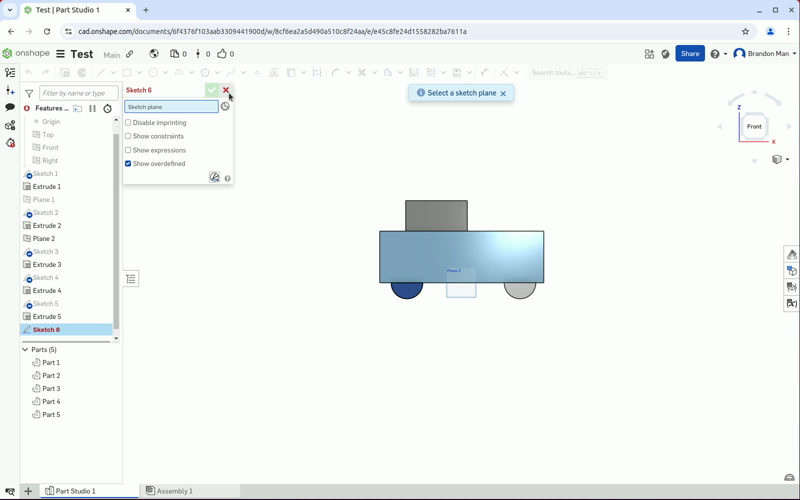
mouse_move(69, 241)
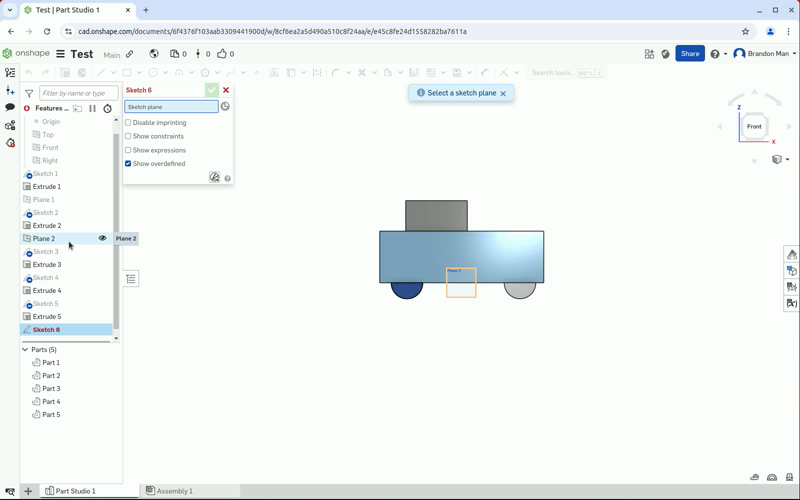
click(69, 241)
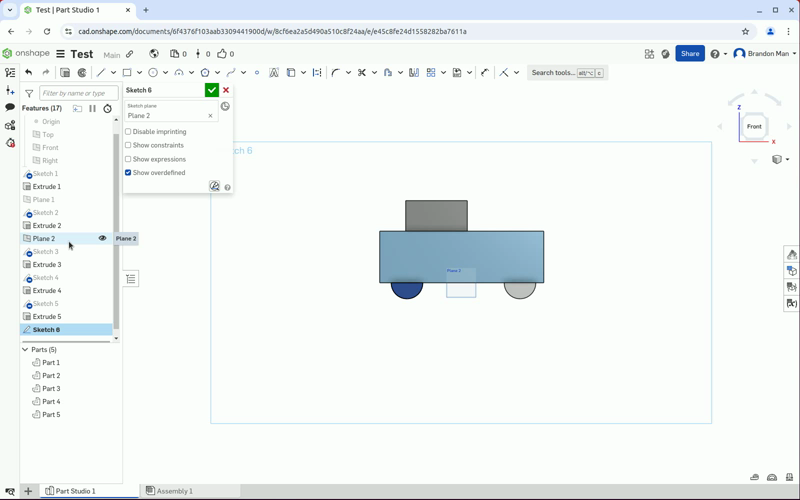
mouse_move(73, 352)
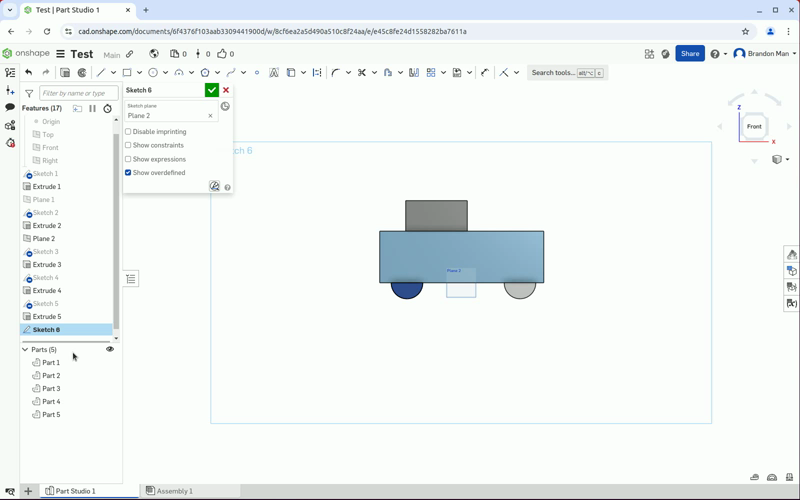
key(y)
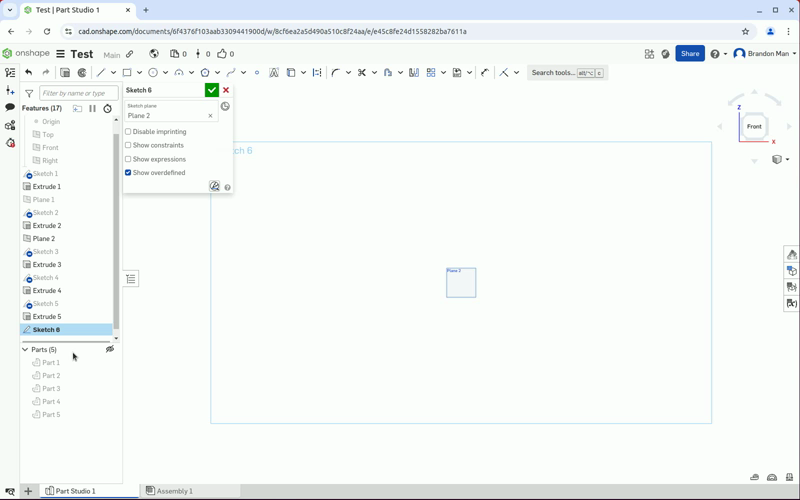
key(a)
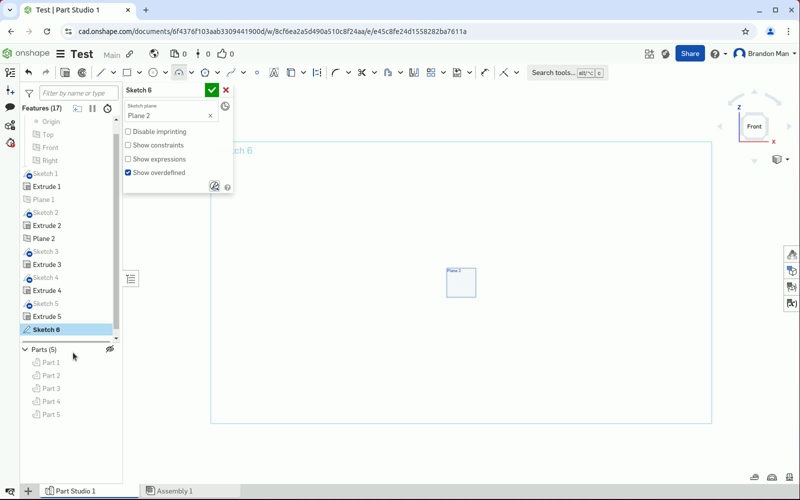
key_down(shift)
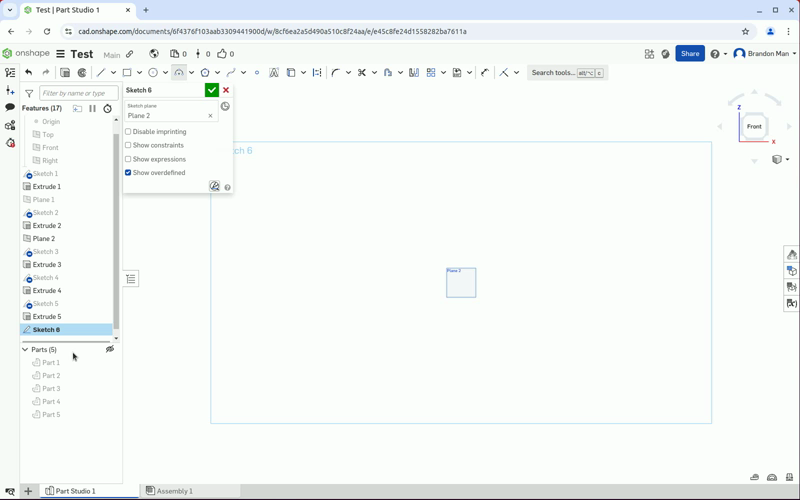
mouse_move(504, 282)
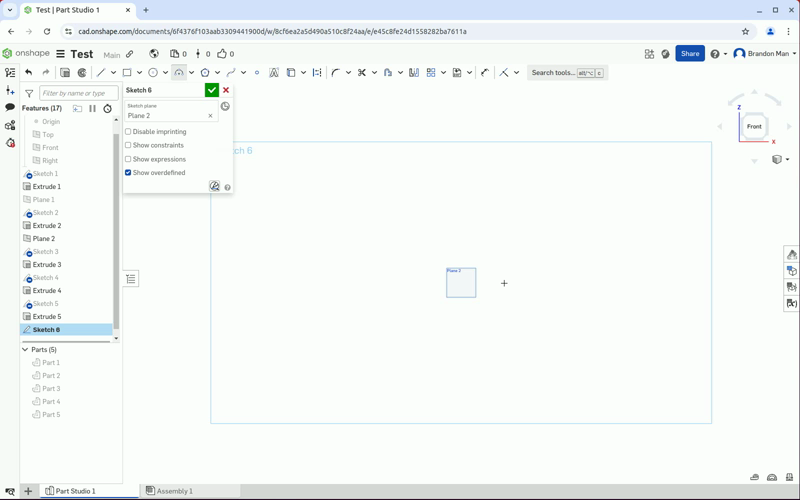
click(504, 282)
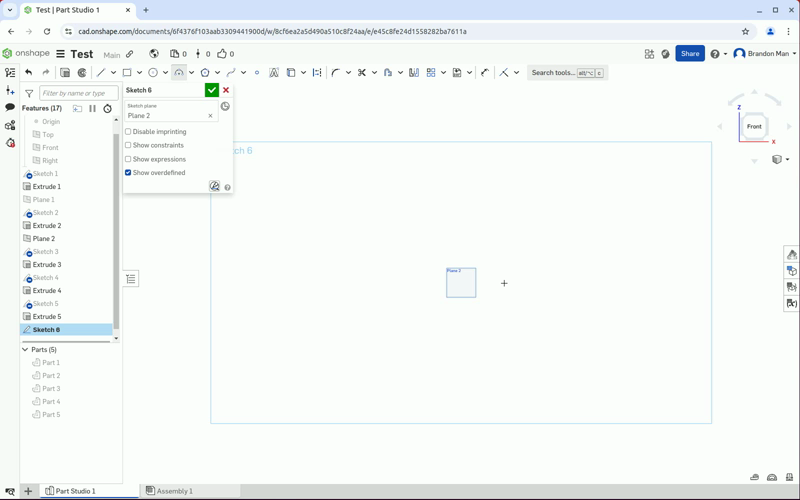
key_up(shift)
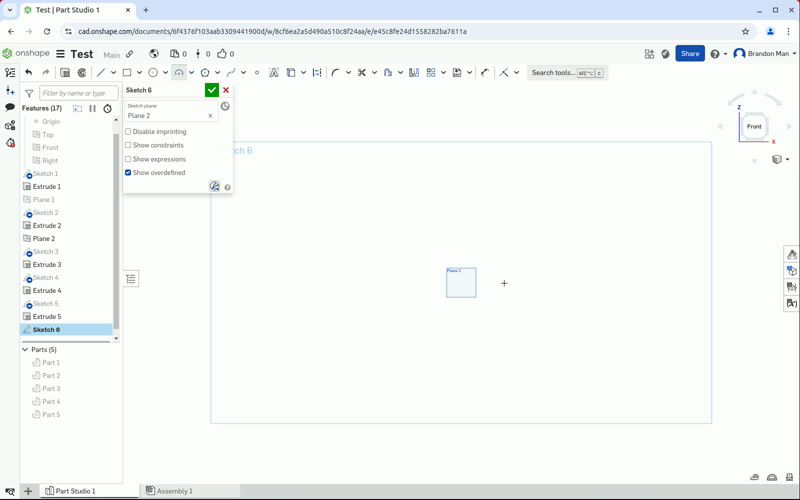
key_down(shift)
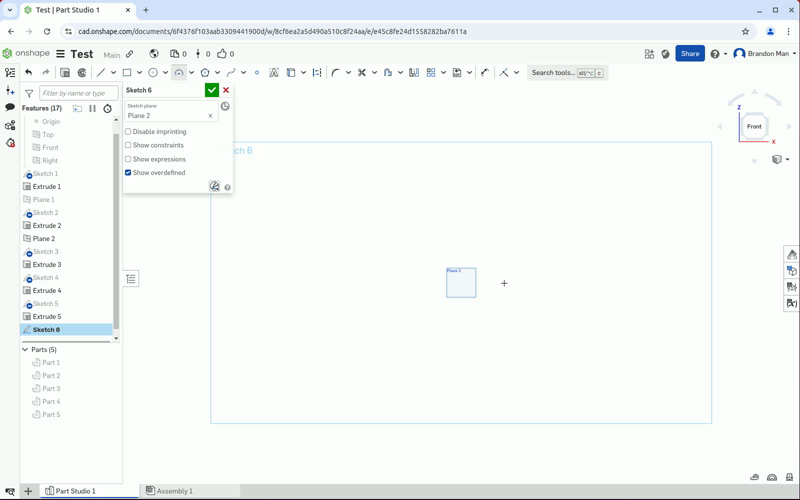
mouse_move(535, 282)
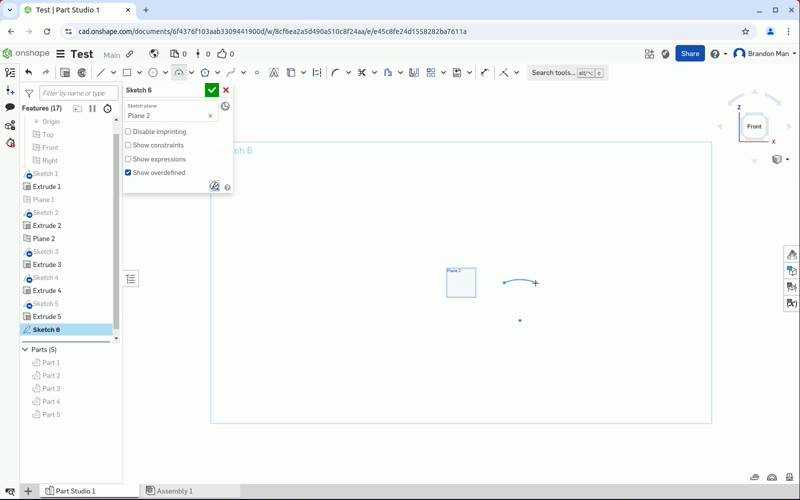
click(535, 282)
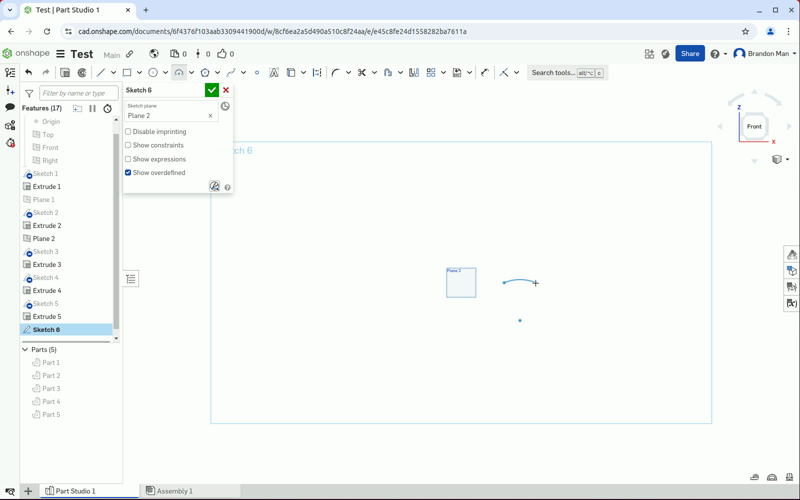
mouse_move(519, 298)
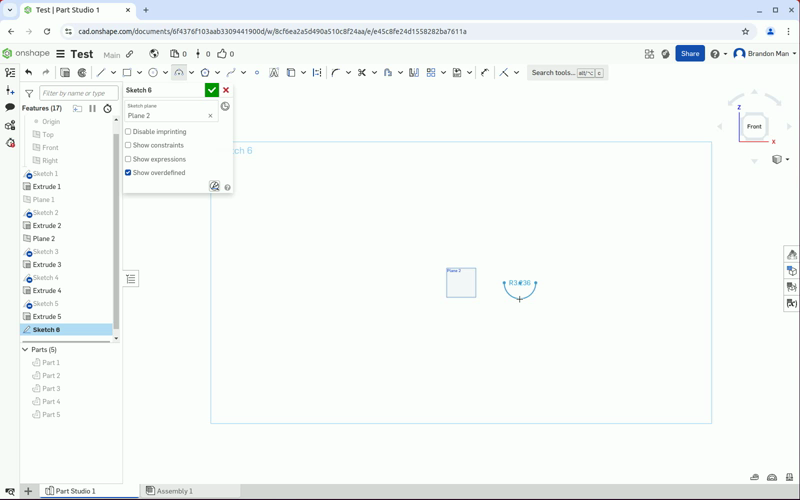
click(519, 298)
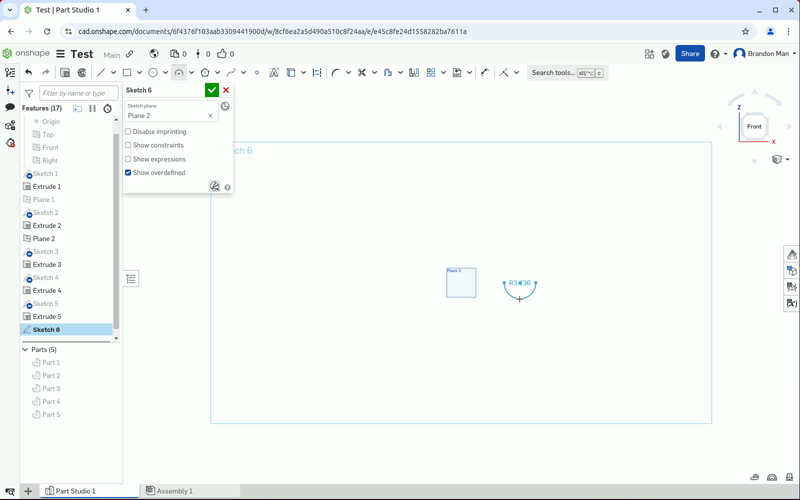
key_up(shift)
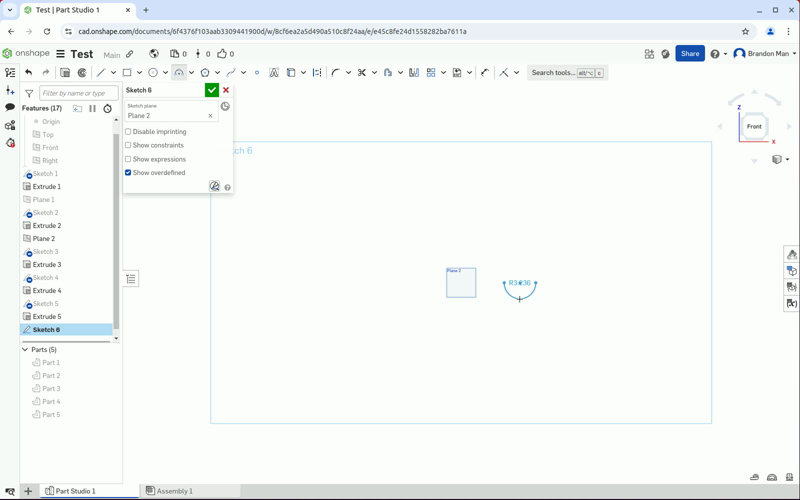
key(esc)
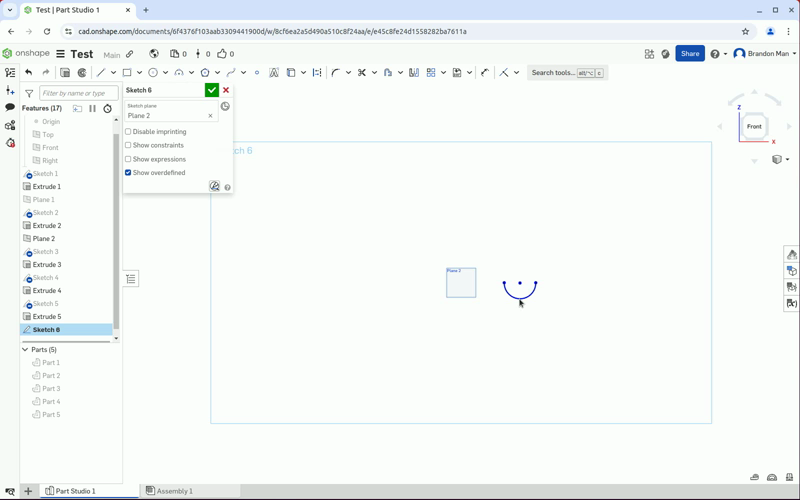
key(l)
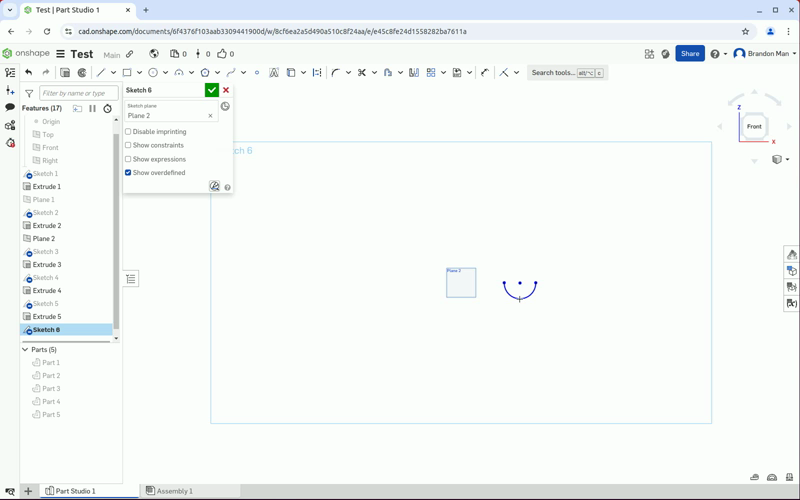
mouse_move(535, 282)
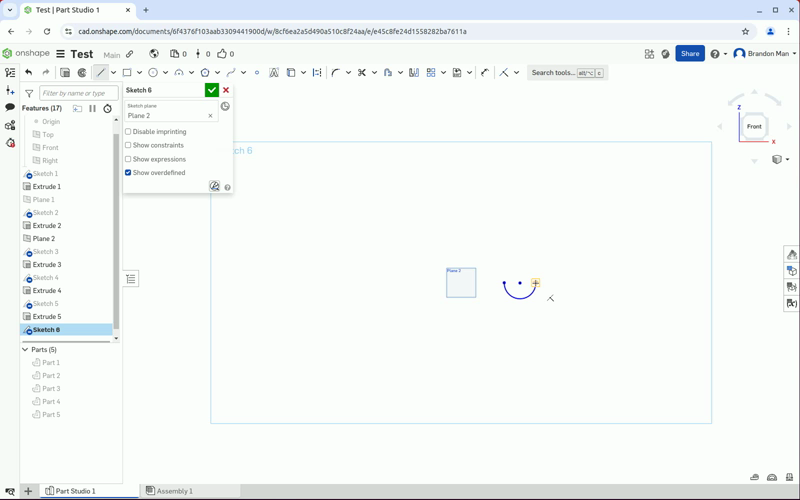
click(535, 282)
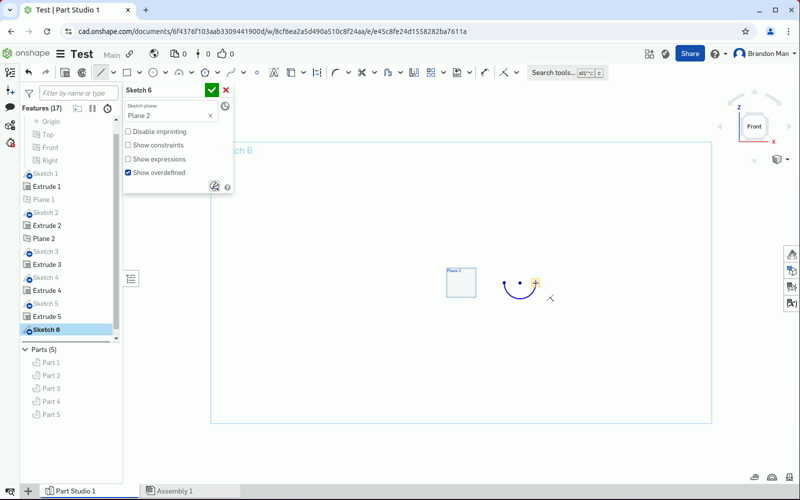
mouse_move(565, 282)
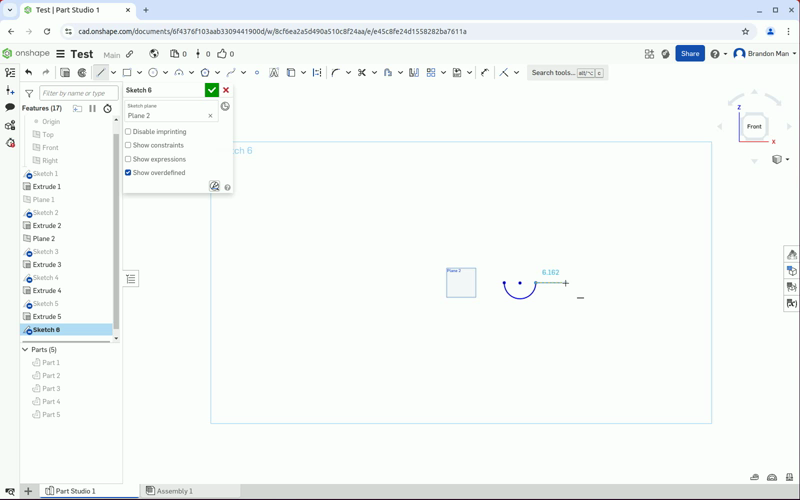
key_down(shift)
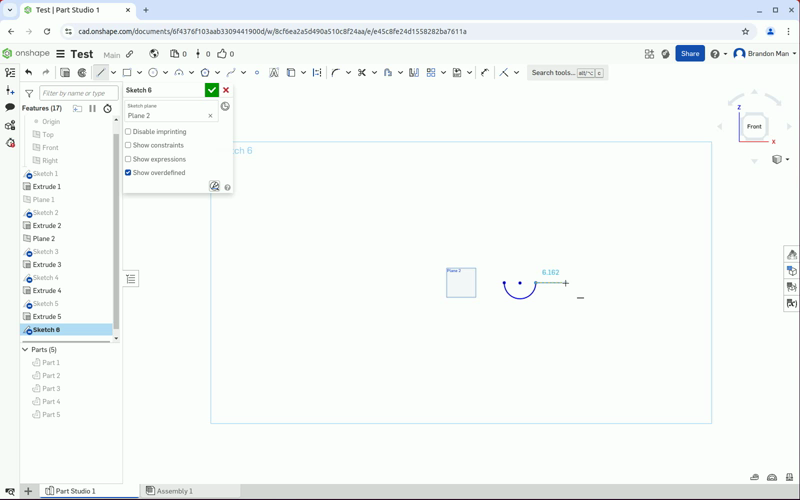
mouse_move(504, 282)
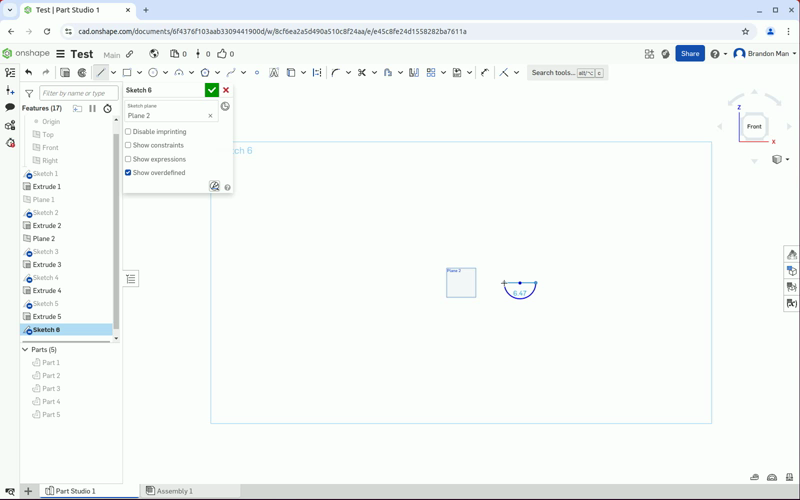
key_up(shift)
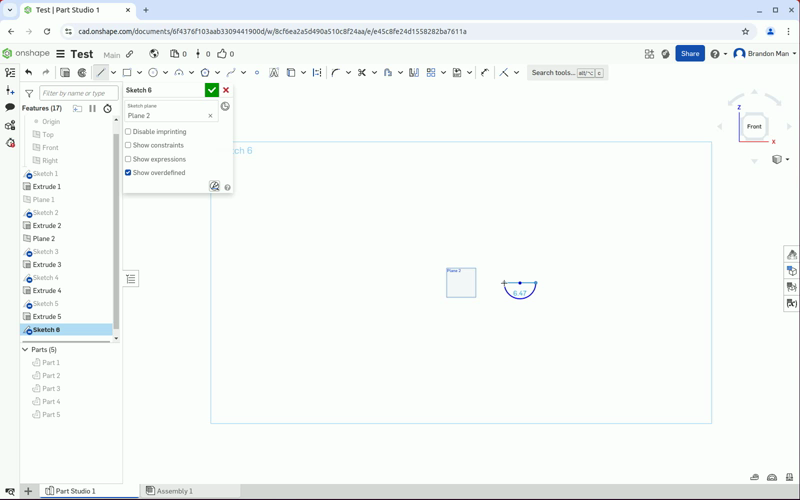
click(504, 282)
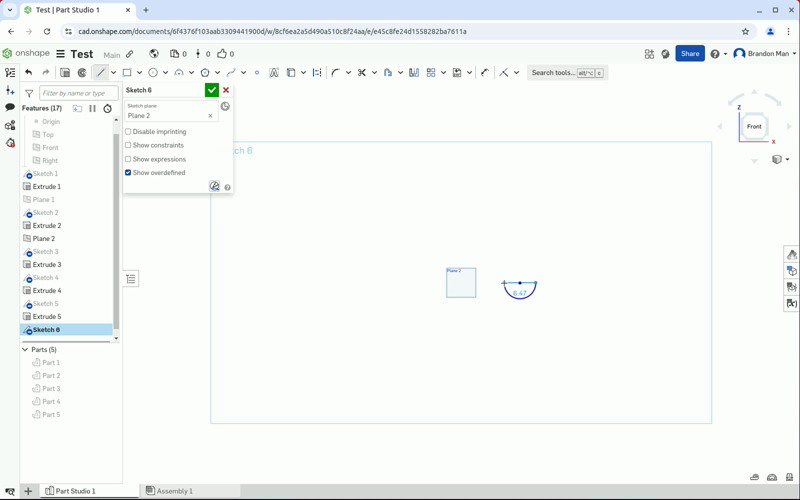
key(esc)
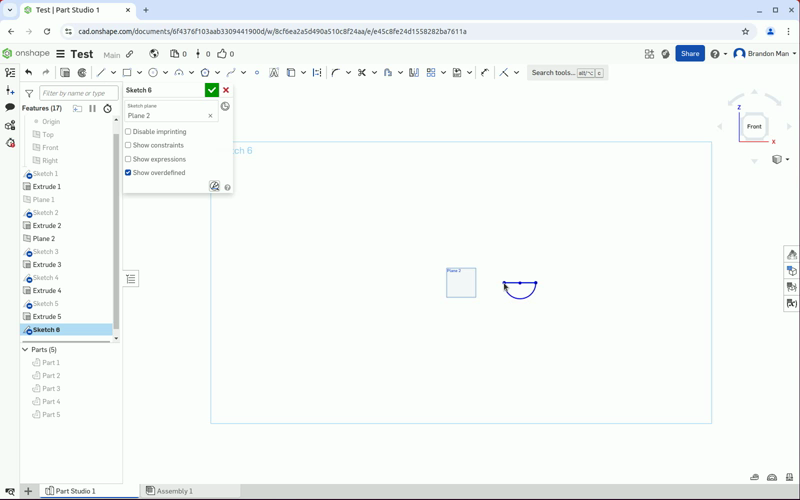
mouse_move(512, 290)
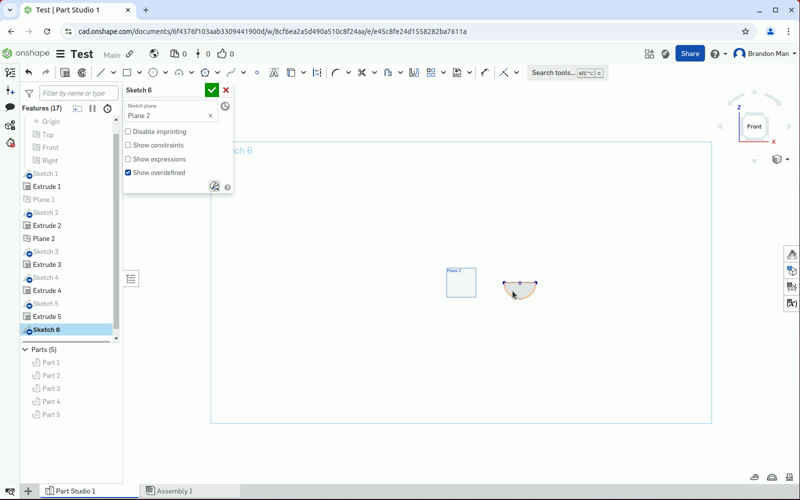
scroll(6)
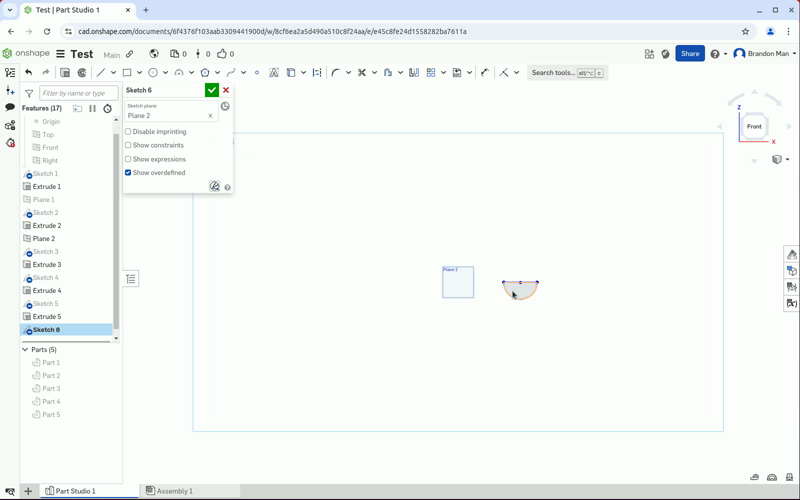
scroll(6)
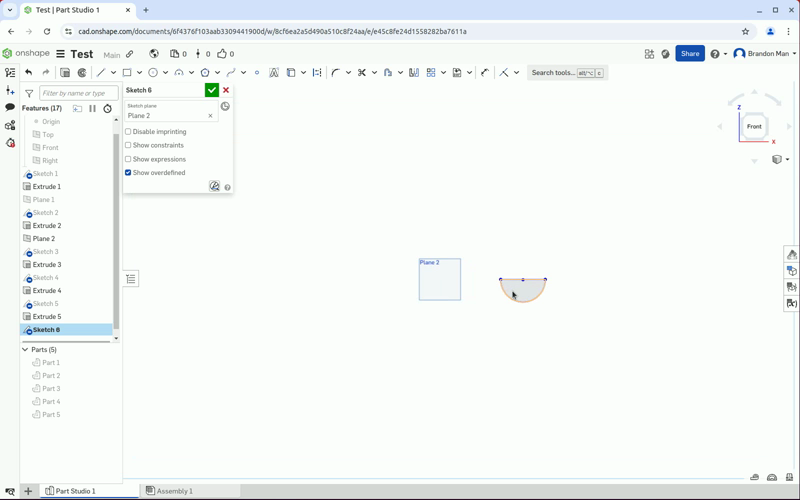
scroll(6)
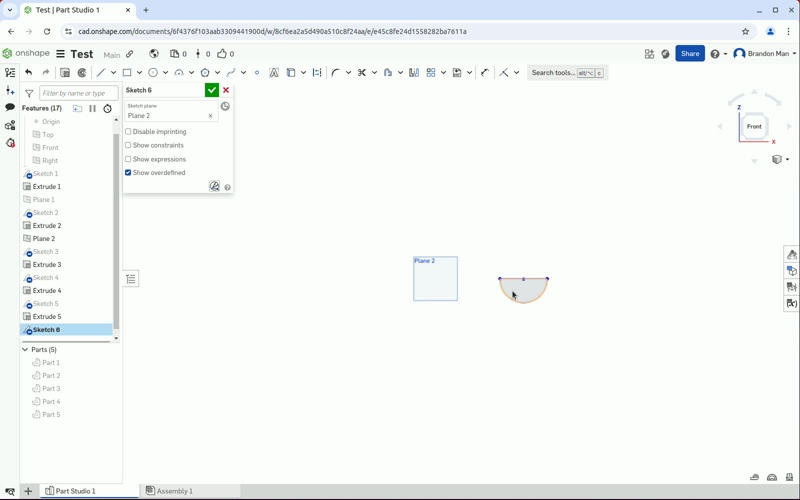
scroll(6)
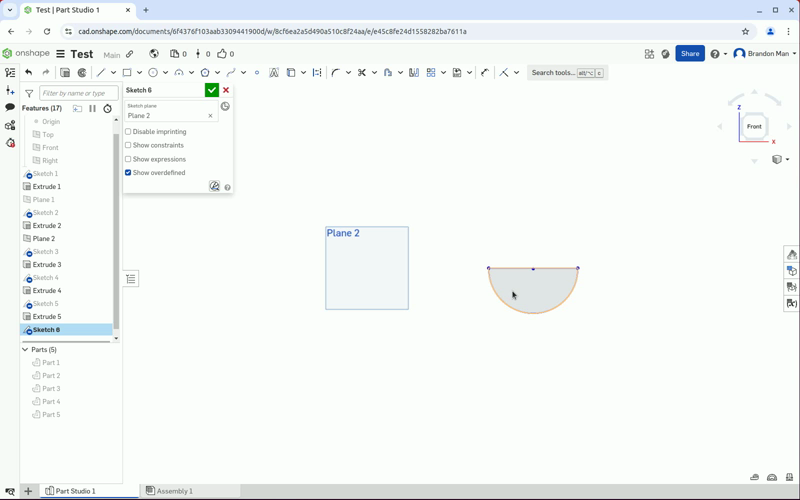
scroll(6)
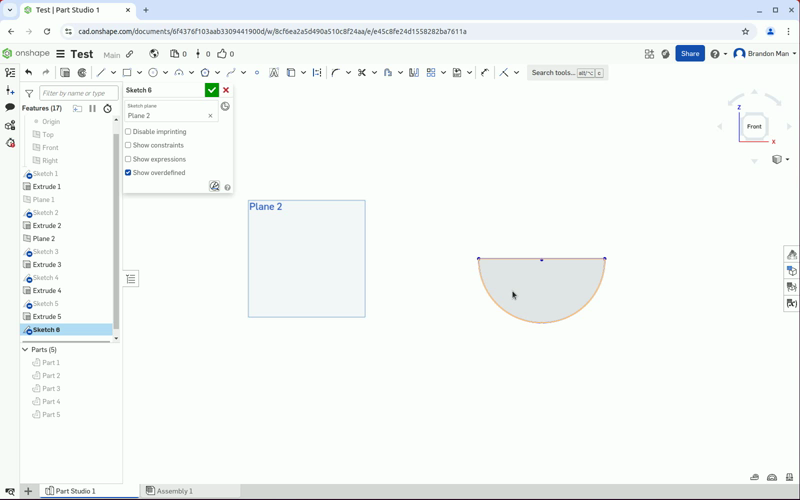
scroll(6)
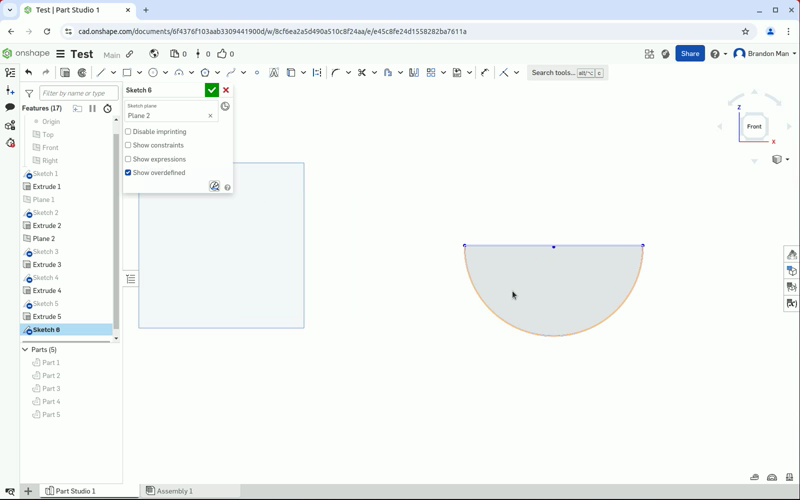
scroll(6)
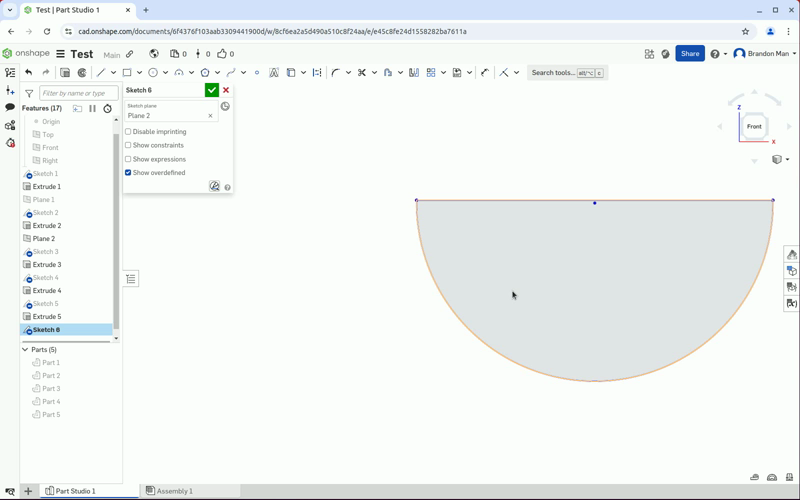
click(512, 290)
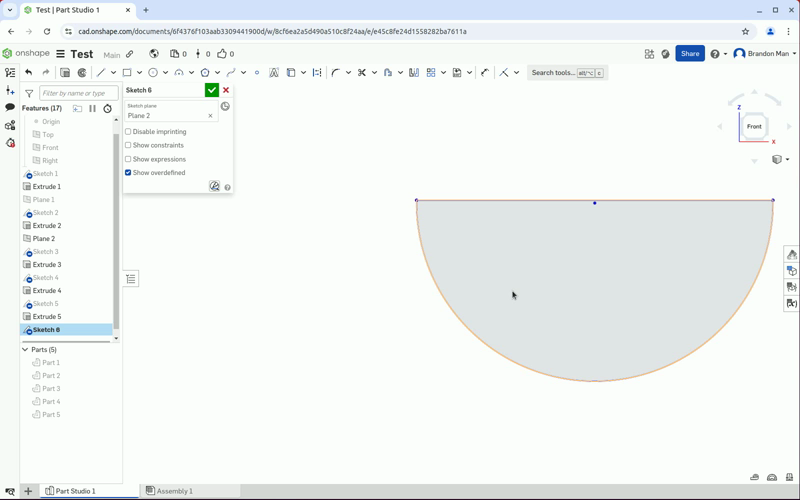
scroll(-6)
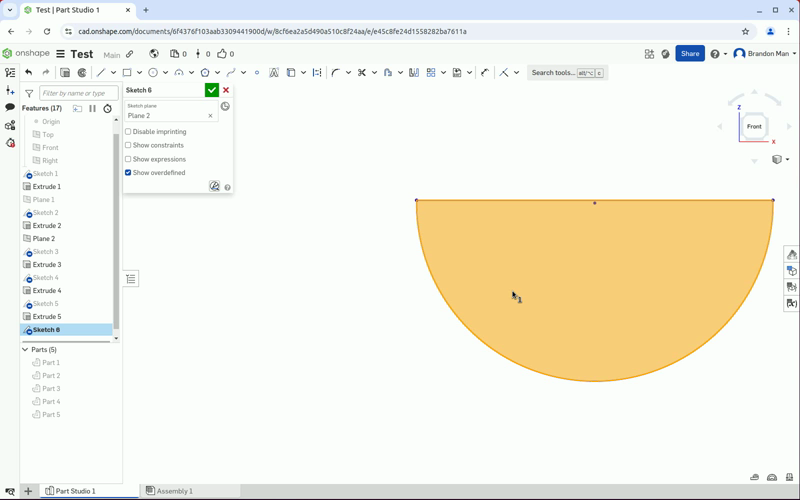
scroll(-6)
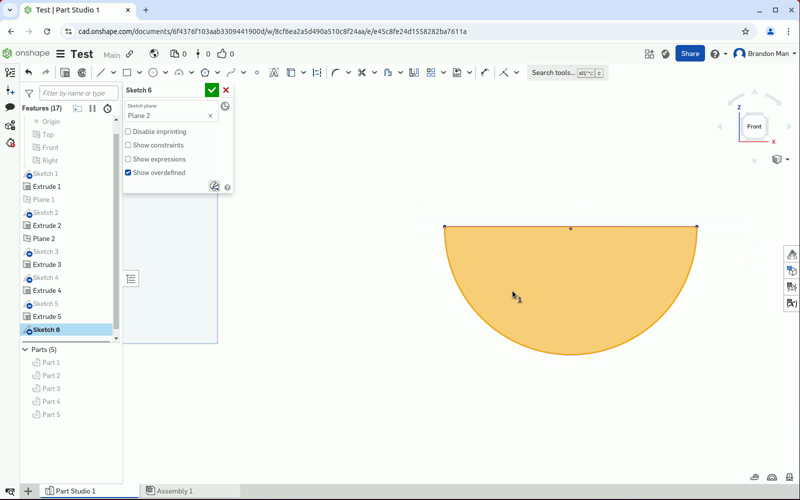
scroll(-6)
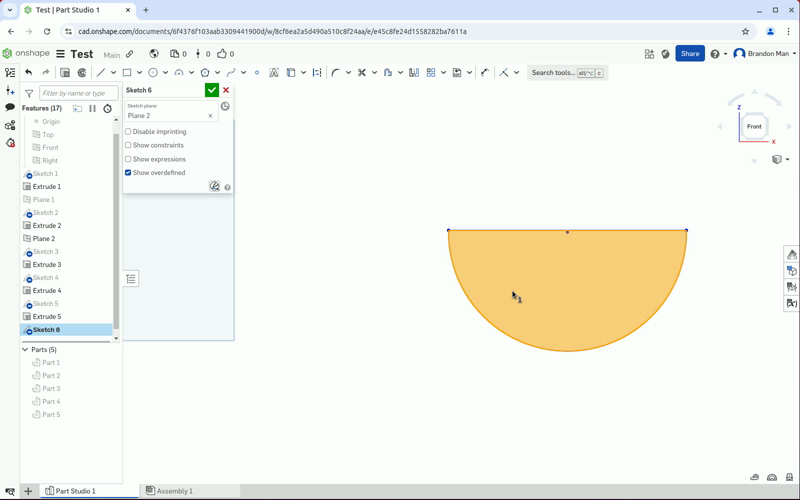
scroll(-6)
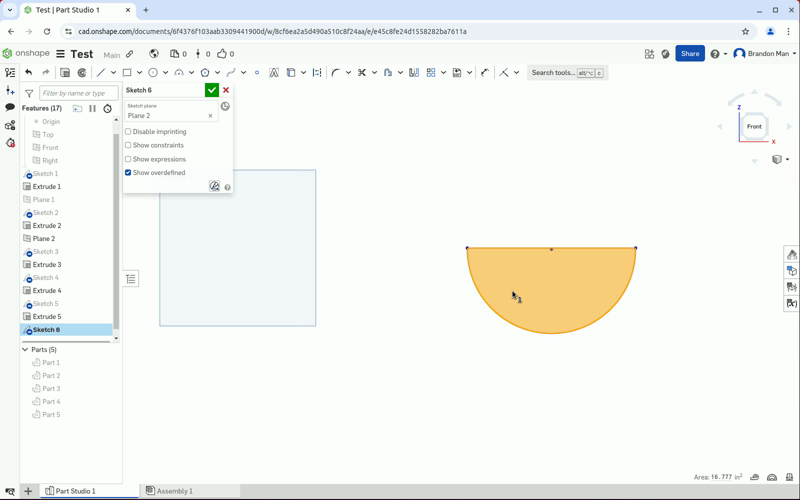
scroll(-6)
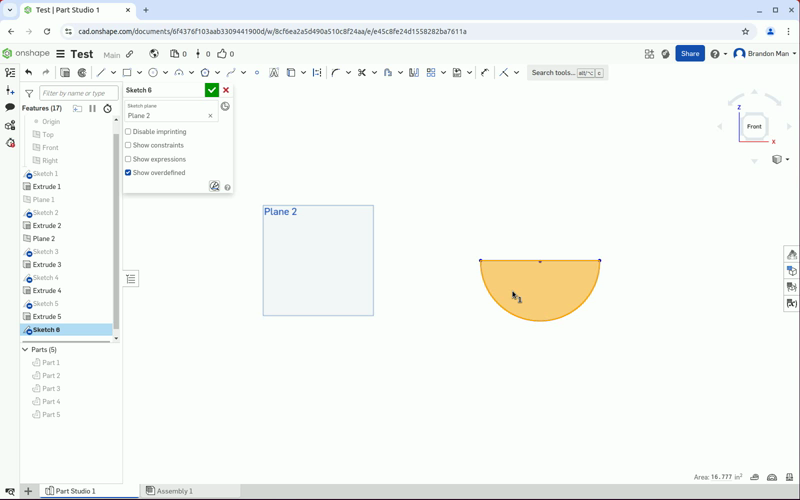
scroll(-6)
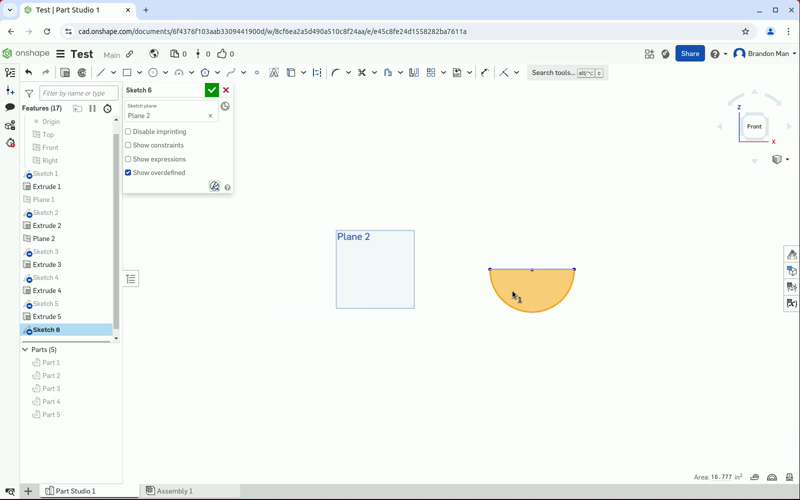
scroll(-6)
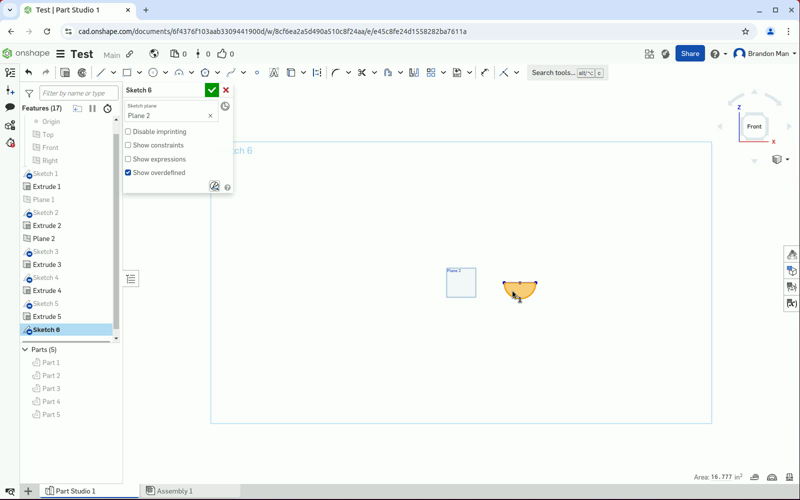
mouse_move(73, 352)
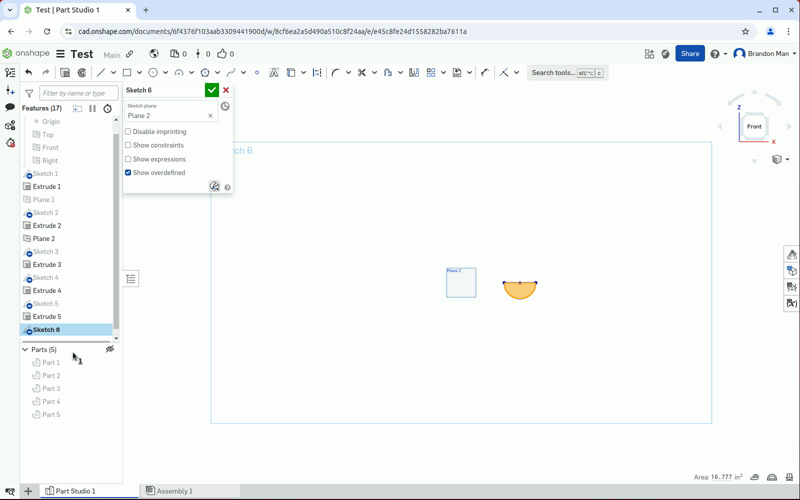
key(shift+y)
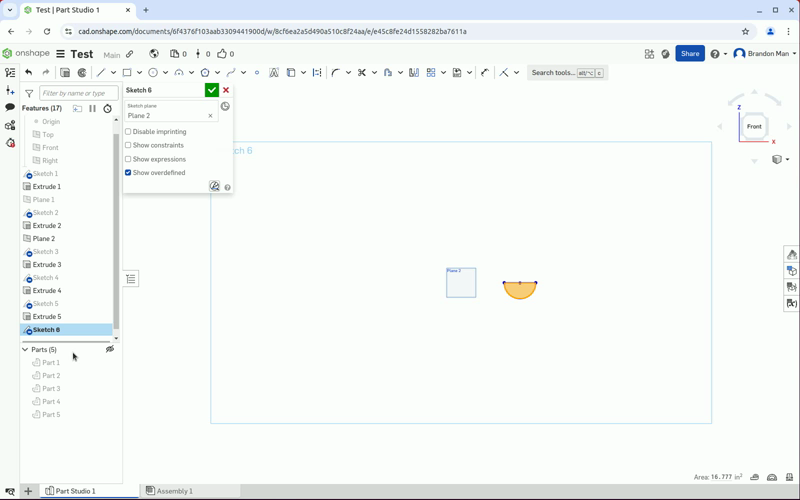
key(shift+e)
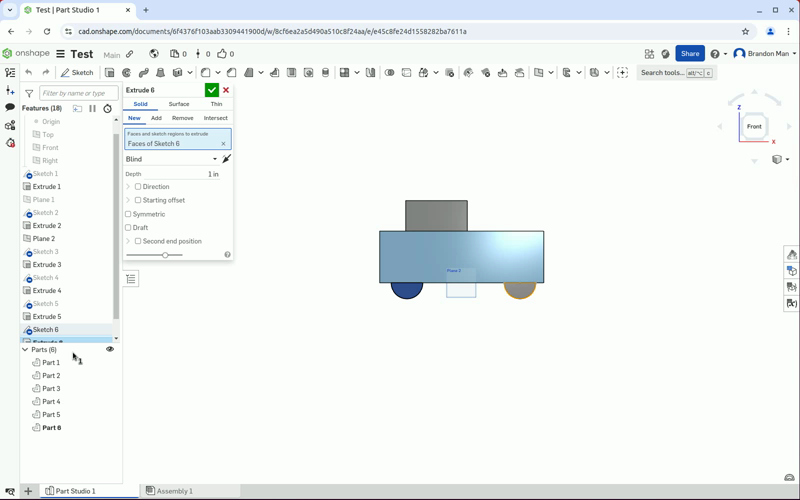
mouse_move(143, 106)
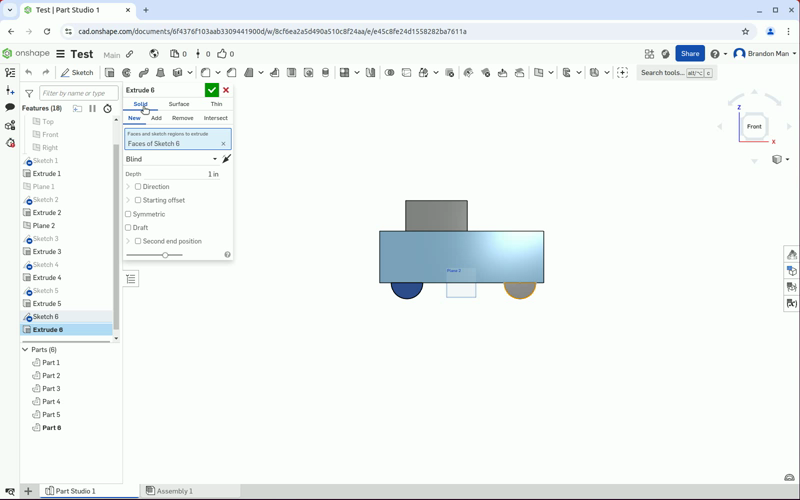
click(143, 106)
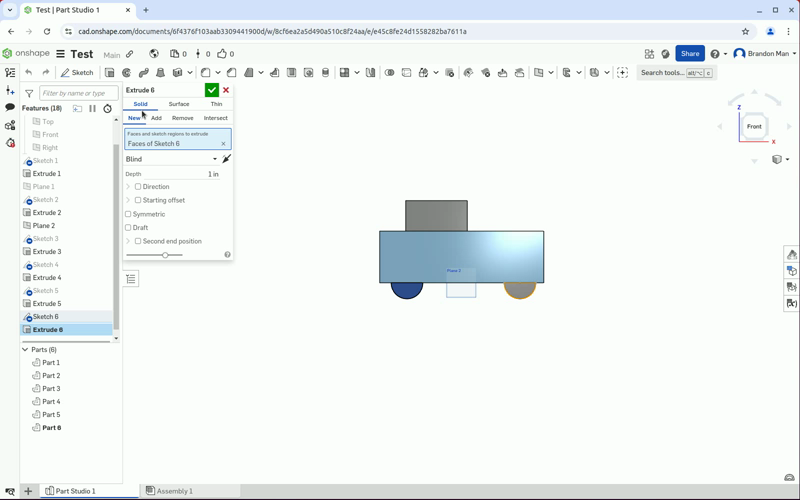
mouse_move(137, 120)
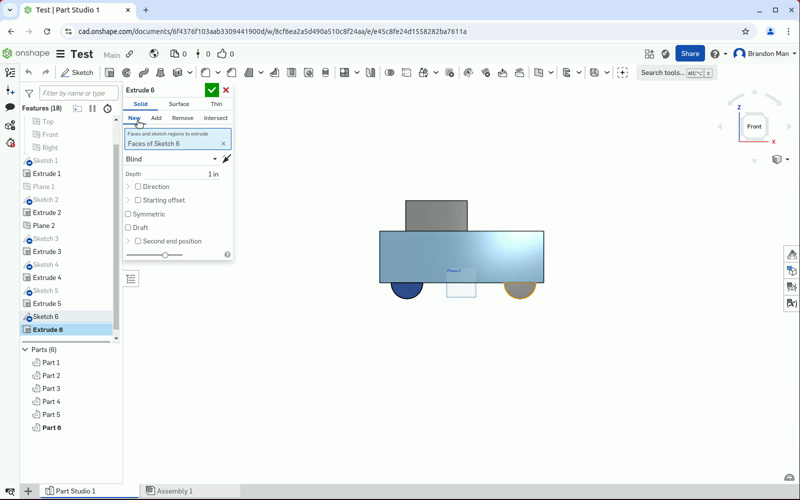
click(137, 120)
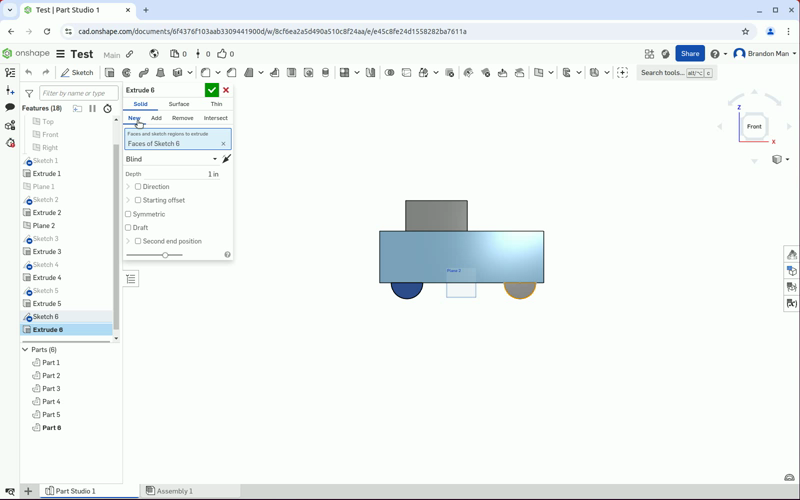
key(tab, 4)
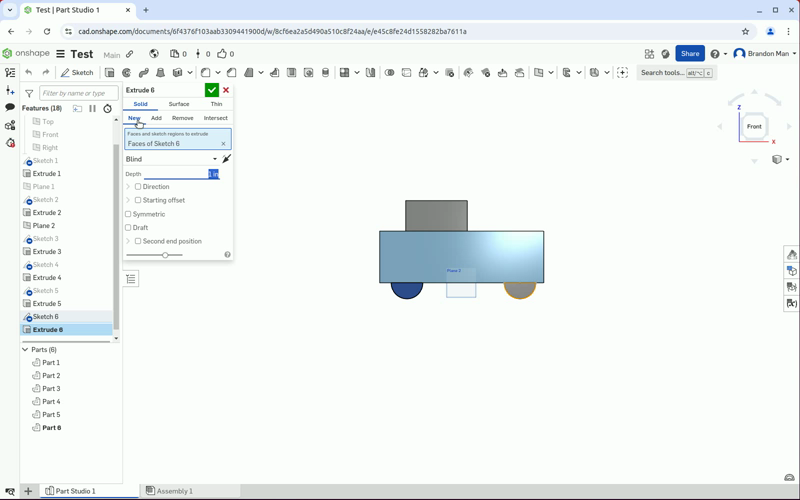
text(2.166)
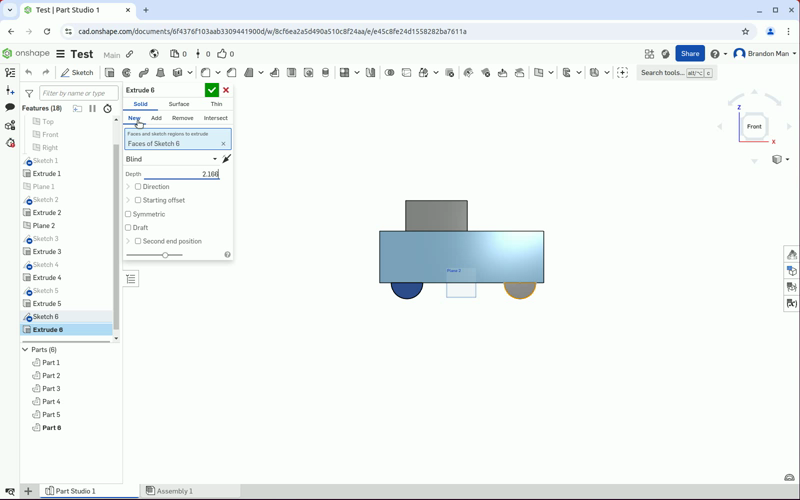
key(enter)
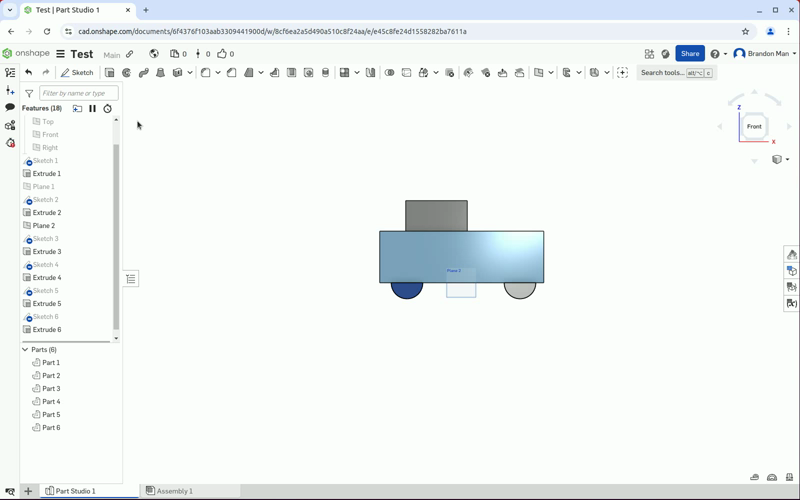
key(shift+h)
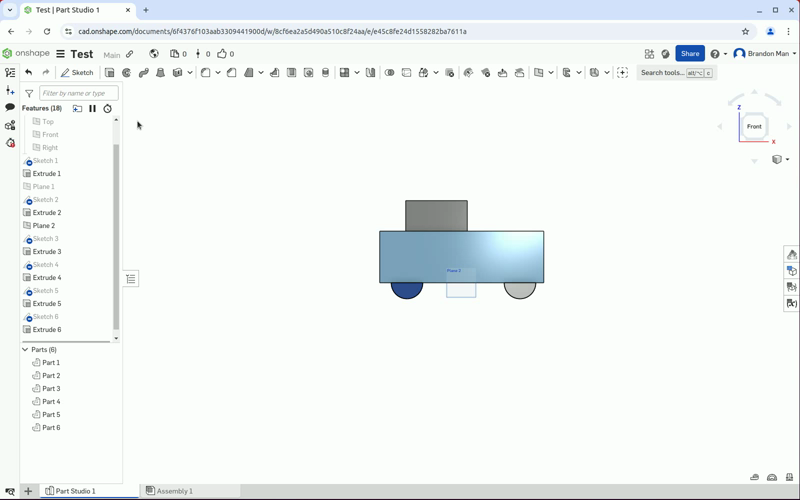
key(shift+h)
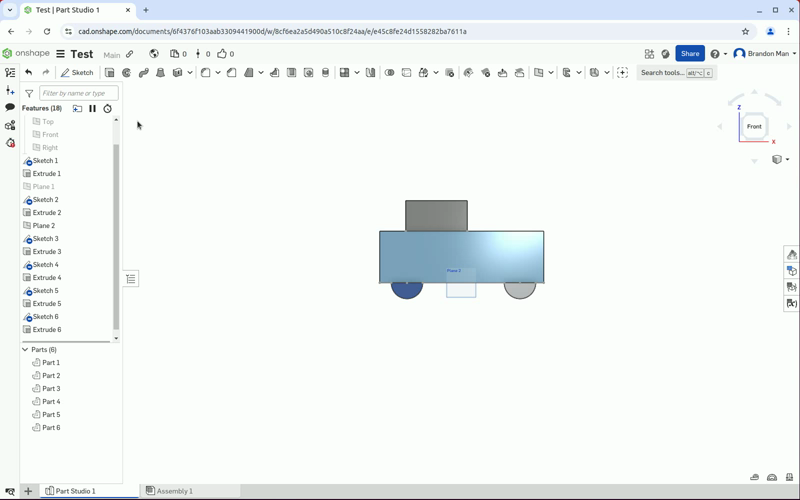
key(shift+7)
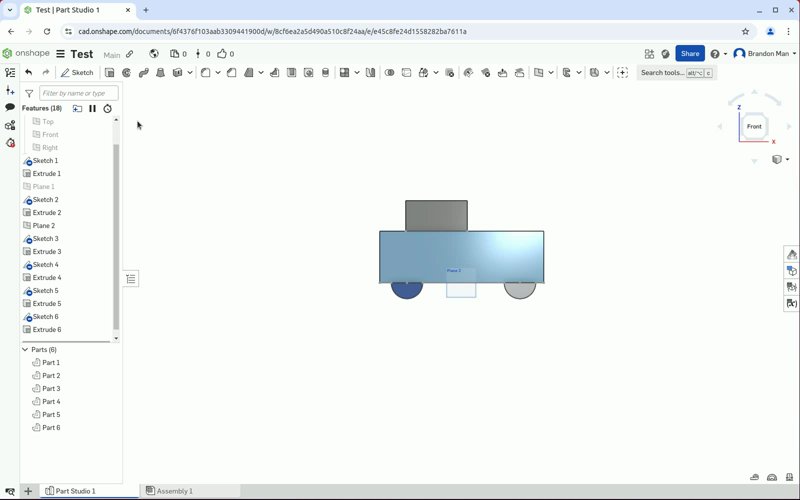
key(left, 2)
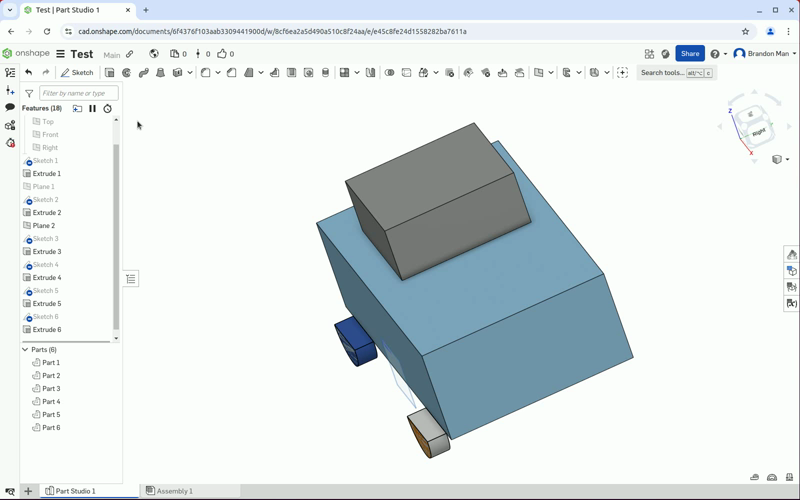
key(down, 2)
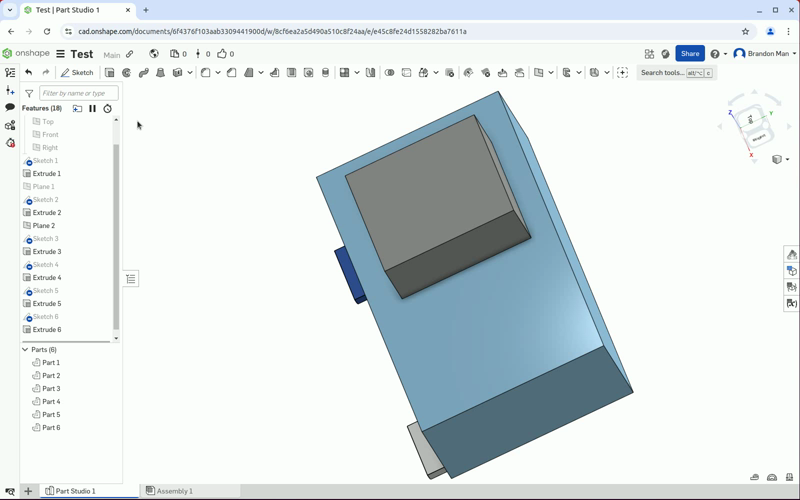
key(up, 2)
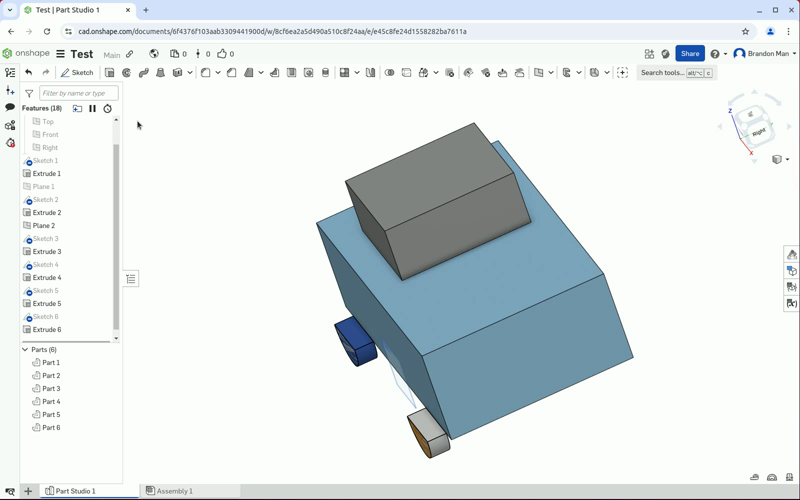
key(right, 2)
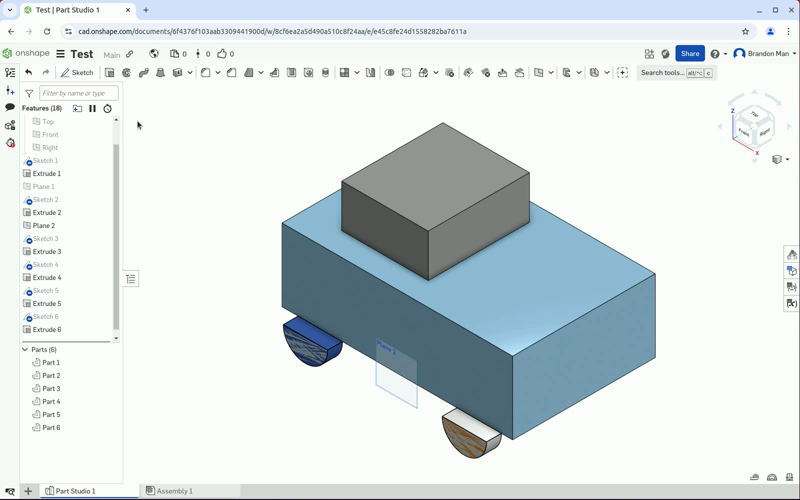
mouse_move(69, 163)
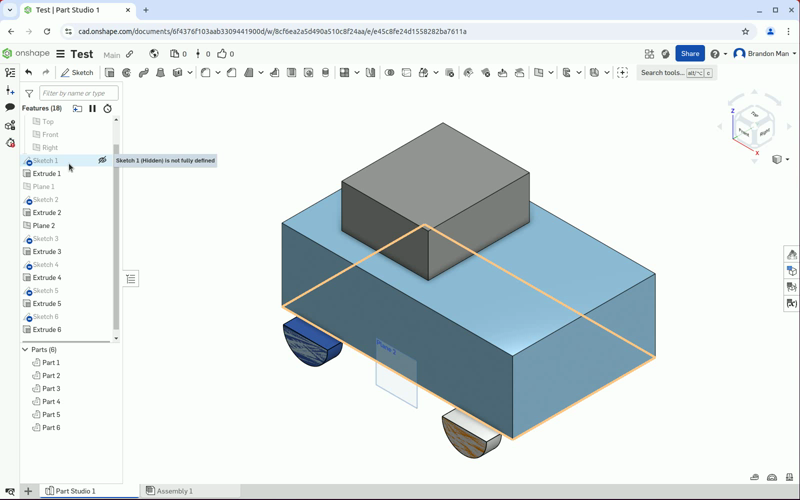
click(69, 163)